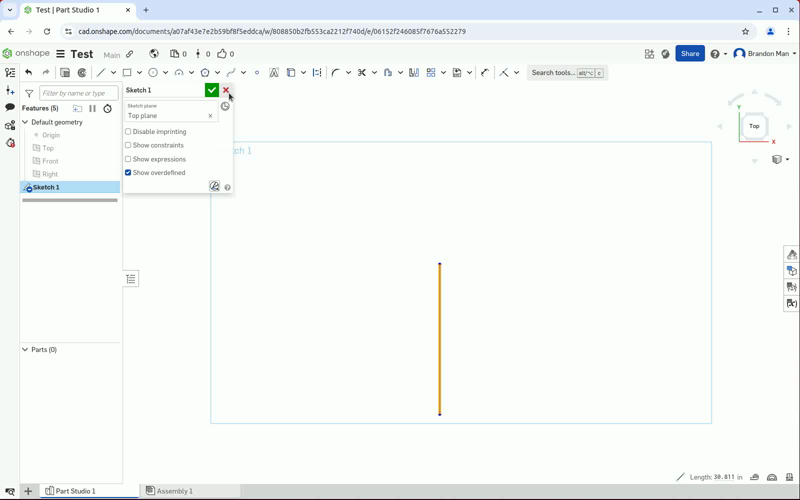
key(shift+h)
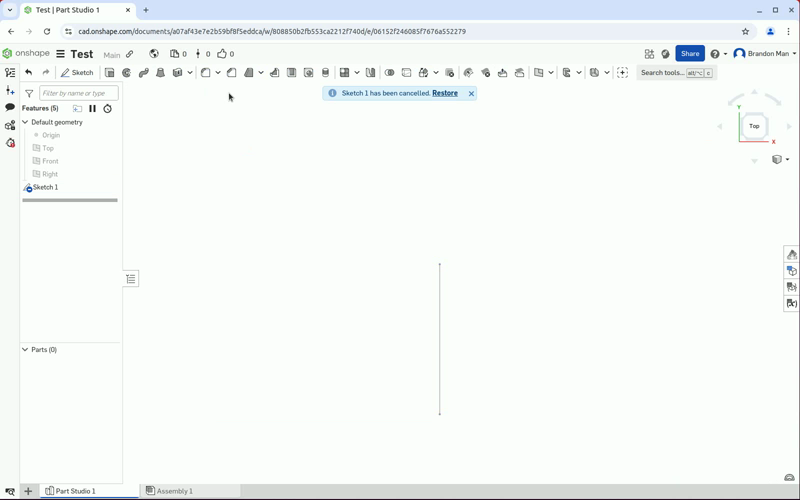
key(shift+s)
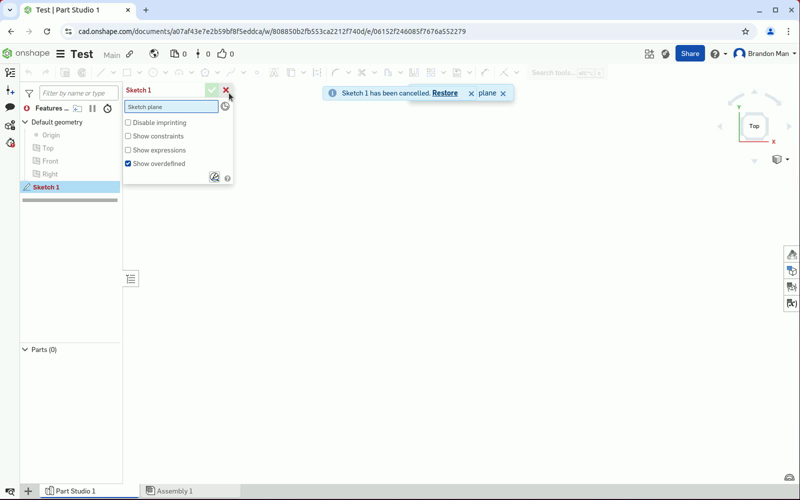
mouse_move(73, 150)
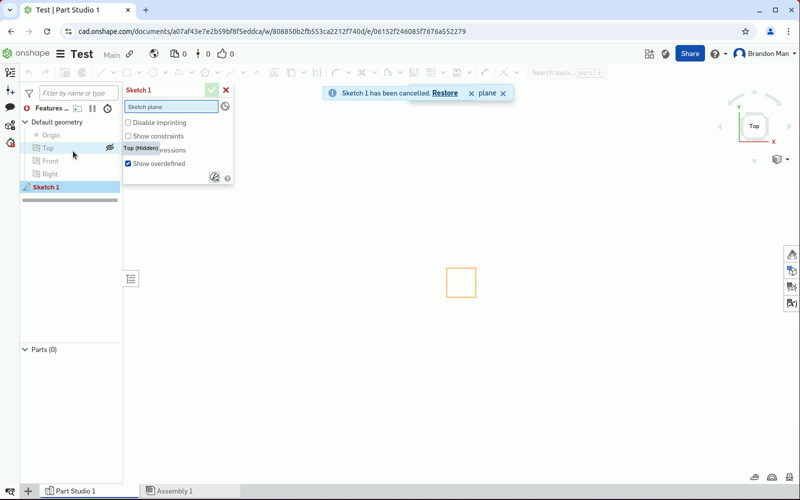
click(73, 150)
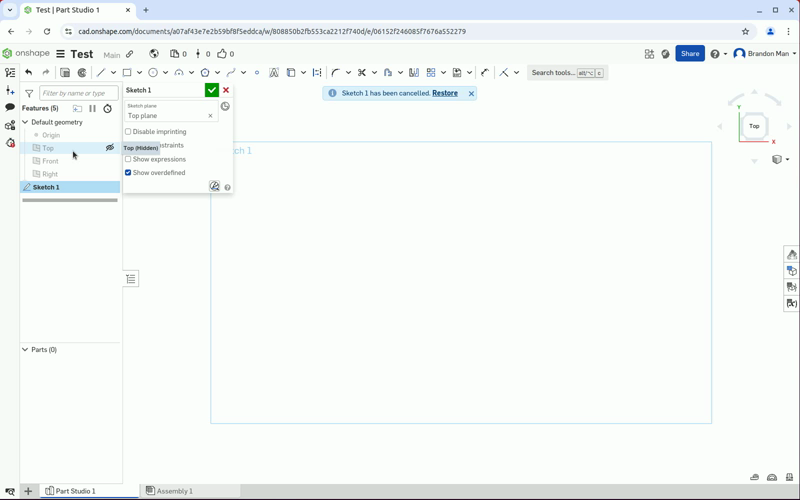
mouse_move(73, 352)
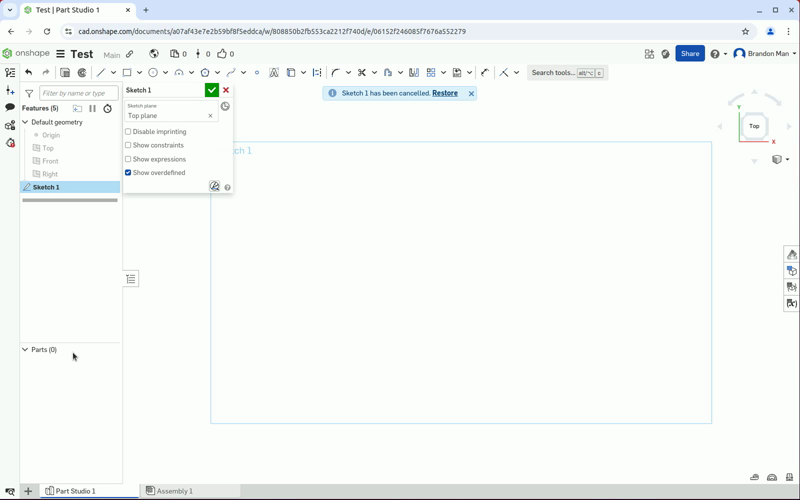
key(y)
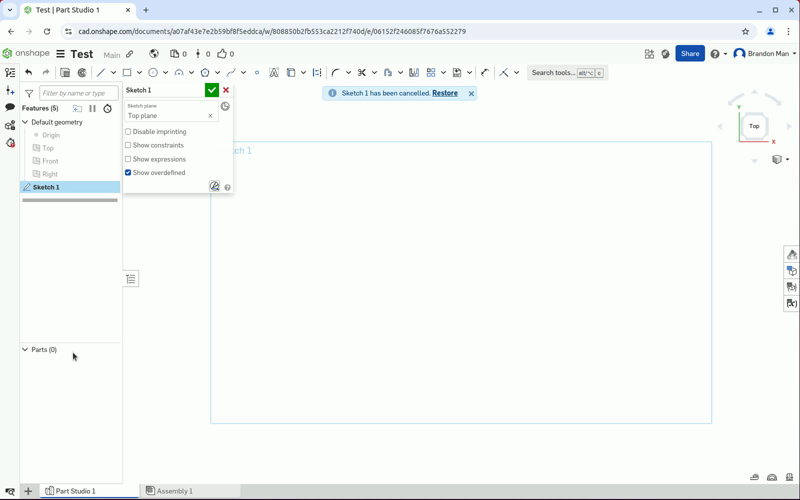
key(l)
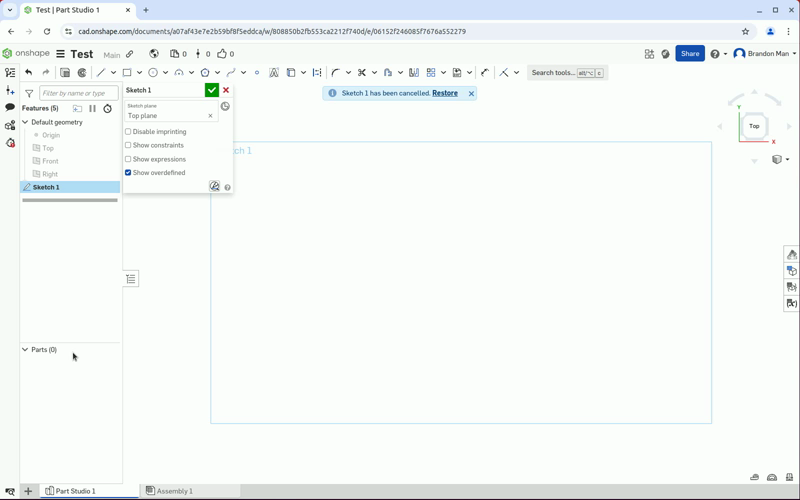
key_down(shift)
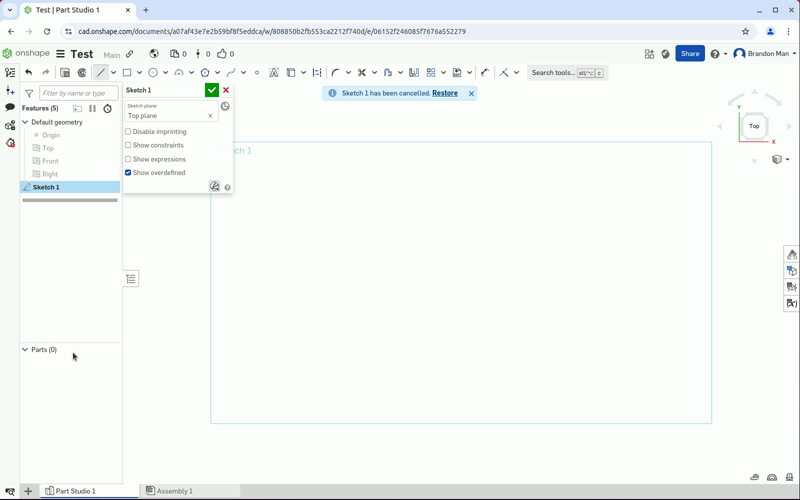
mouse_move(413, 327)
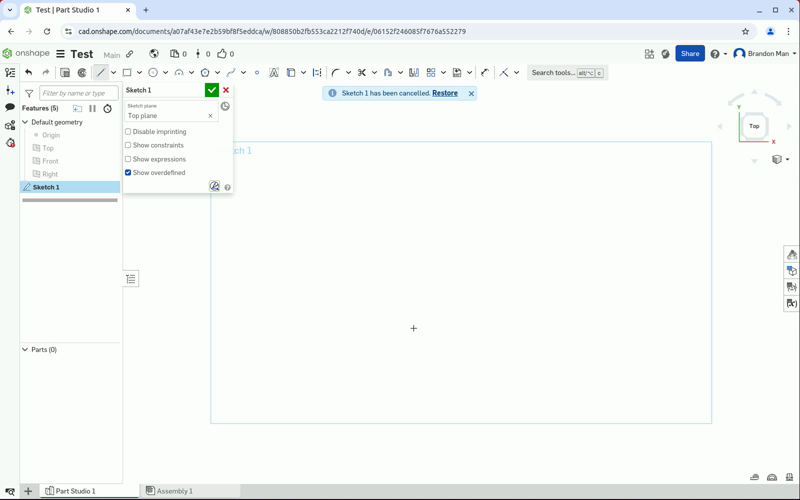
click(413, 327)
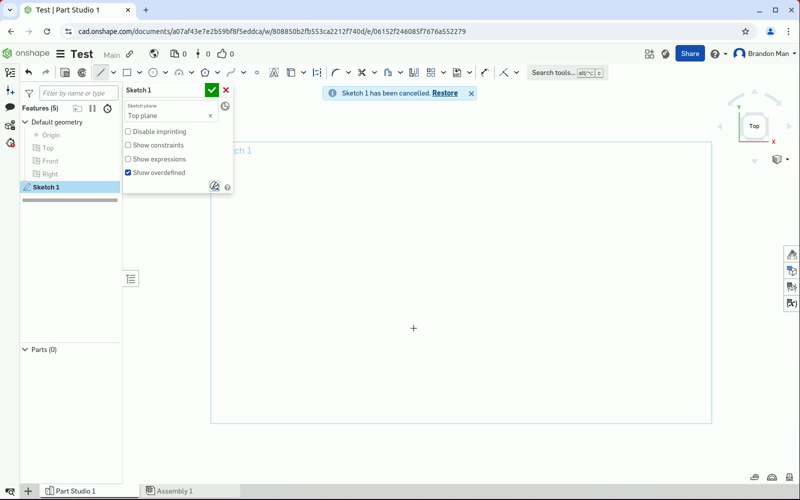
key_up(shift)
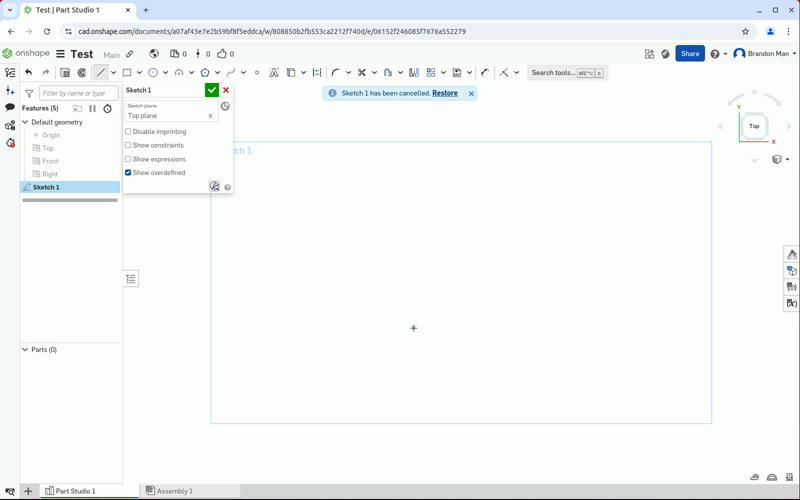
key_down(shift)
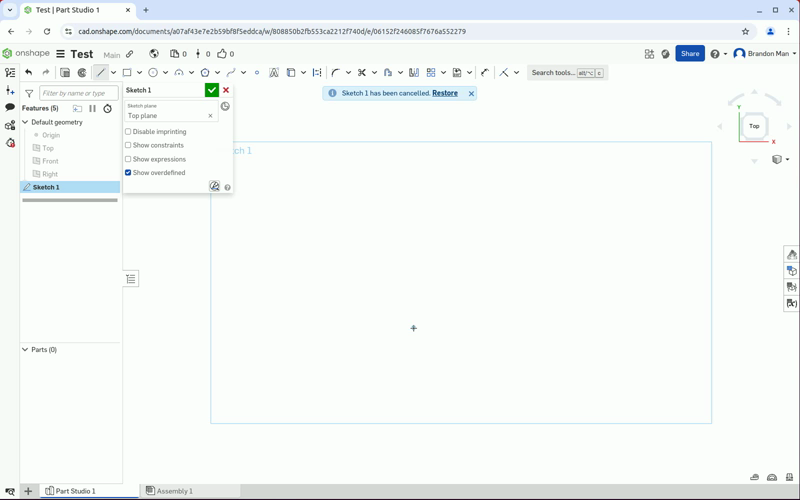
mouse_move(444, 327)
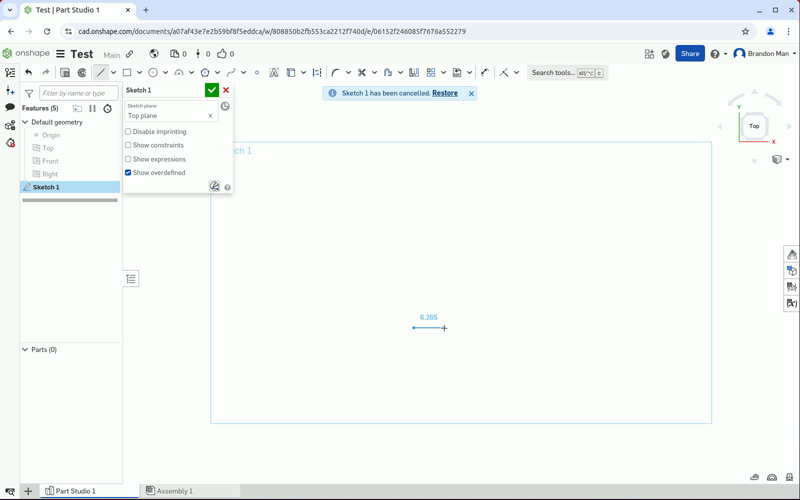
mouse_move(461, 327)
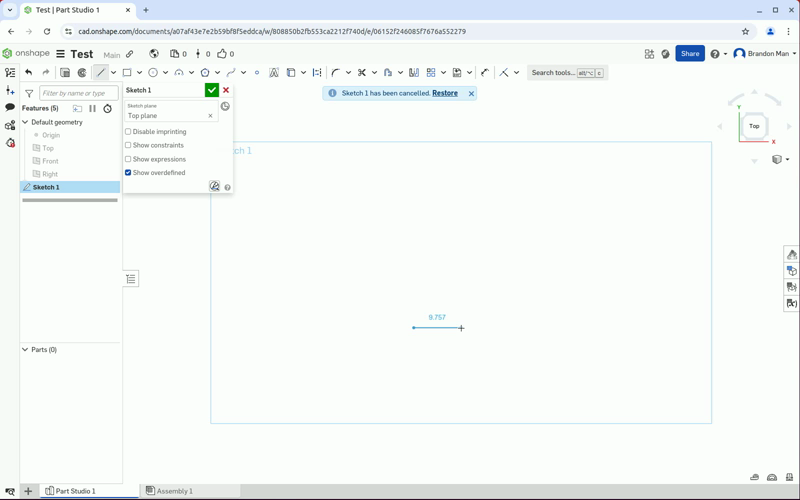
click(461, 327)
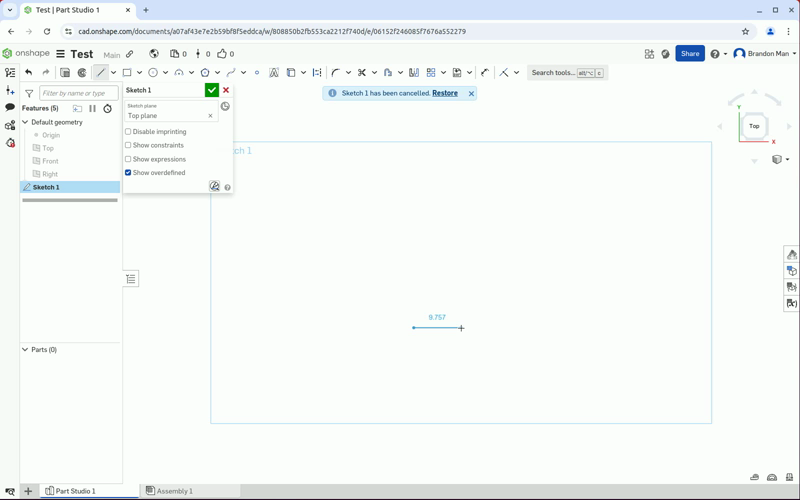
key_up(shift)
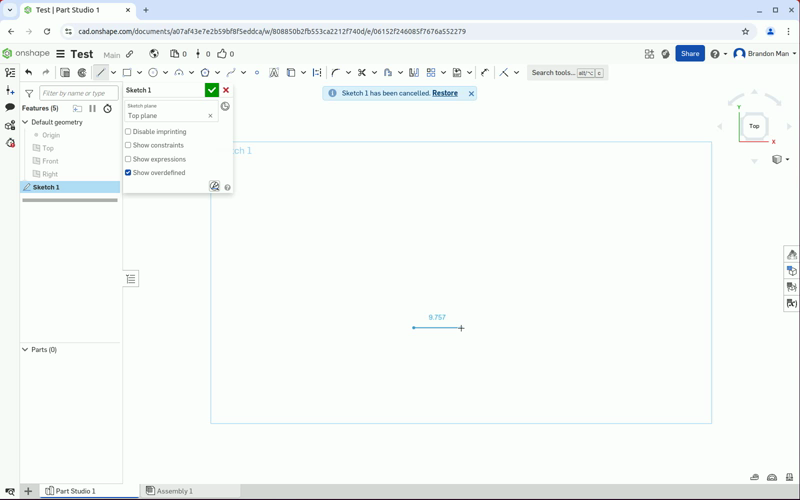
key_down(shift)
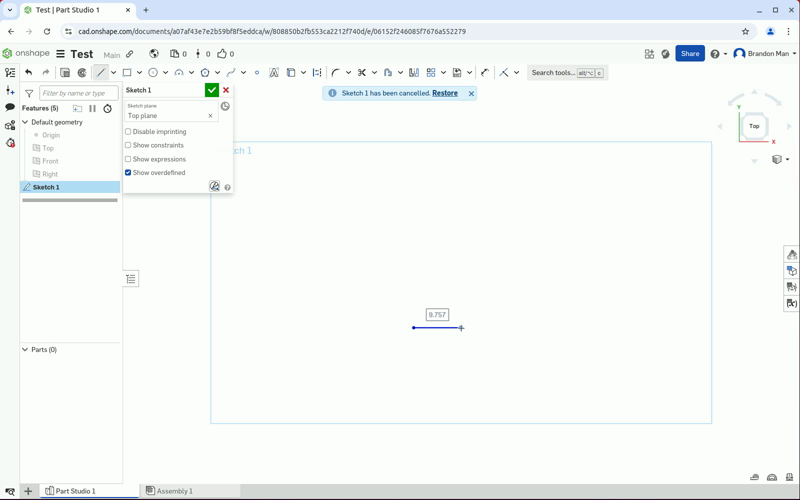
mouse_move(491, 327)
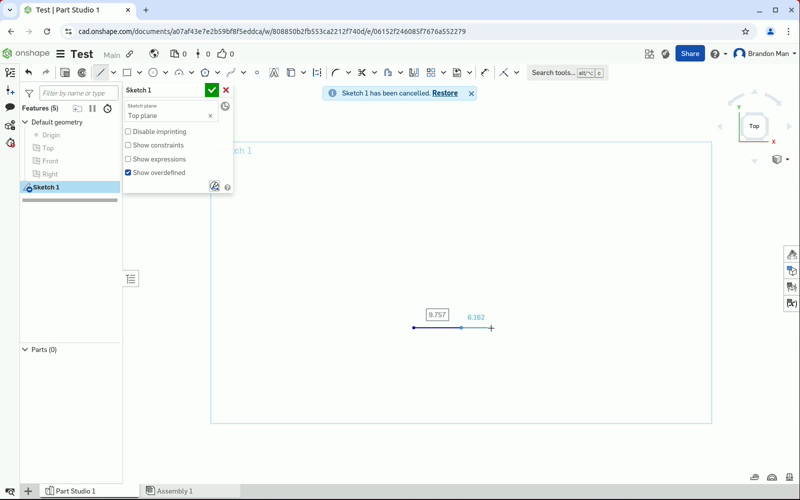
mouse_move(461, 319)
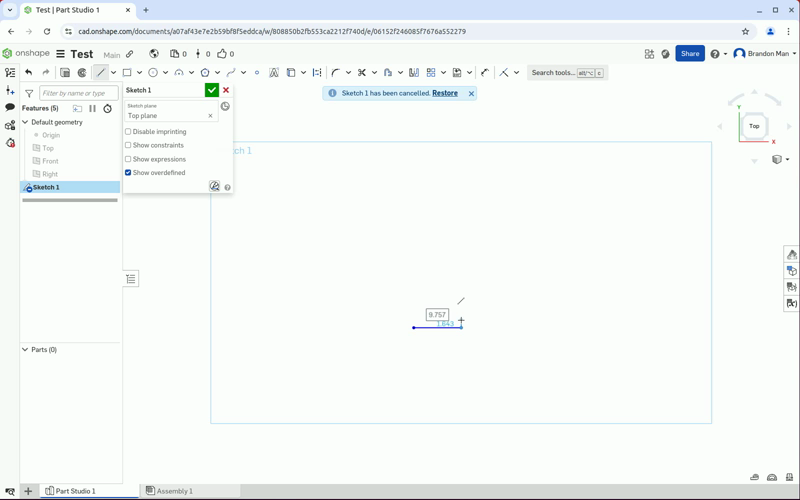
click(461, 319)
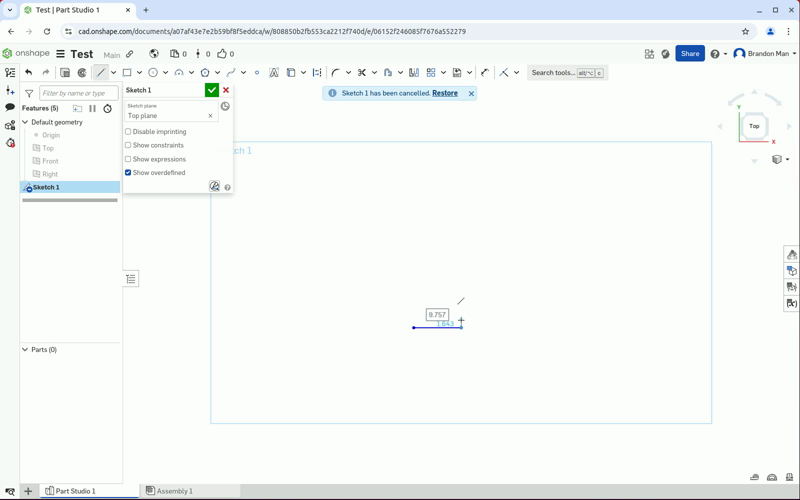
key_up(shift)
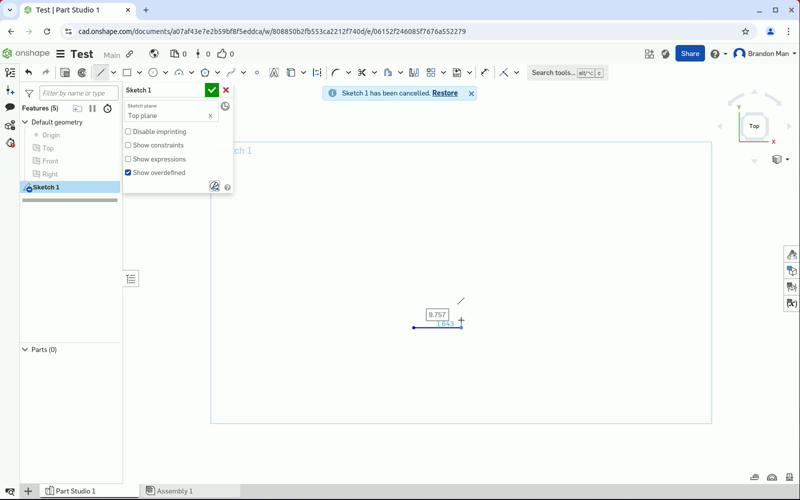
key_down(shift)
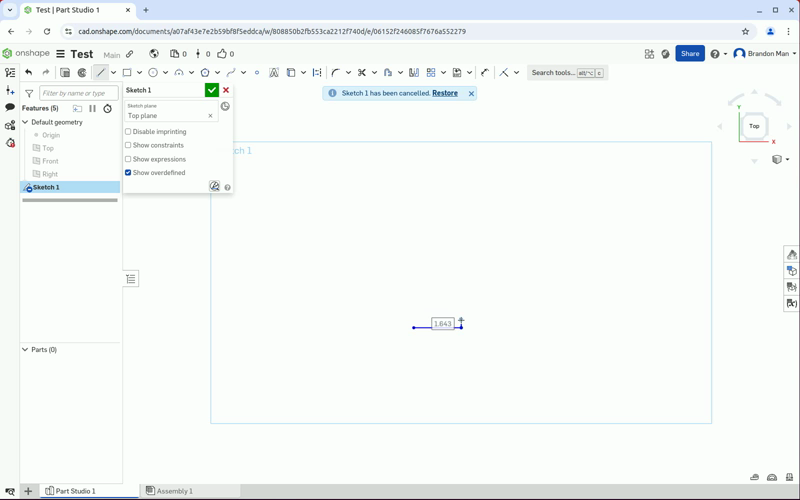
mouse_move(491, 319)
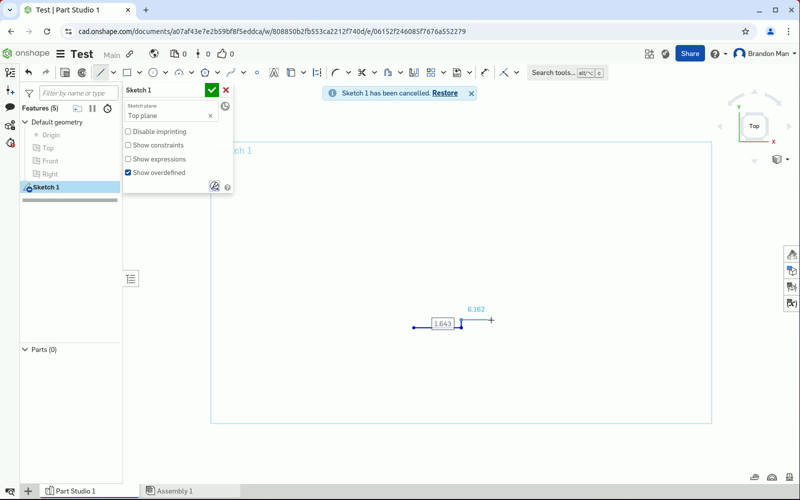
mouse_move(422, 319)
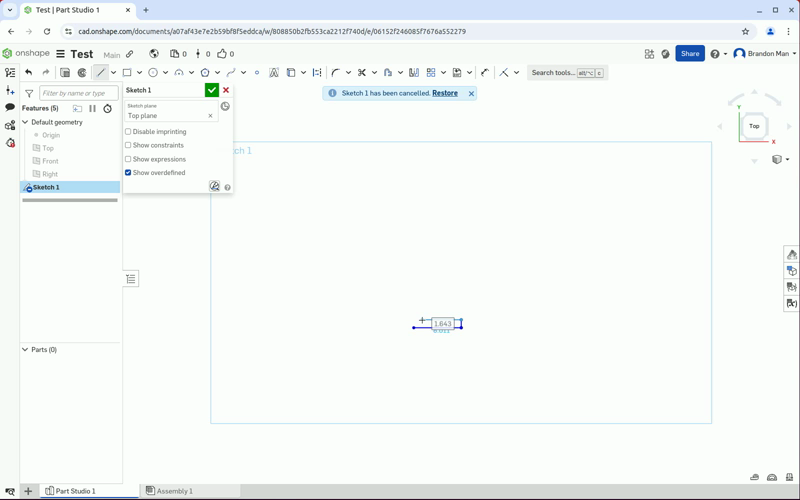
click(422, 319)
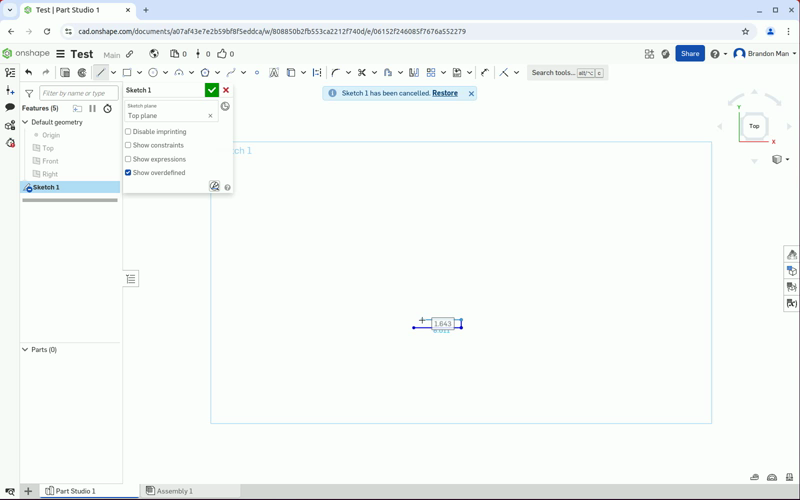
key_up(shift)
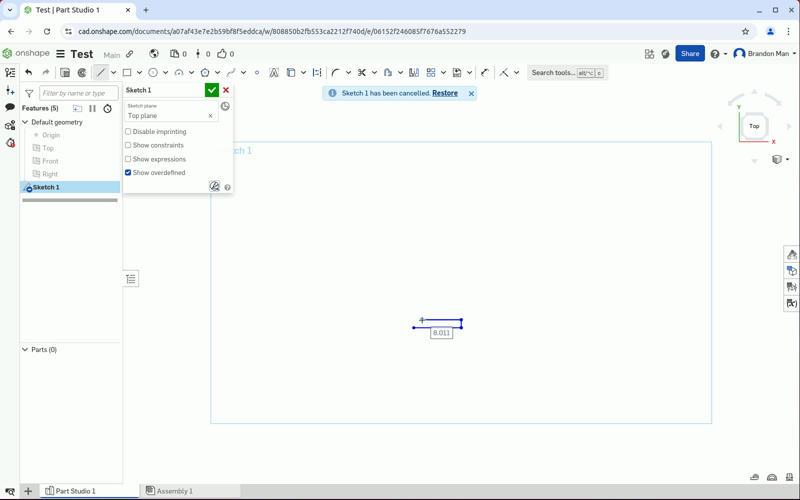
key_down(shift)
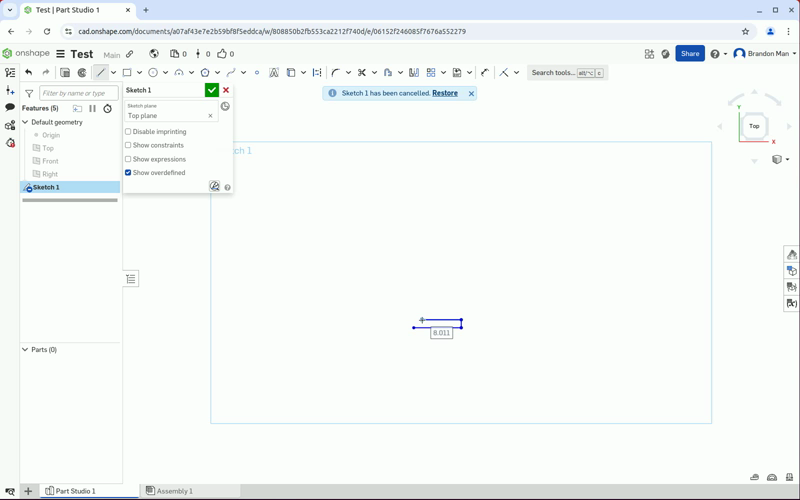
mouse_move(452, 319)
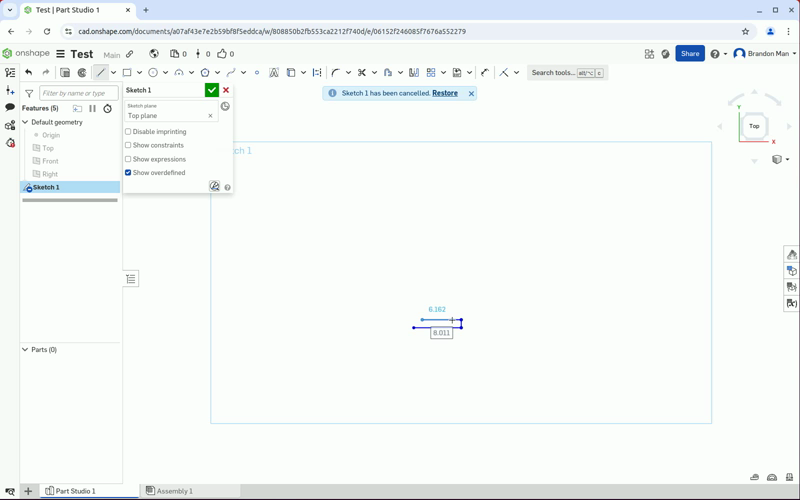
mouse_move(422, 289)
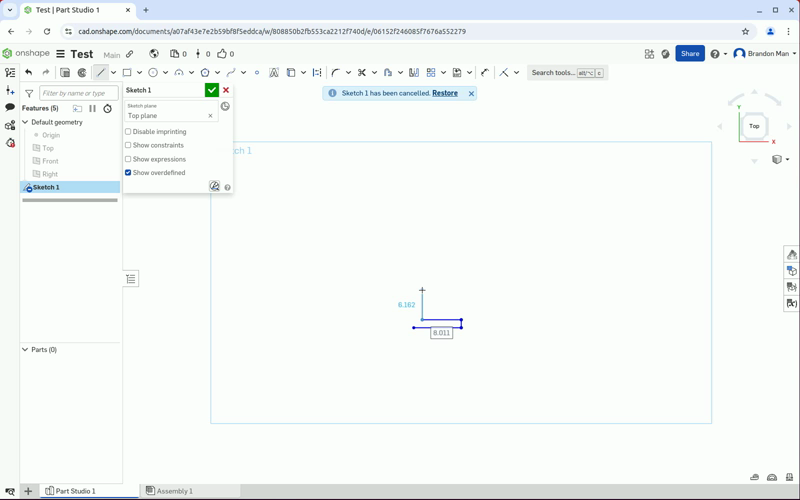
click(422, 289)
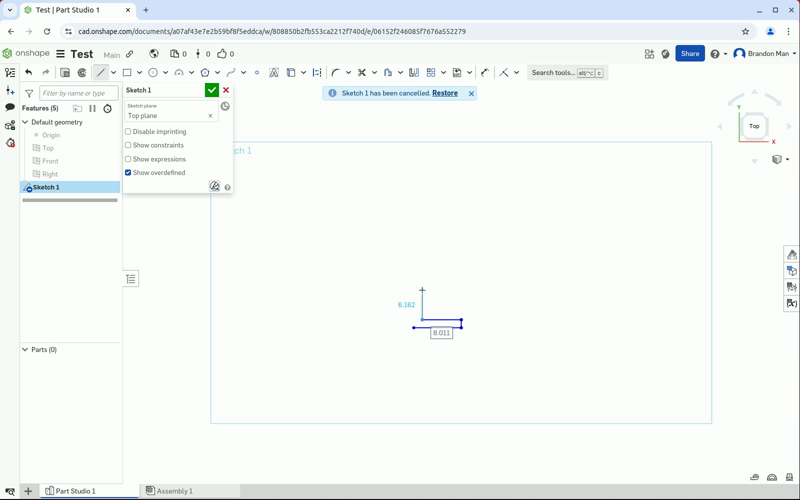
key_up(shift)
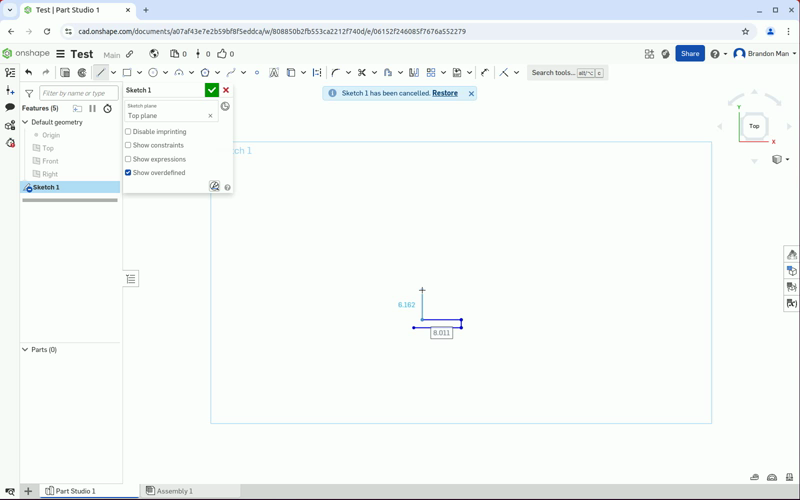
key_down(shift)
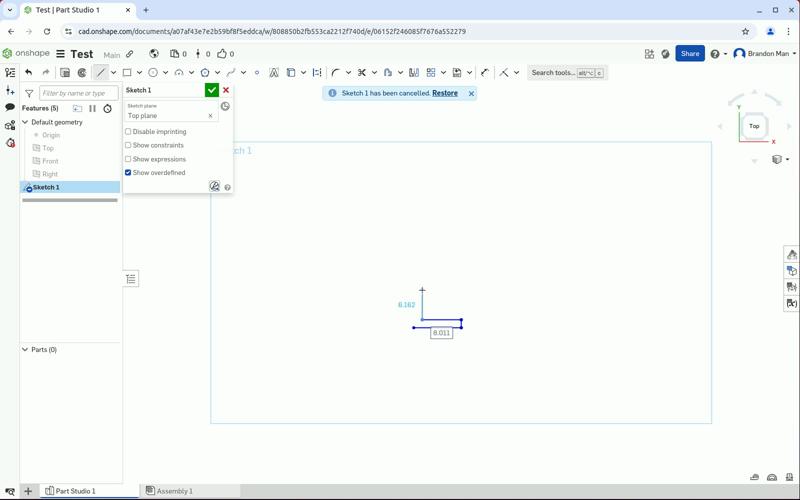
mouse_move(452, 289)
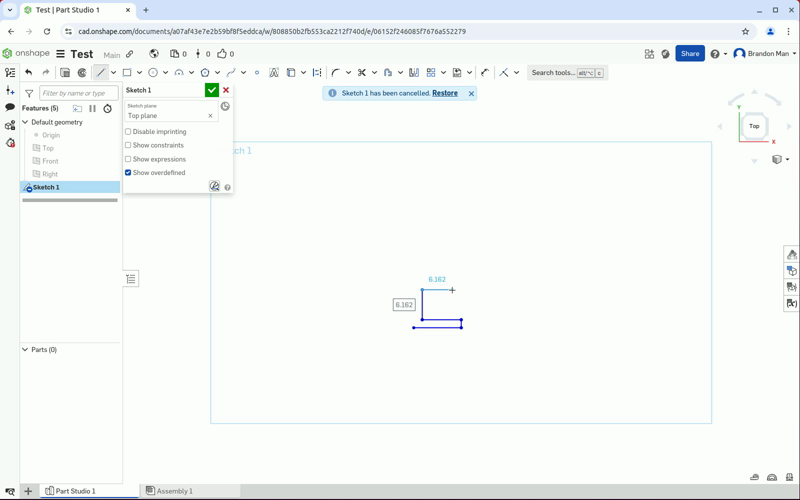
mouse_move(413, 289)
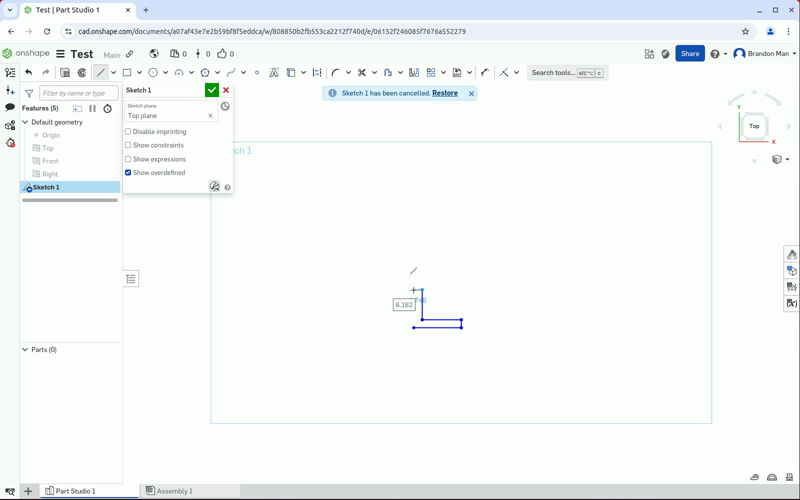
click(413, 289)
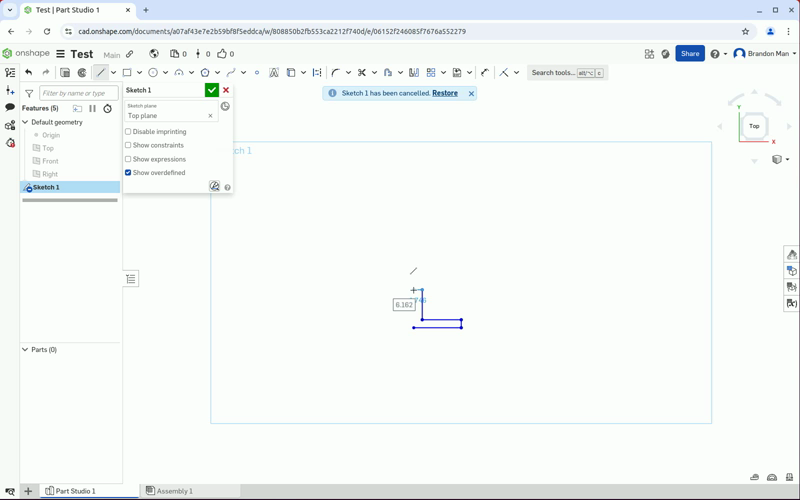
key_up(shift)
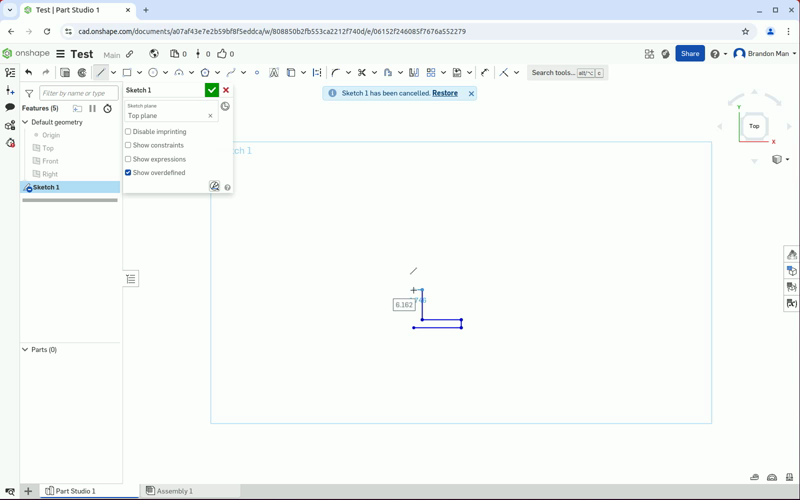
mouse_move(444, 289)
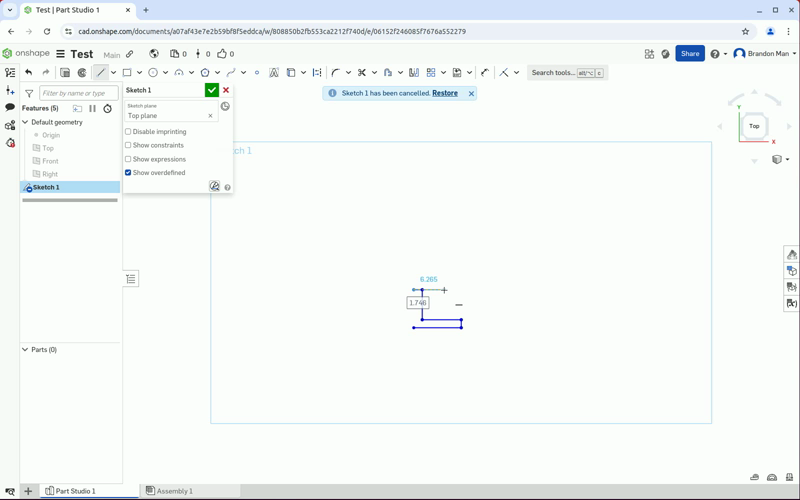
key_down(shift)
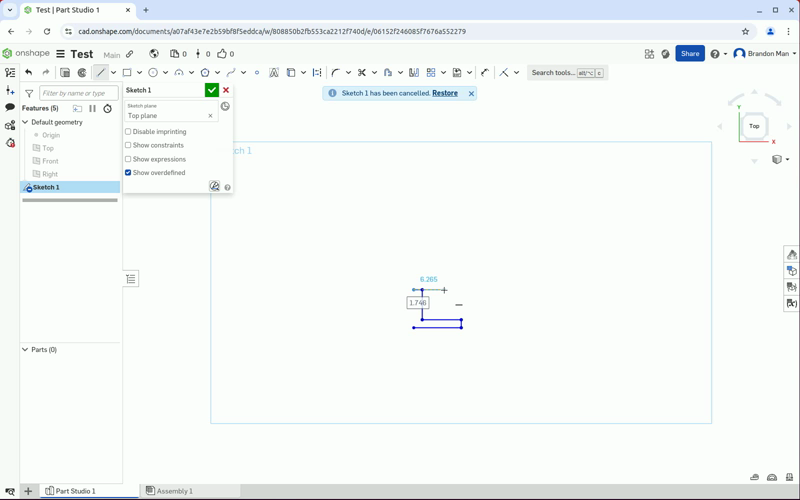
mouse_move(413, 327)
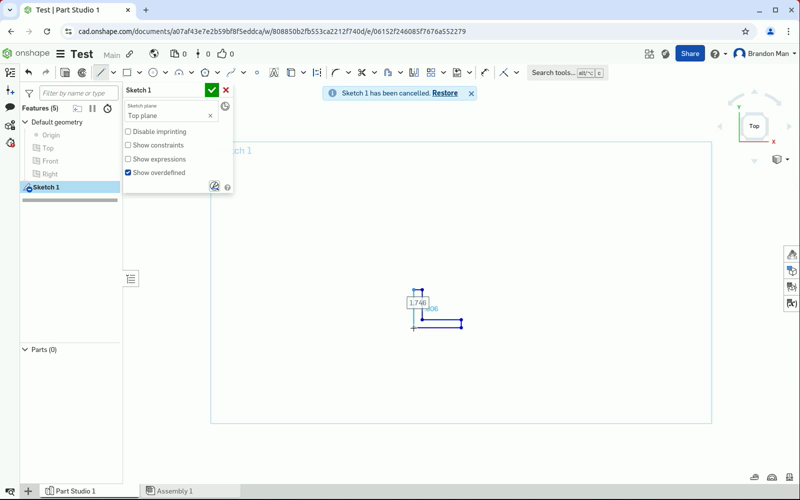
key_up(shift)
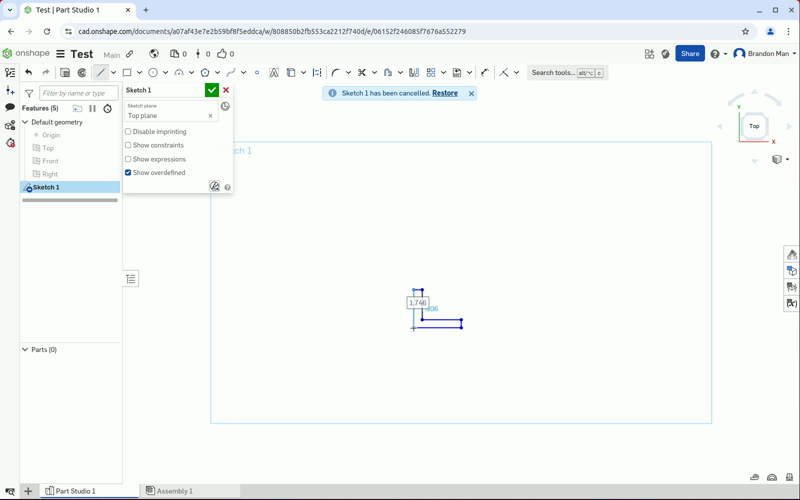
click(413, 327)
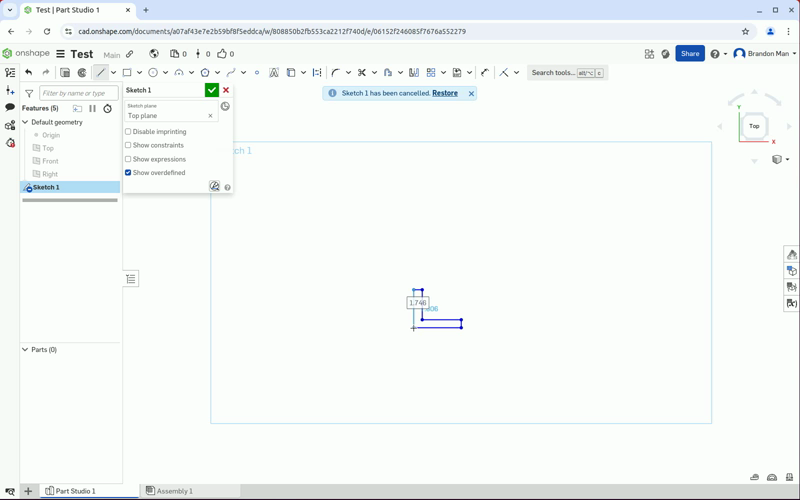
key(esc)
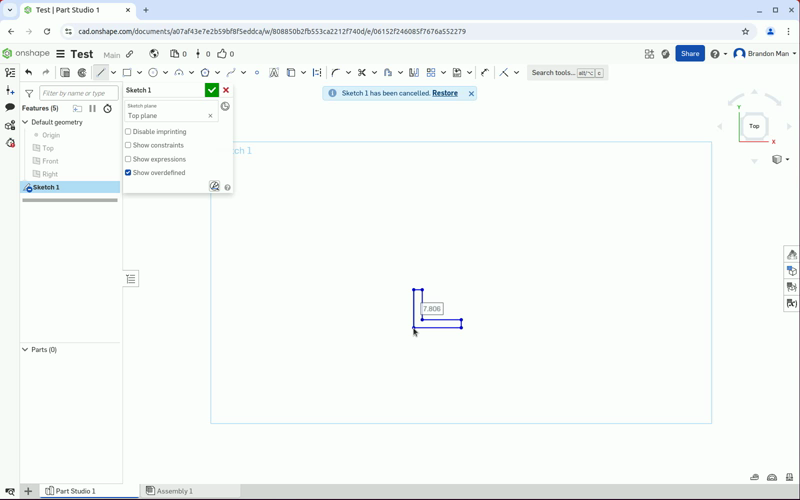
mouse_move(460, 326)
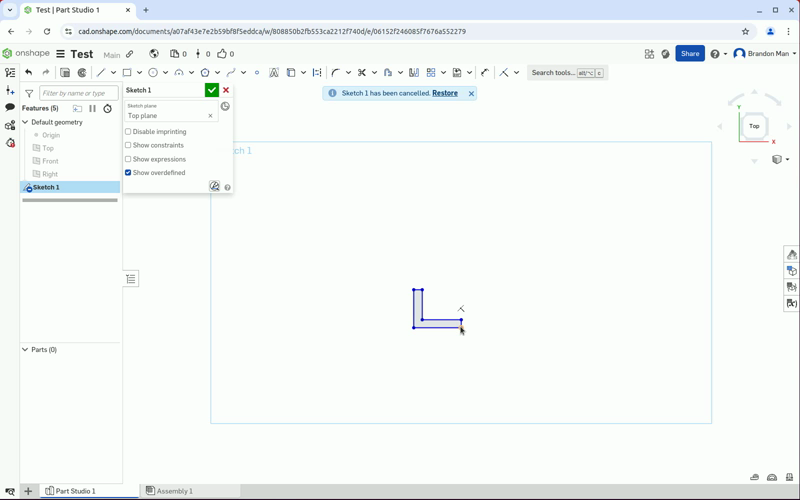
scroll(6)
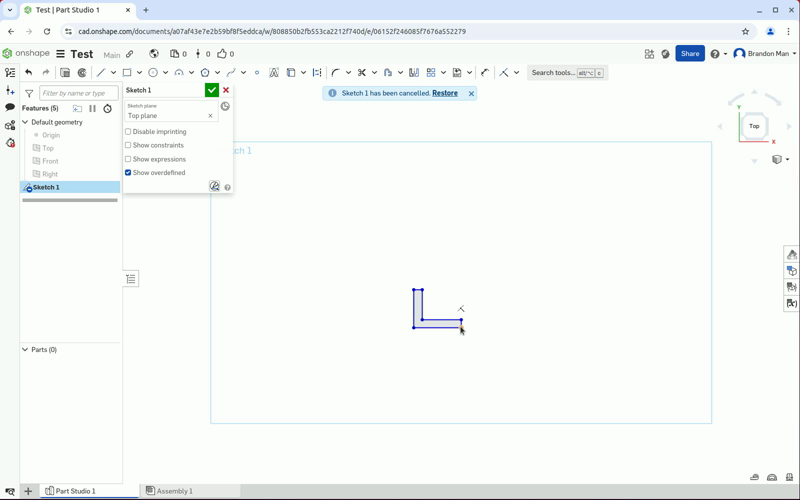
scroll(6)
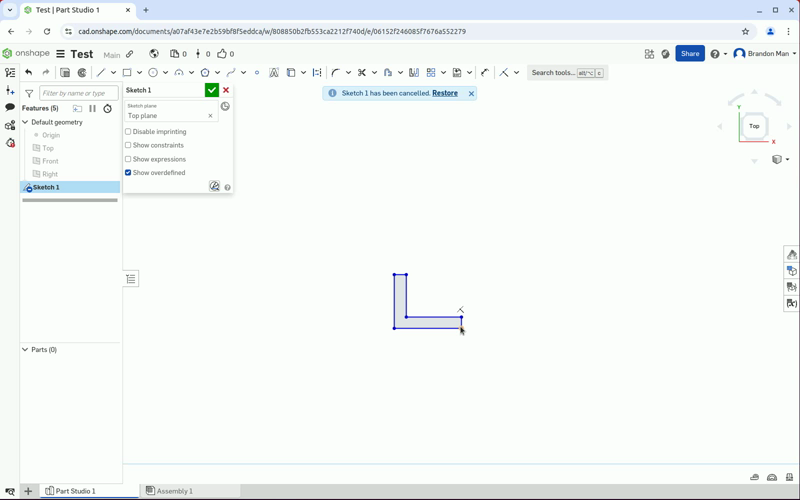
scroll(6)
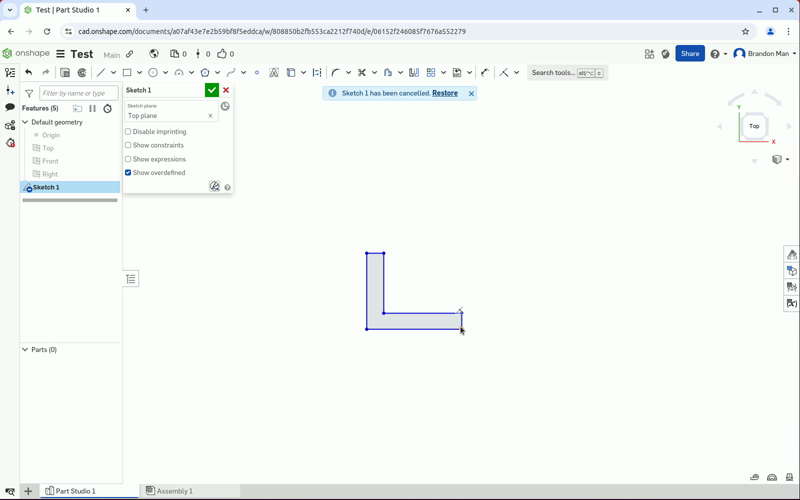
scroll(6)
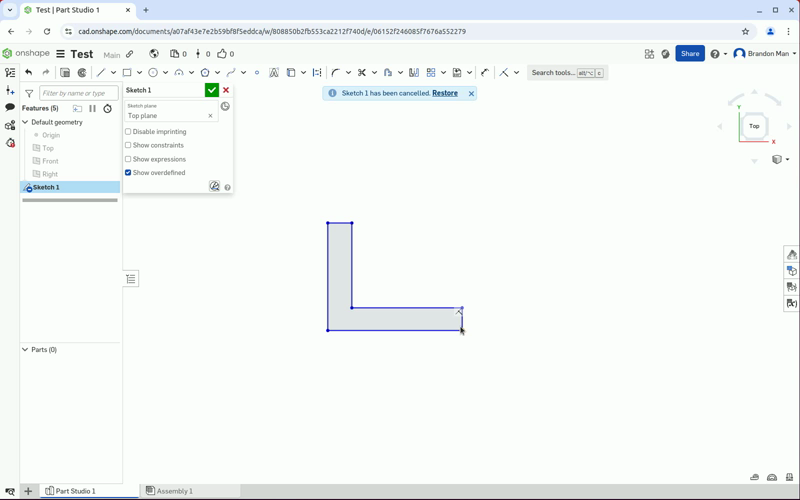
scroll(6)
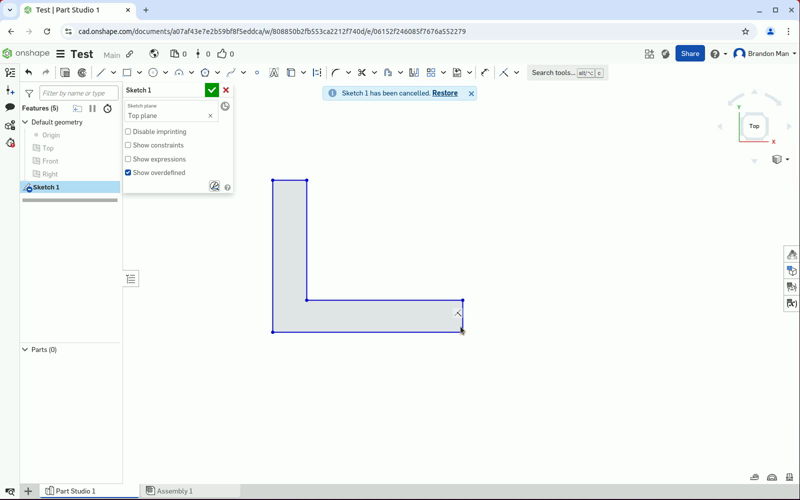
scroll(6)
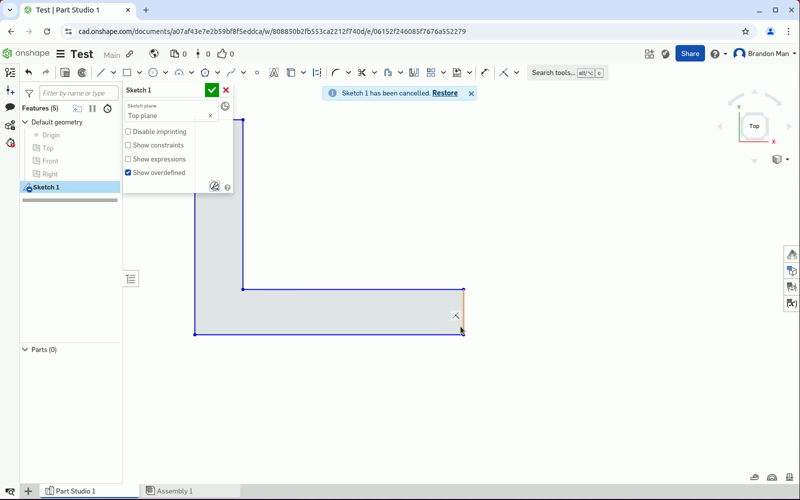
scroll(6)
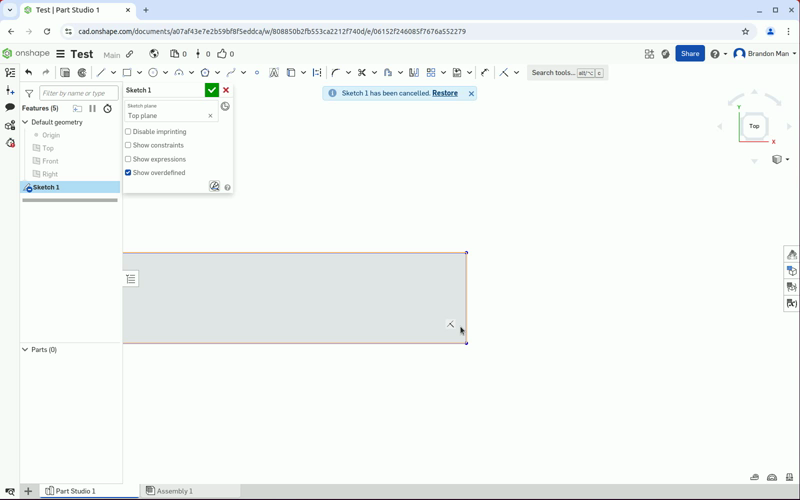
click(460, 326)
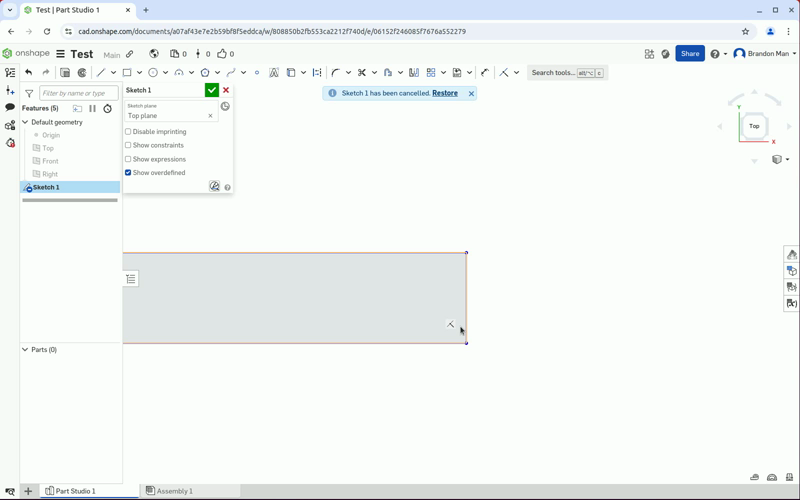
scroll(-6)
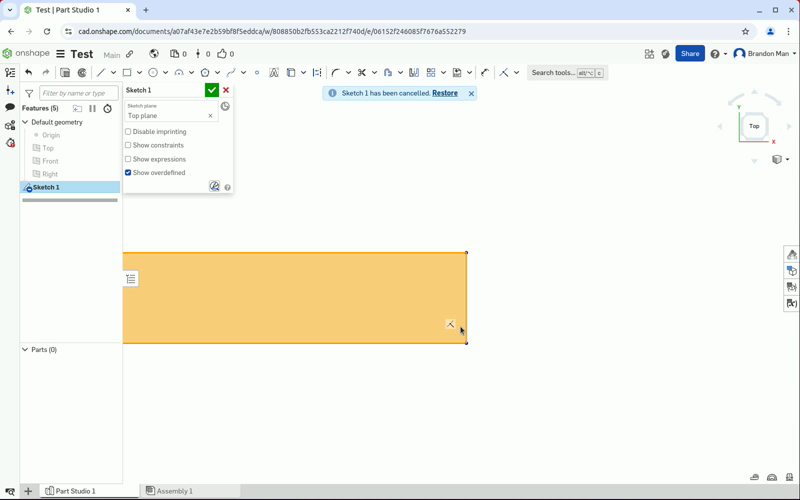
scroll(-6)
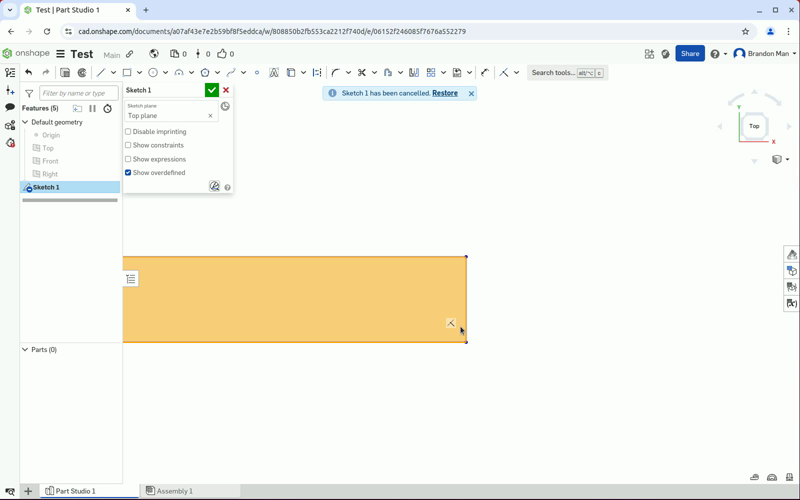
scroll(-6)
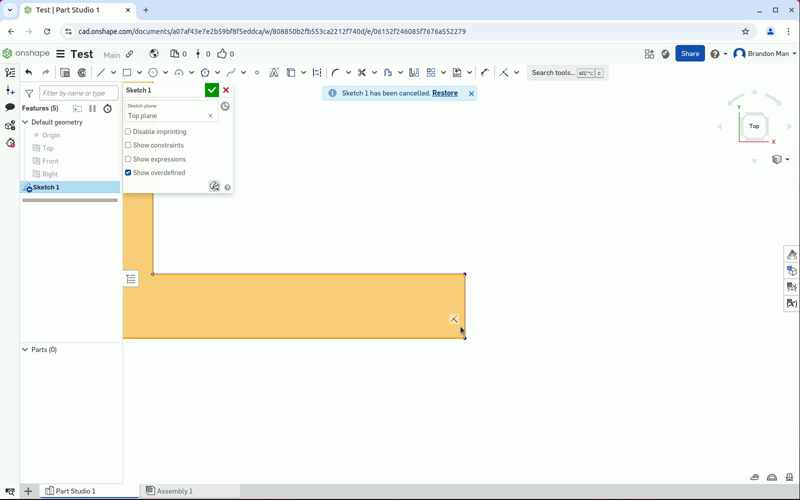
scroll(-6)
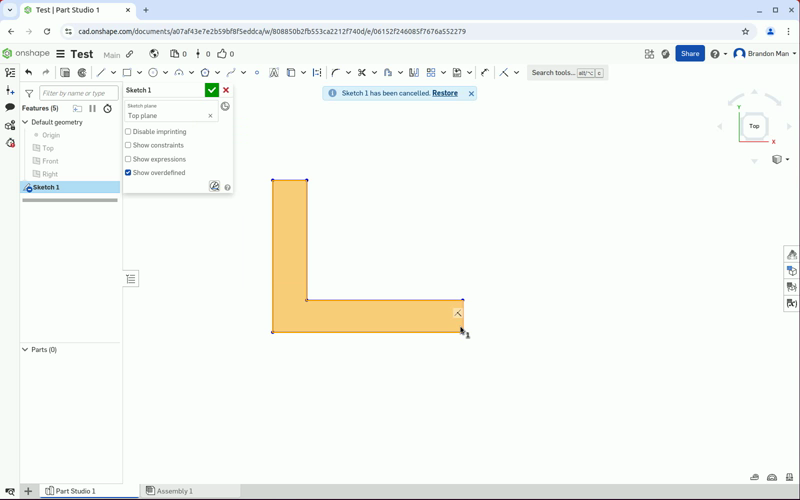
scroll(-6)
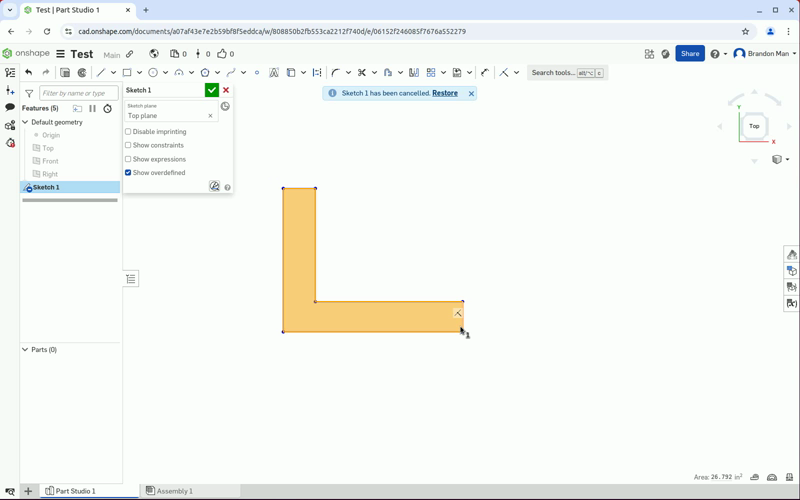
scroll(-6)
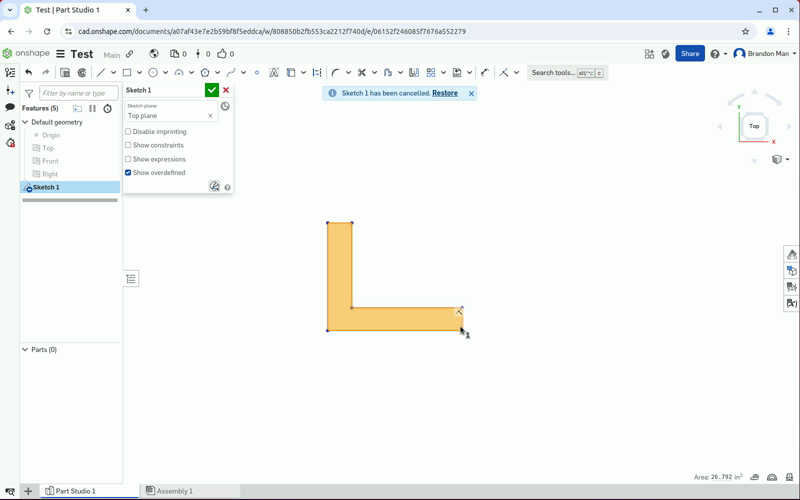
scroll(-6)
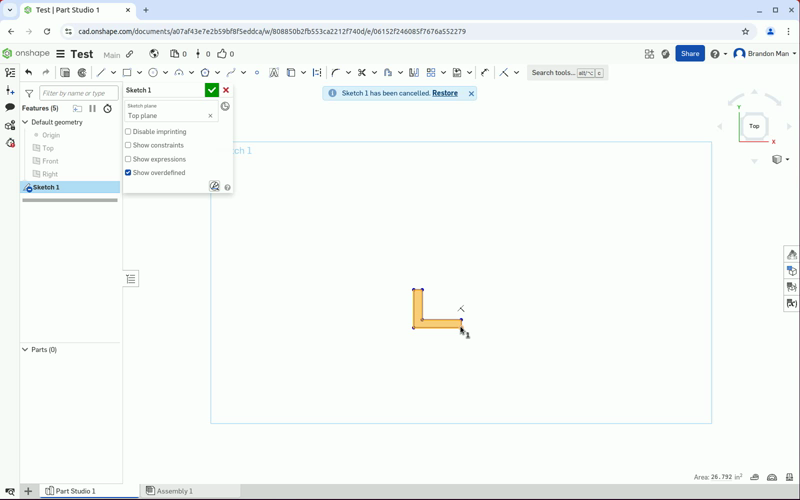
mouse_move(73, 352)
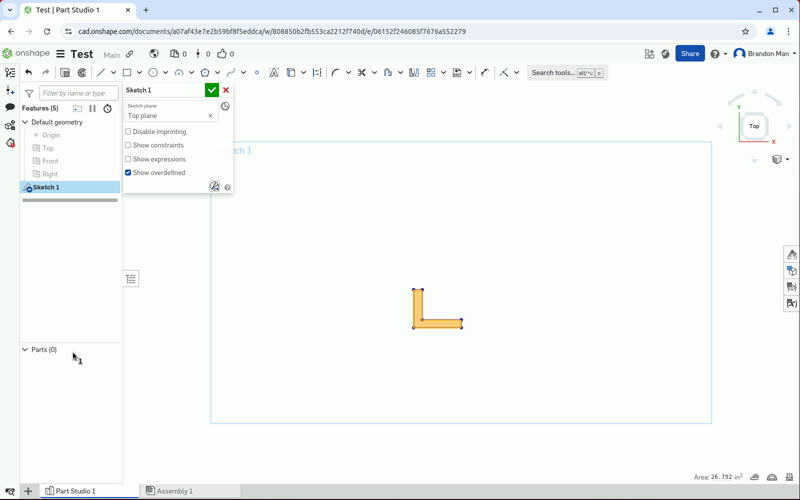
key(shift+y)
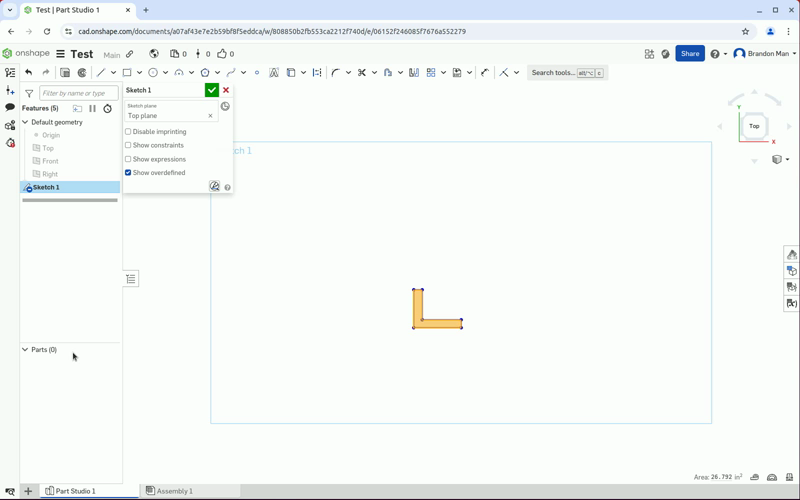
key(shift+e)
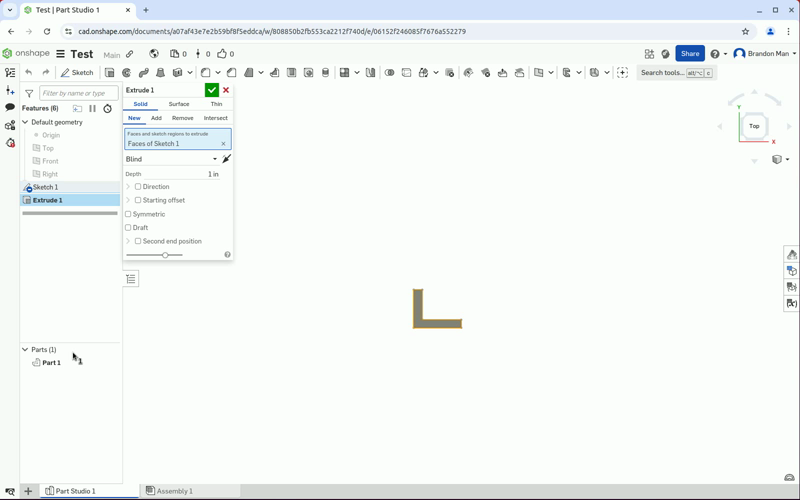
mouse_move(143, 106)
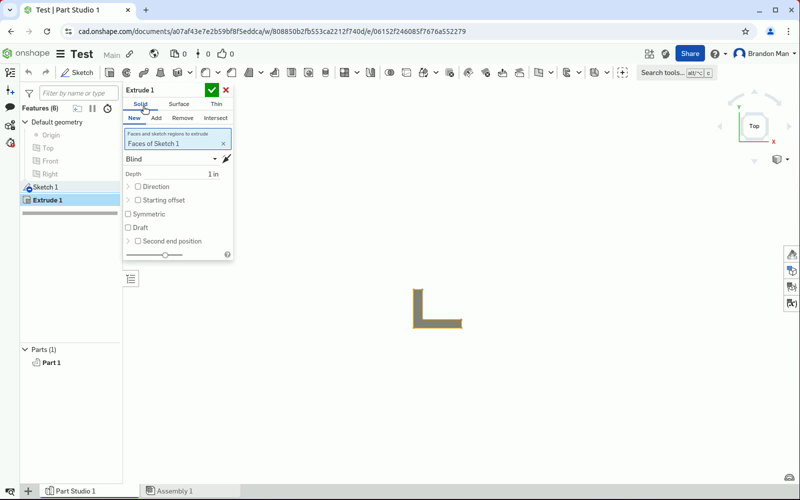
click(143, 106)
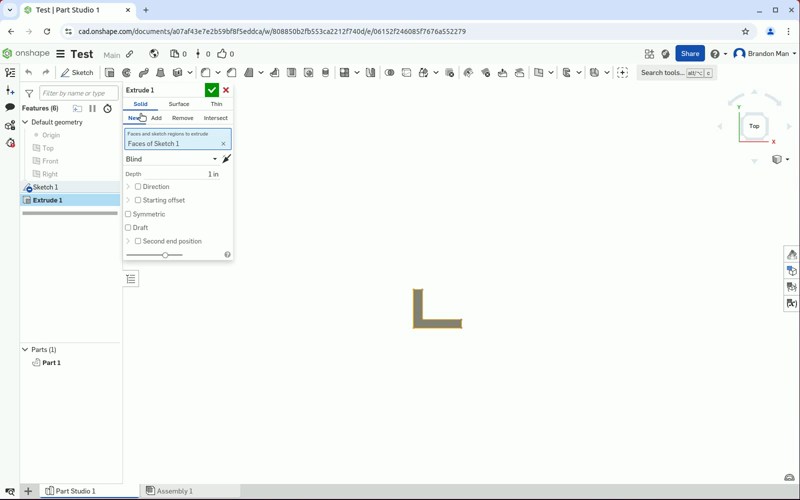
mouse_move(137, 120)
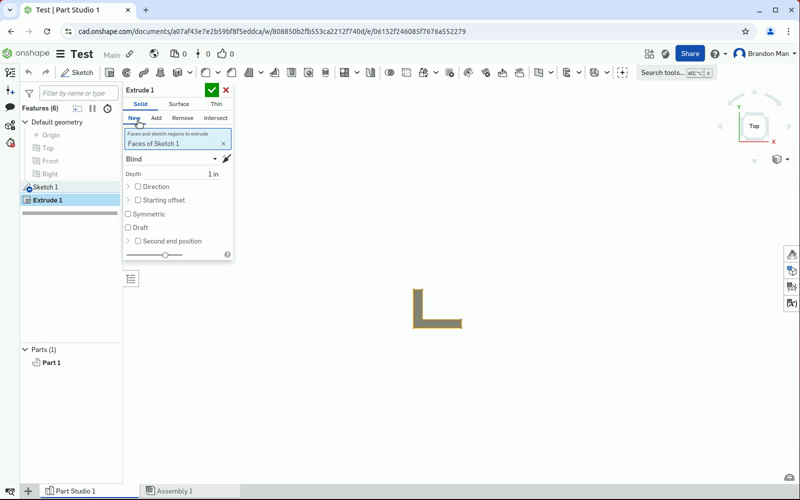
click(137, 120)
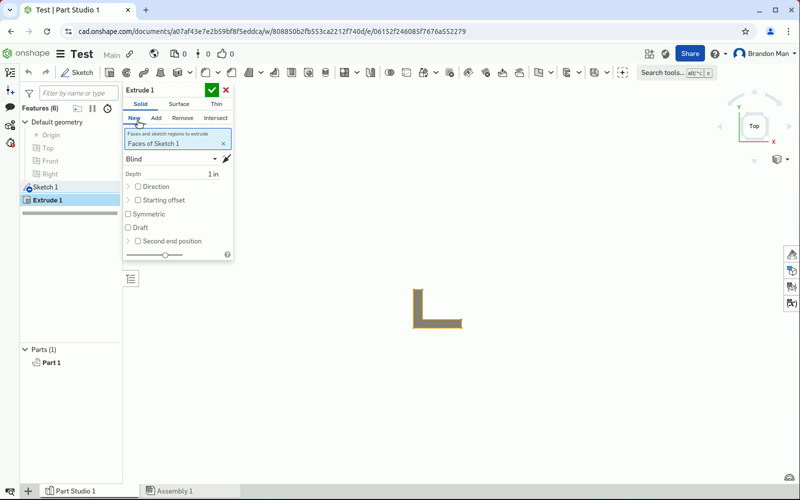
key(tab, 4)
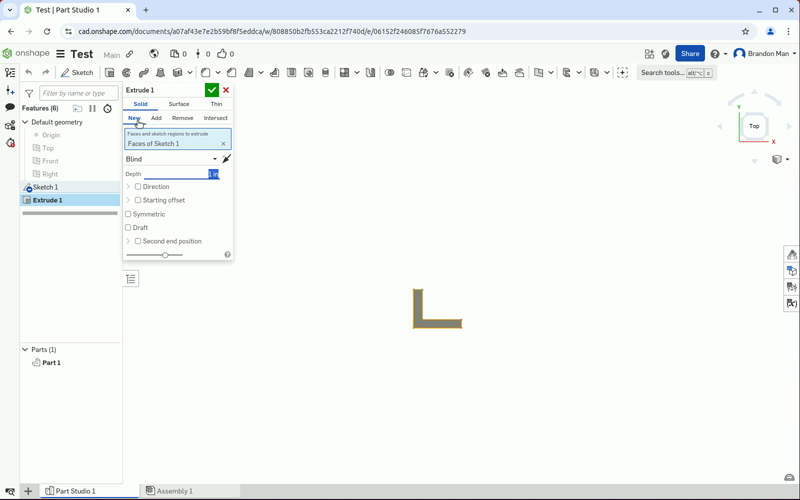
text(1.685)
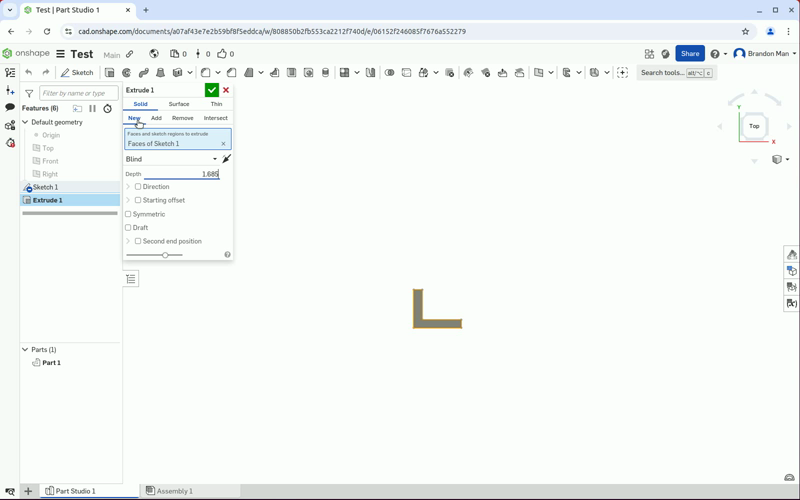
key(enter)
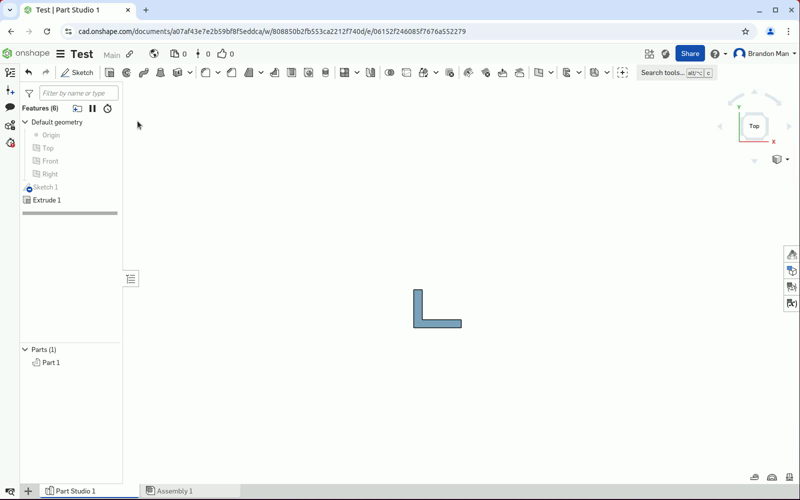
key(shift+h)
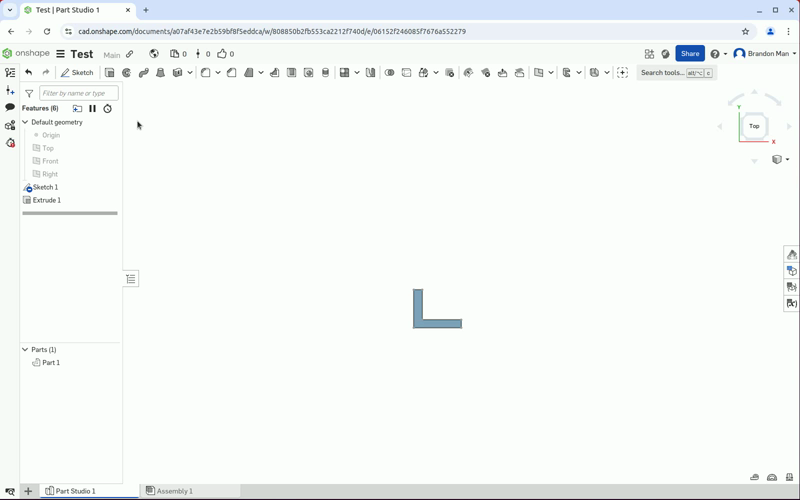
key(shift+h)
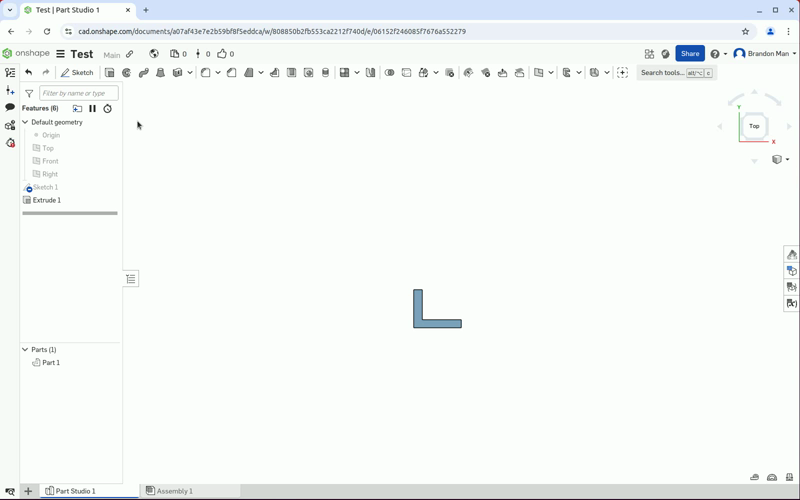
mouse_move(73, 189)
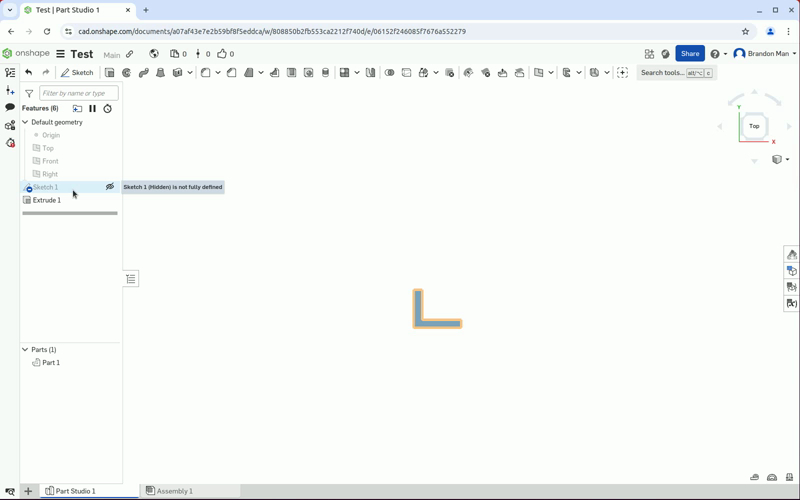
click(73, 189)
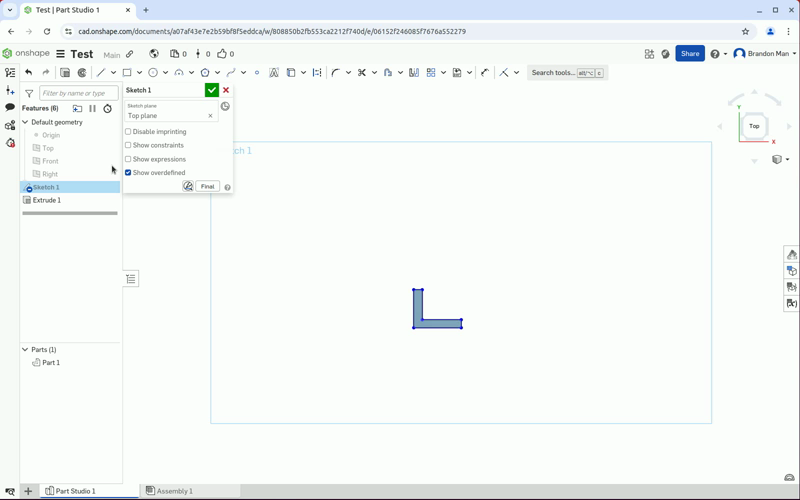
mouse_move(229, 92)
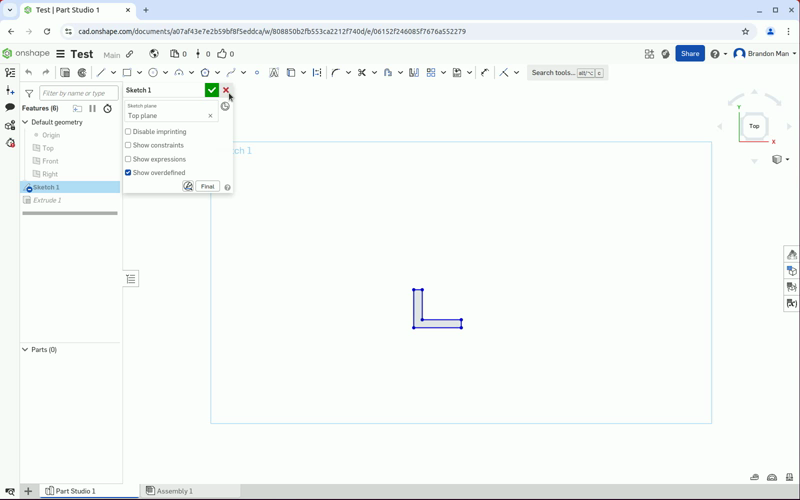
click(229, 92)
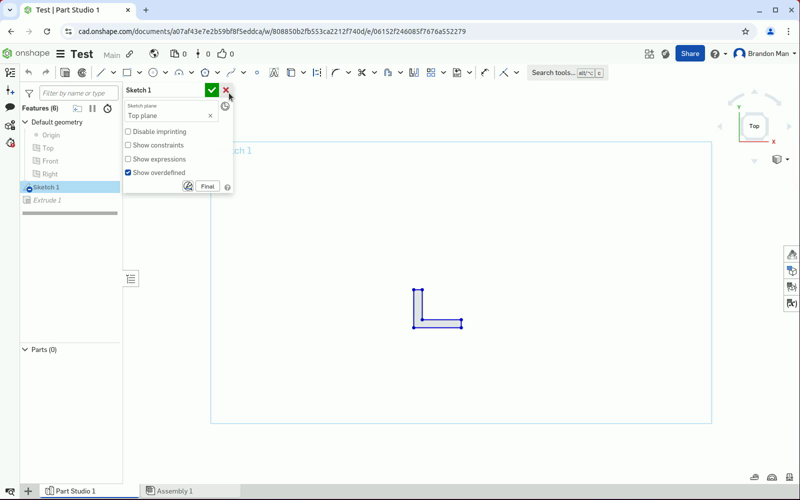
key(shift+s)
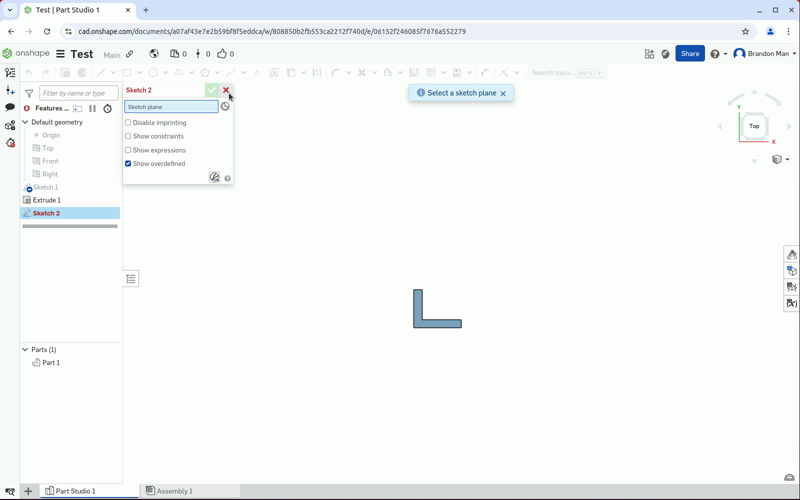
mouse_move(73, 150)
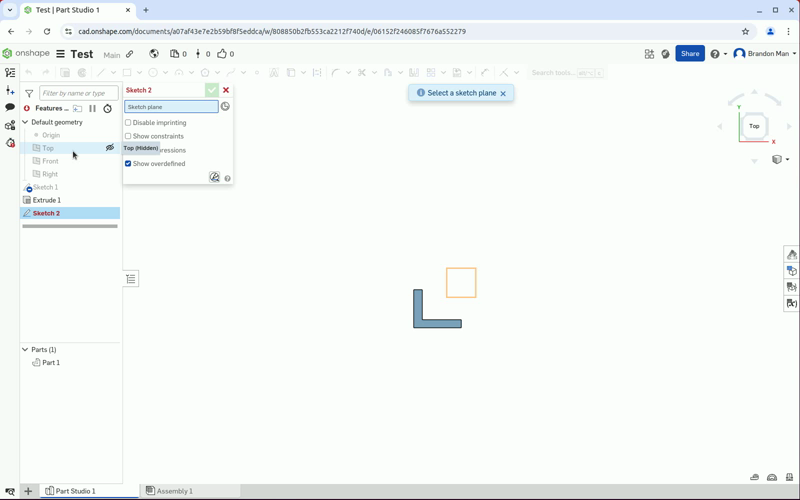
click(73, 150)
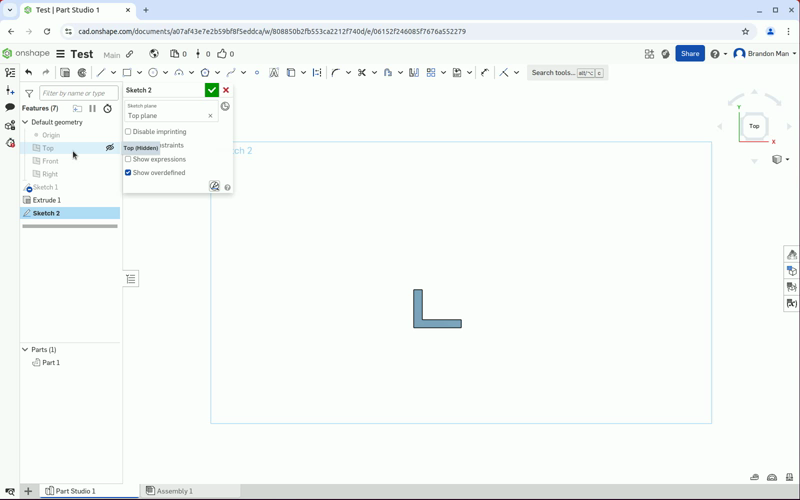
mouse_move(73, 352)
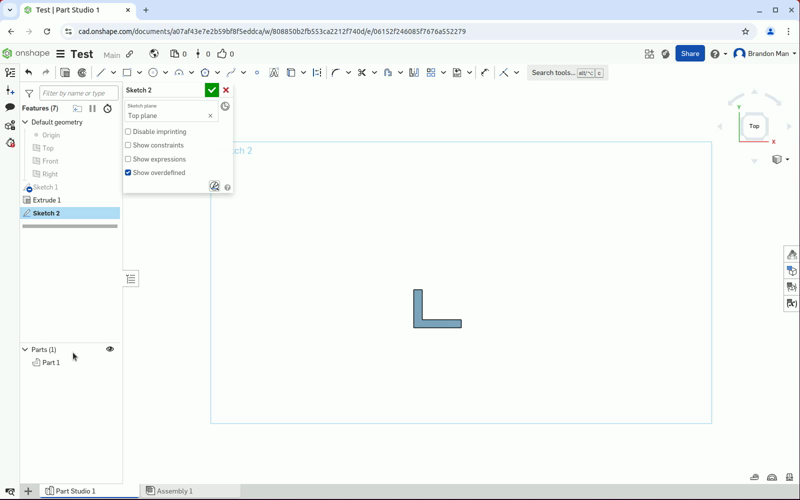
key(y)
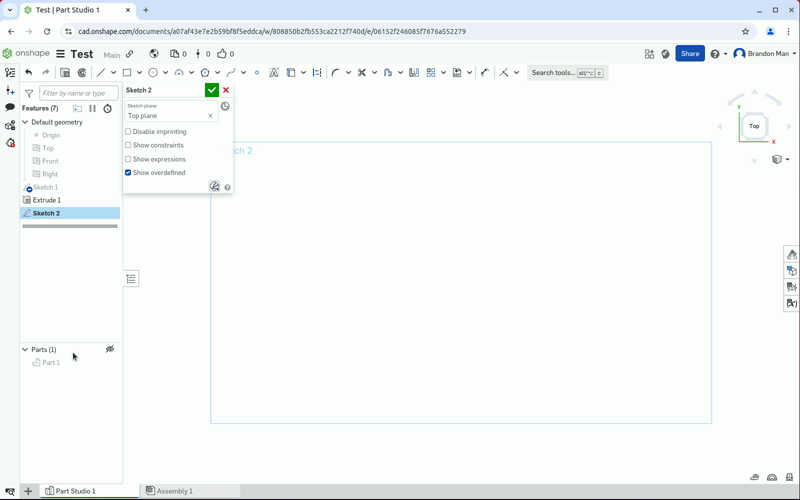
key(l)
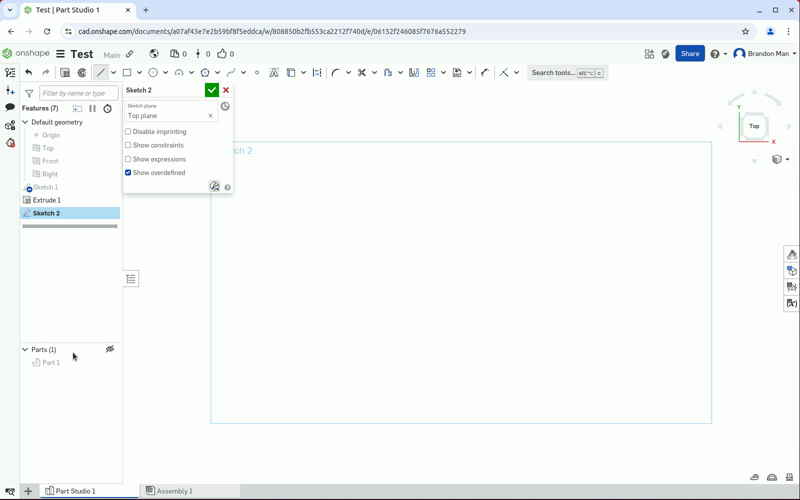
key_down(shift)
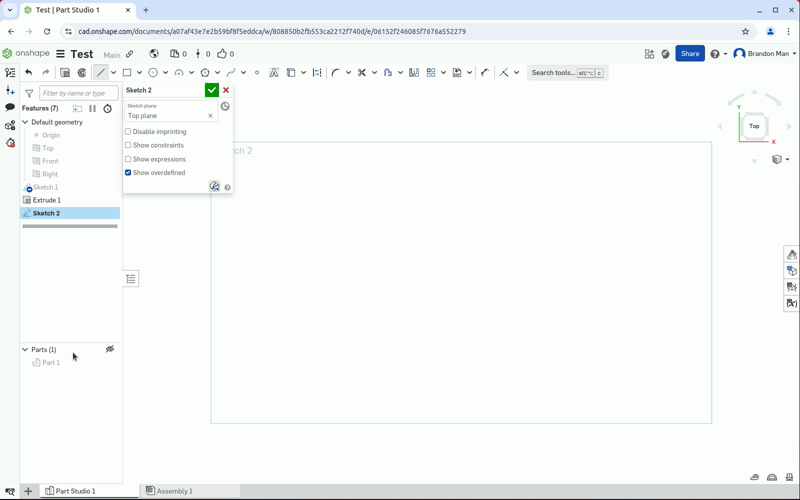
mouse_move(413, 290)
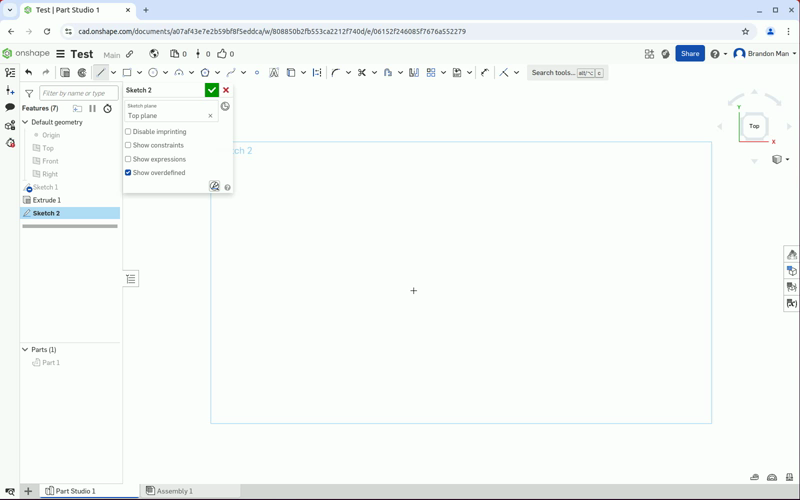
click(413, 290)
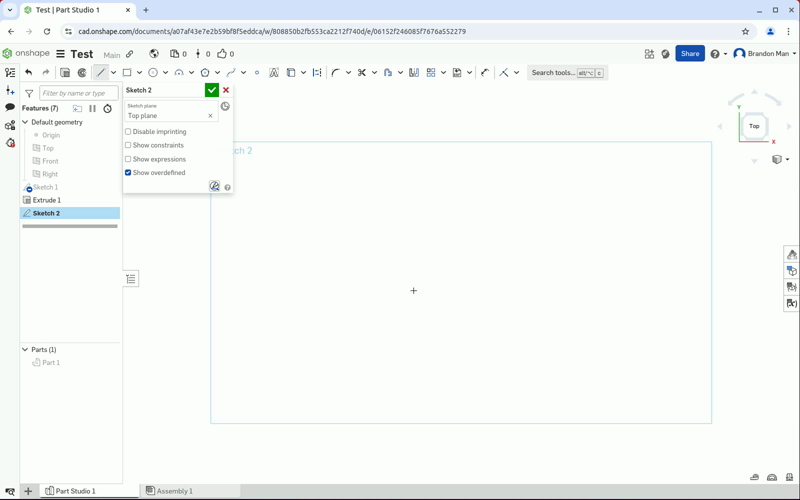
key_up(shift)
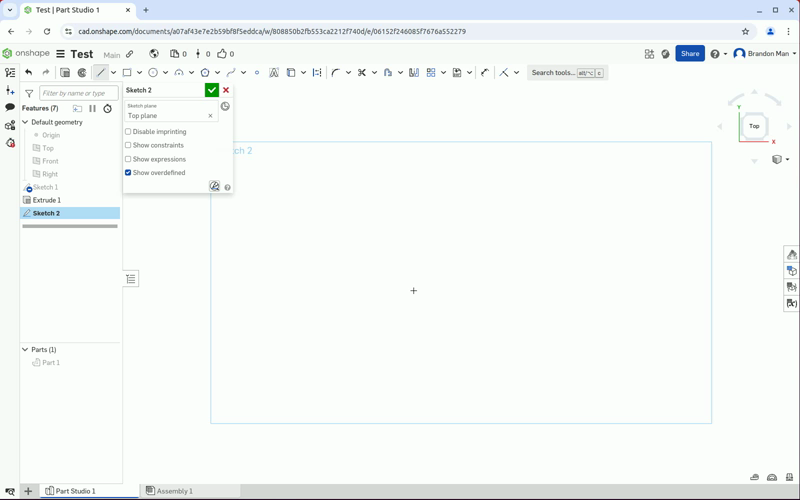
key_down(shift)
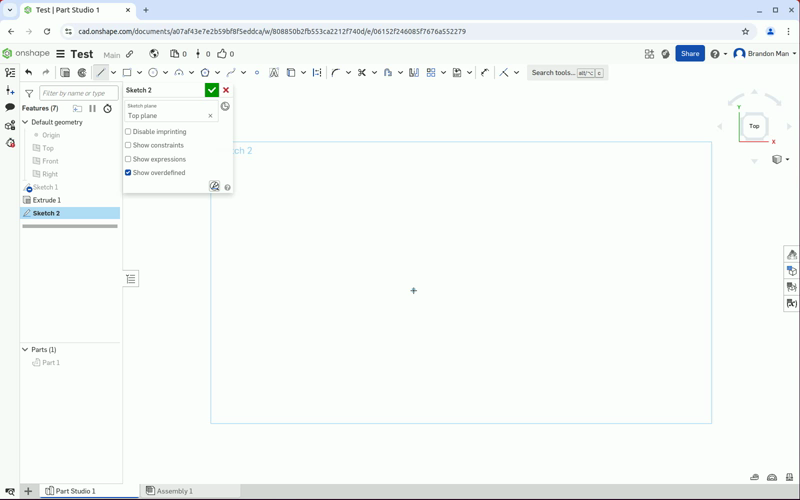
mouse_move(444, 290)
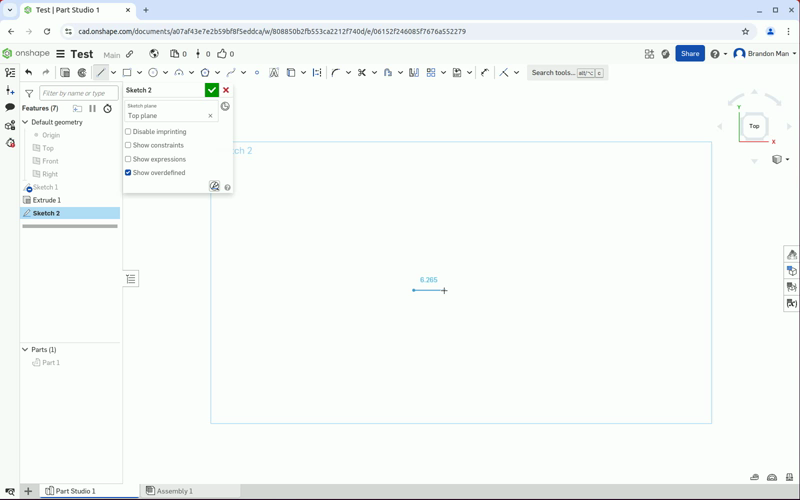
mouse_move(422, 290)
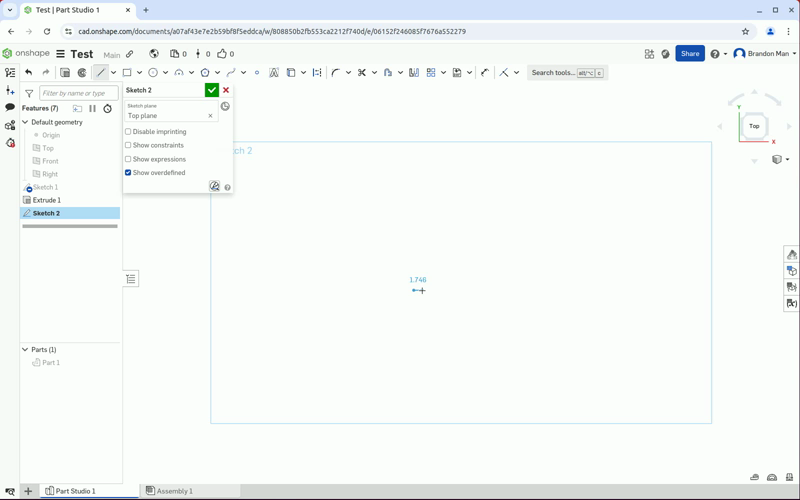
click(422, 290)
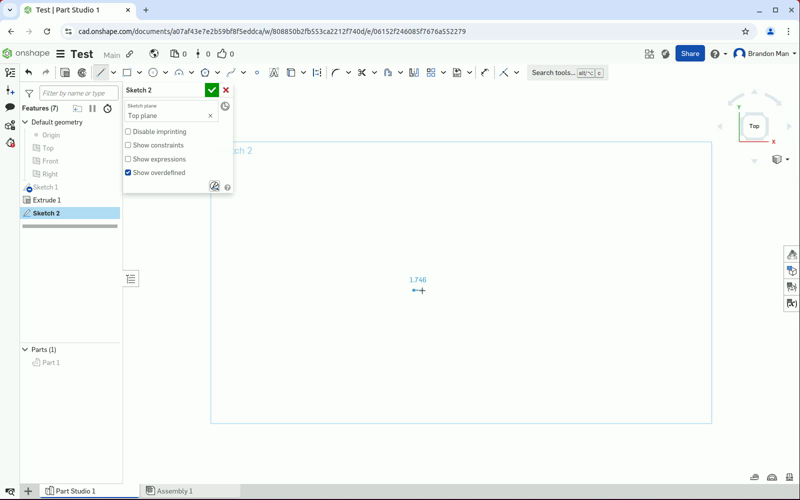
key_up(shift)
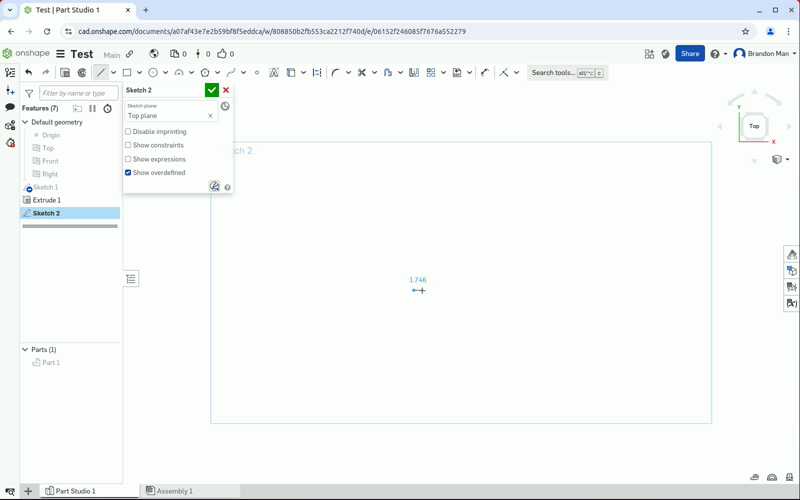
key_down(shift)
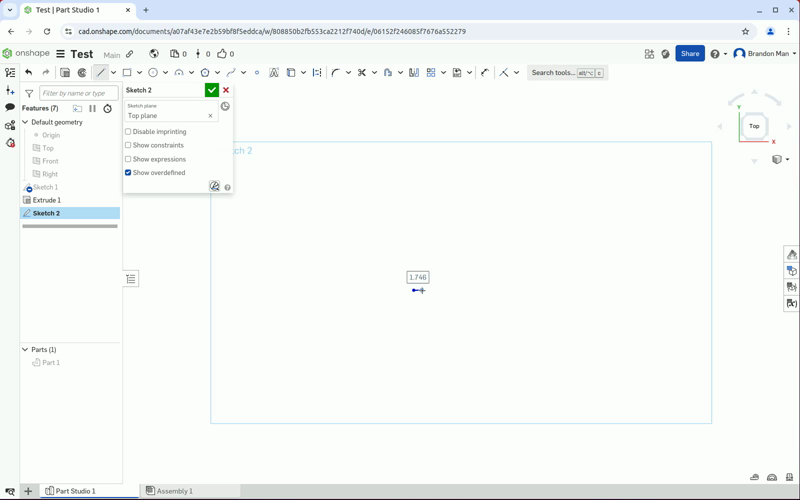
mouse_move(452, 290)
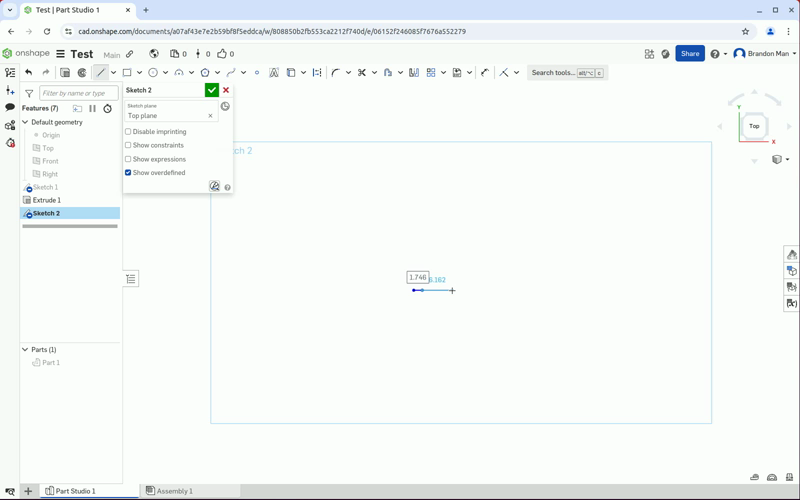
mouse_move(422, 319)
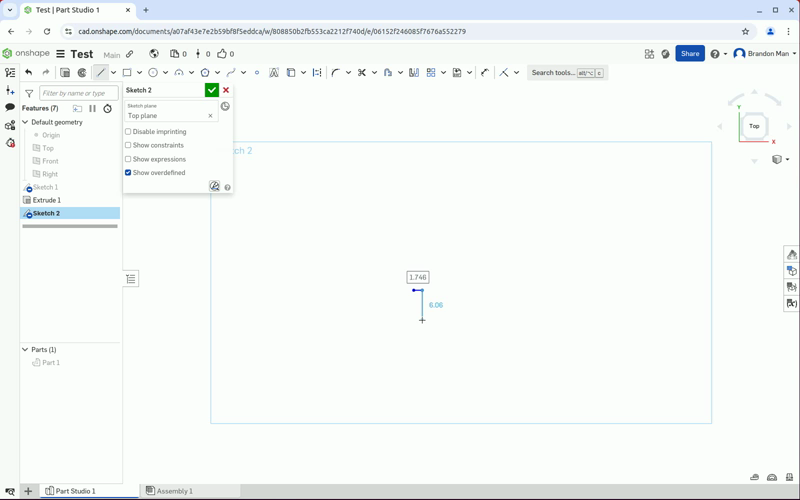
click(422, 319)
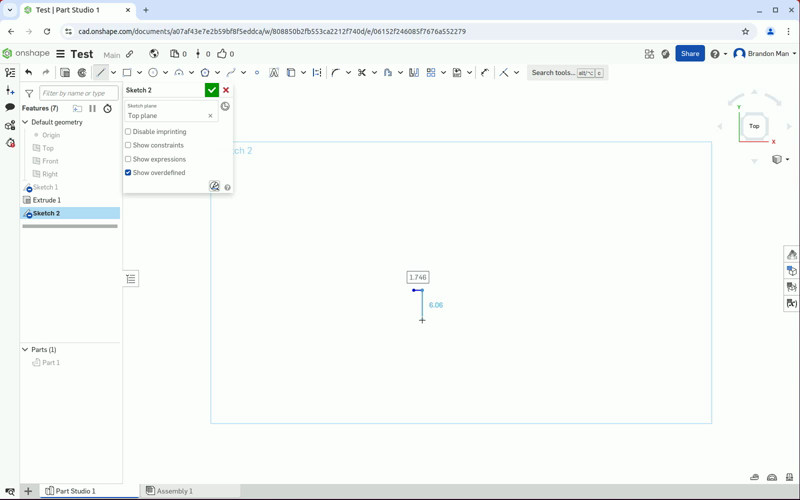
key_up(shift)
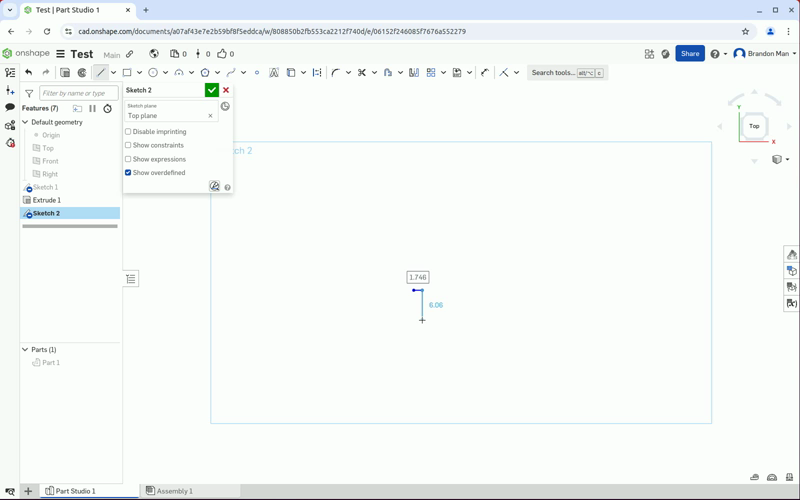
key_down(shift)
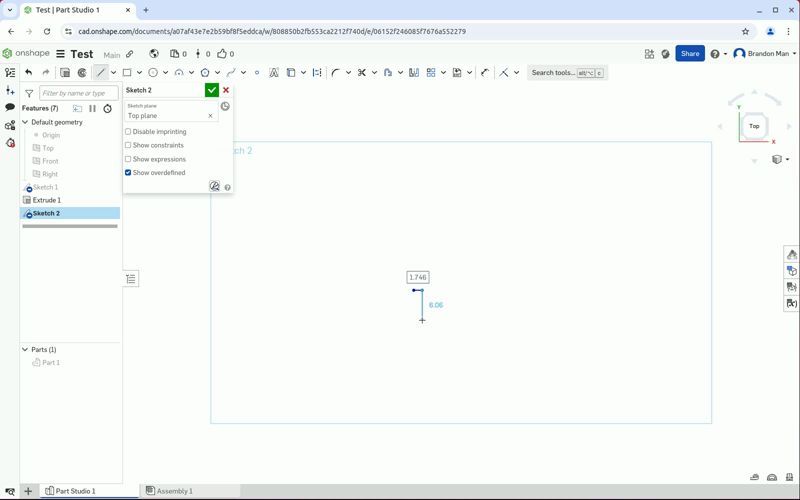
mouse_move(452, 319)
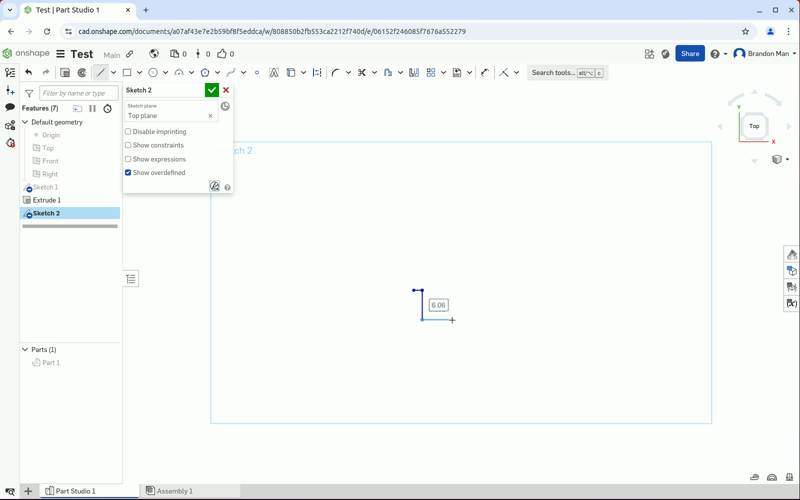
mouse_move(461, 319)
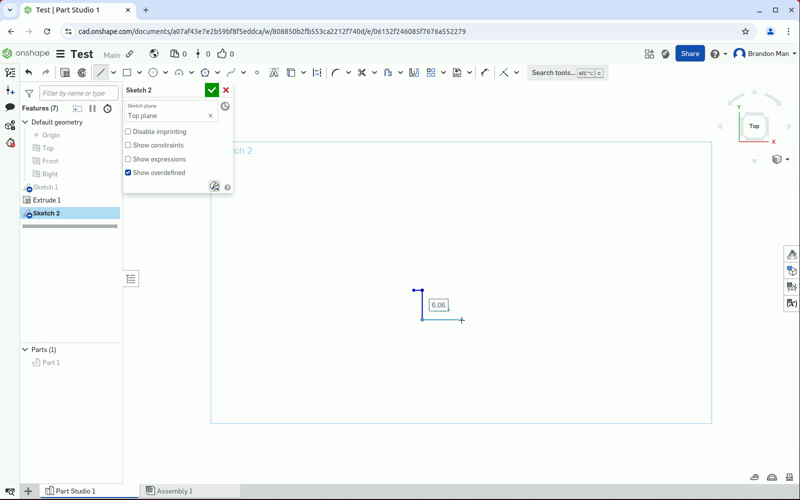
click(461, 319)
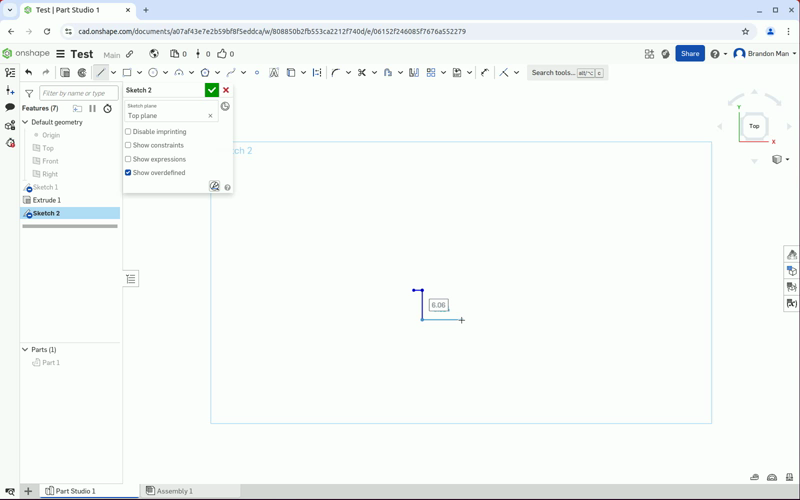
key_up(shift)
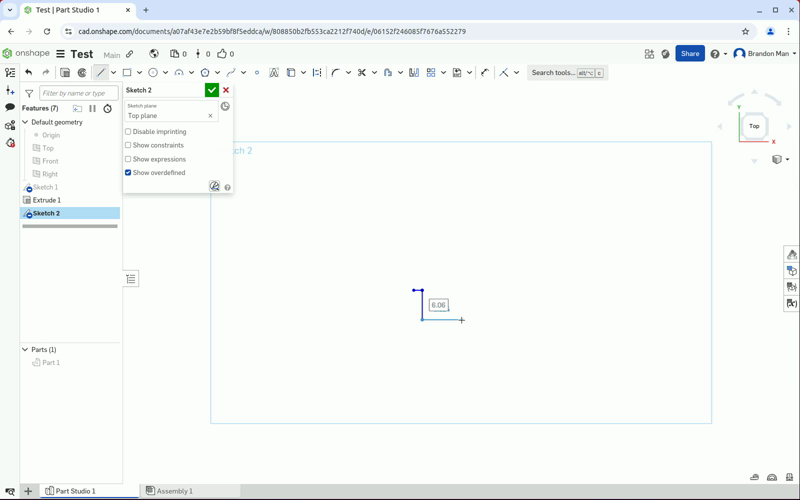
key_down(shift)
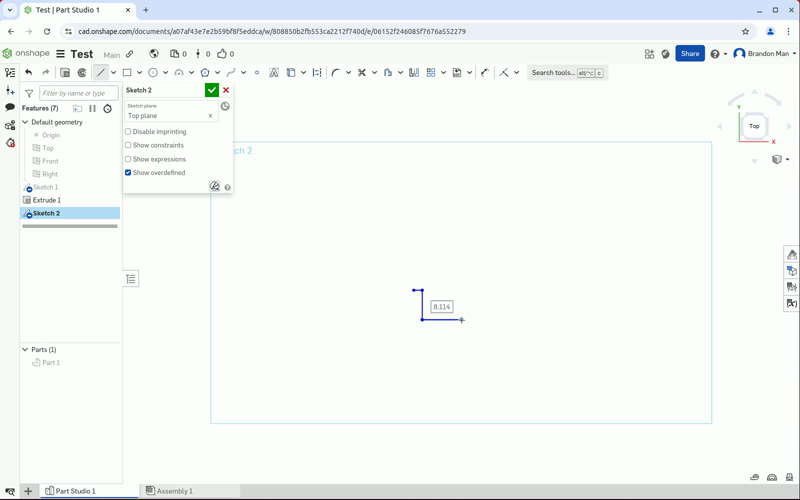
mouse_move(492, 319)
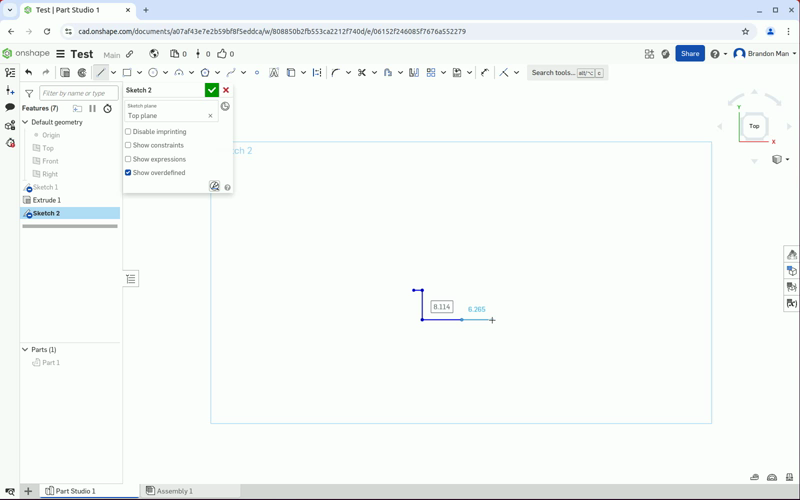
mouse_move(461, 327)
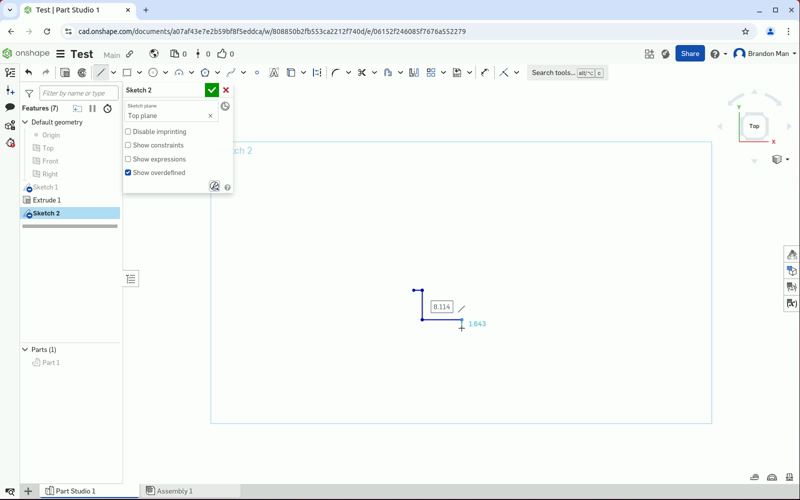
click(461, 327)
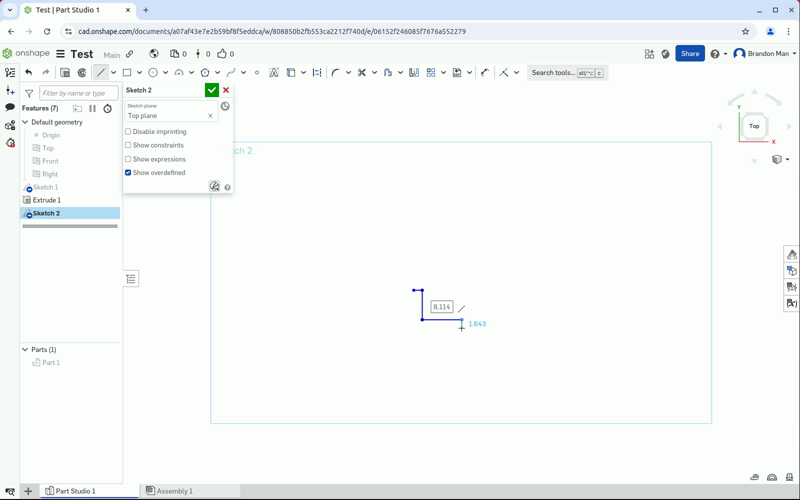
key_up(shift)
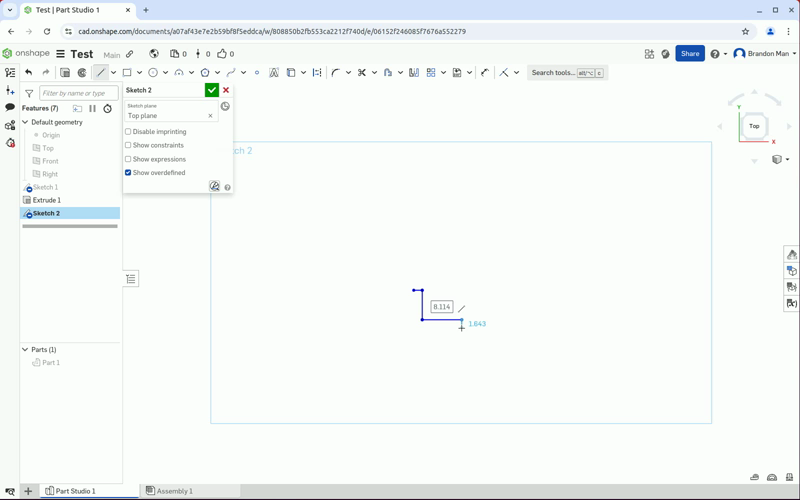
key_down(shift)
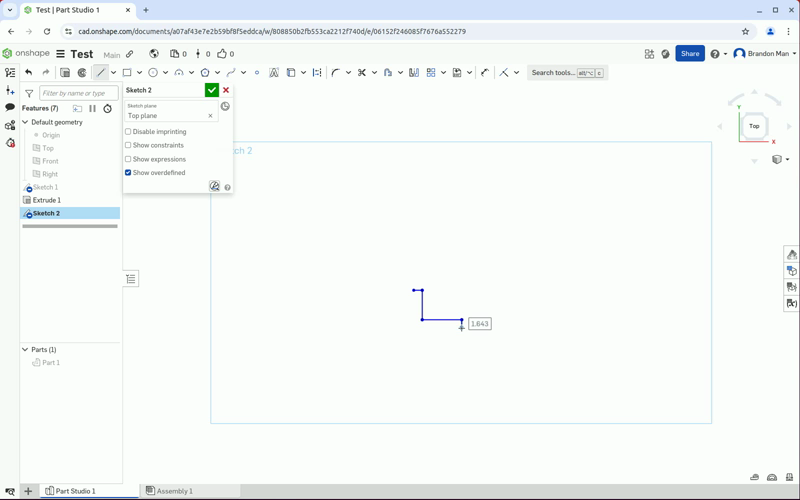
mouse_move(492, 327)
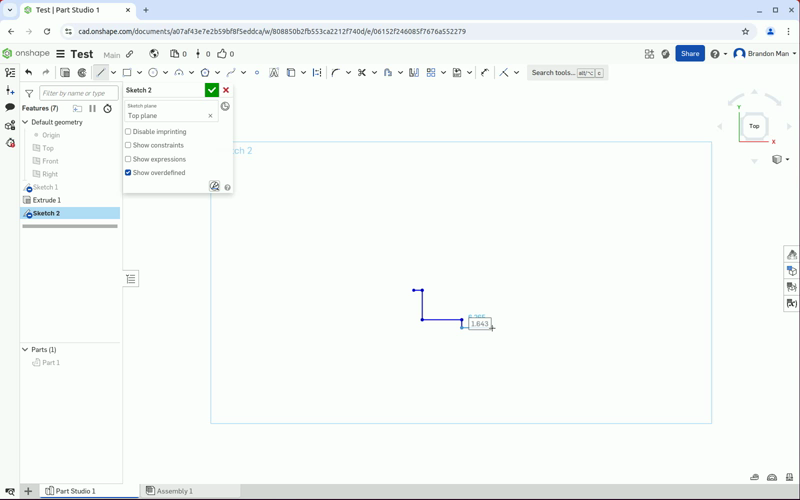
mouse_move(485, 327)
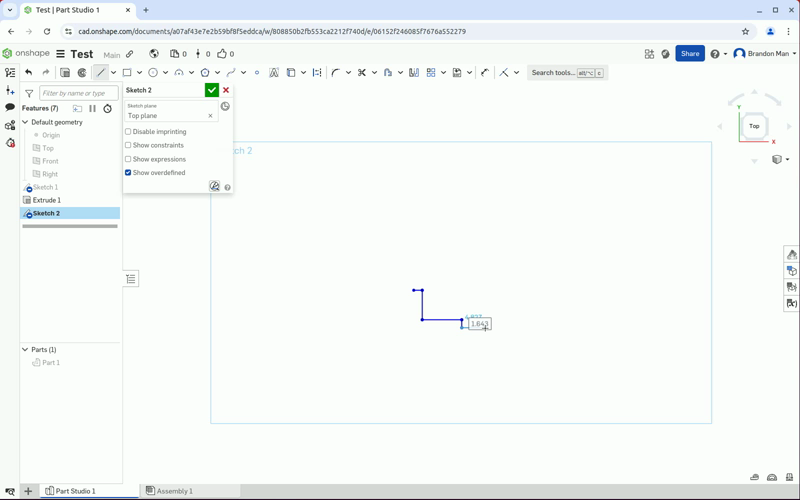
click(485, 327)
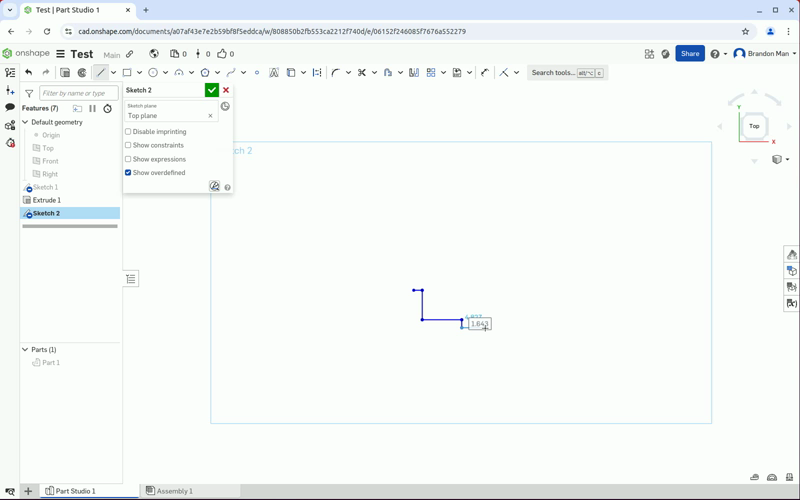
key_up(shift)
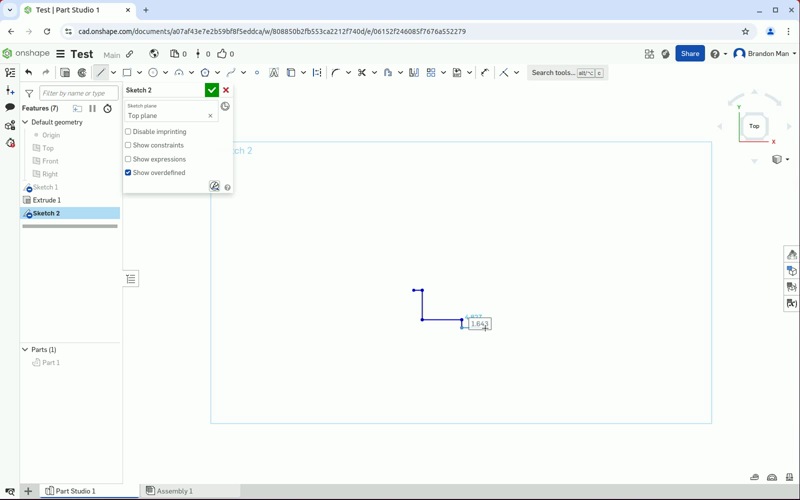
key_down(shift)
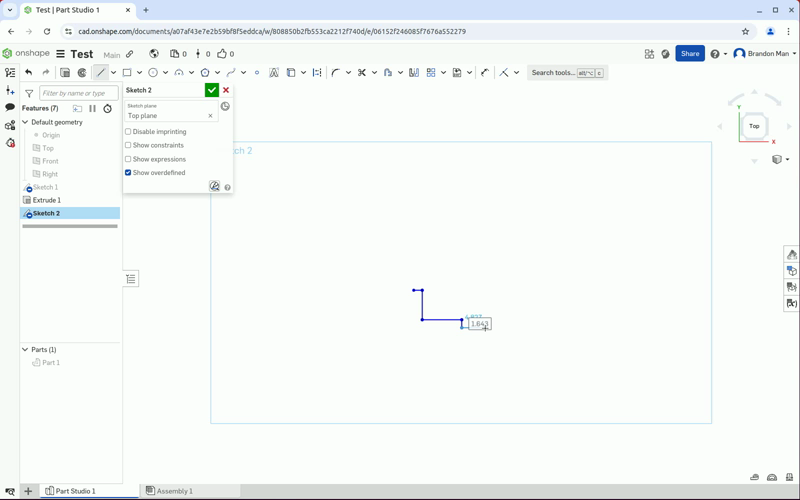
mouse_move(515, 327)
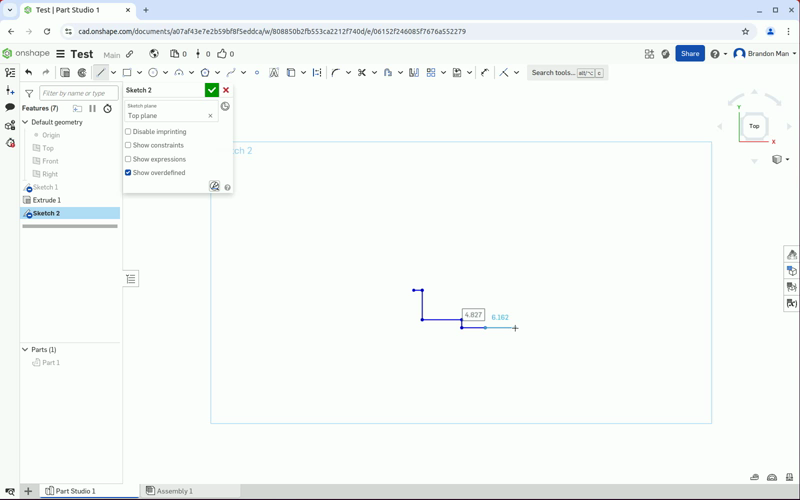
mouse_move(499, 327)
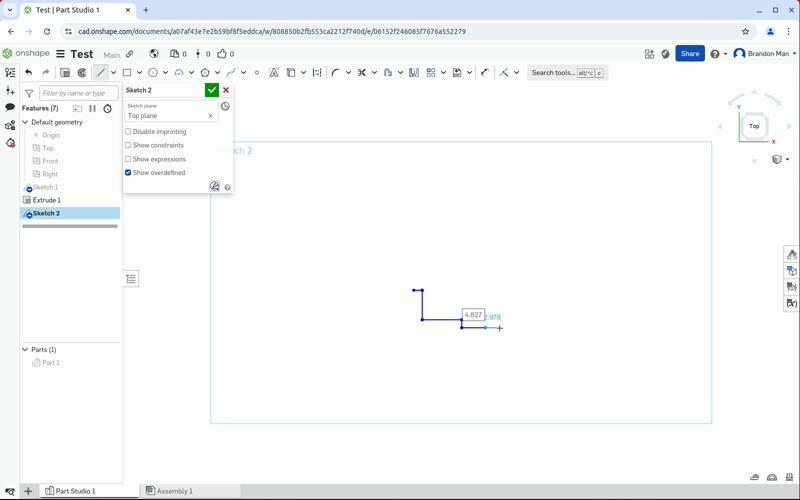
click(499, 327)
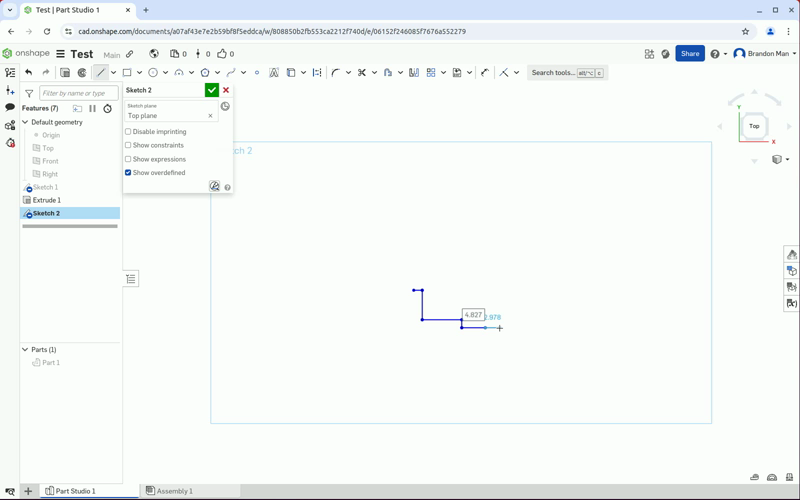
key_up(shift)
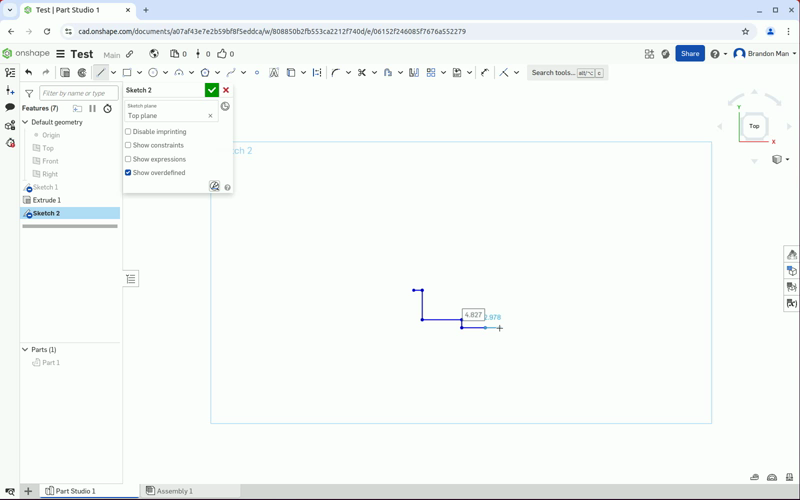
key_down(shift)
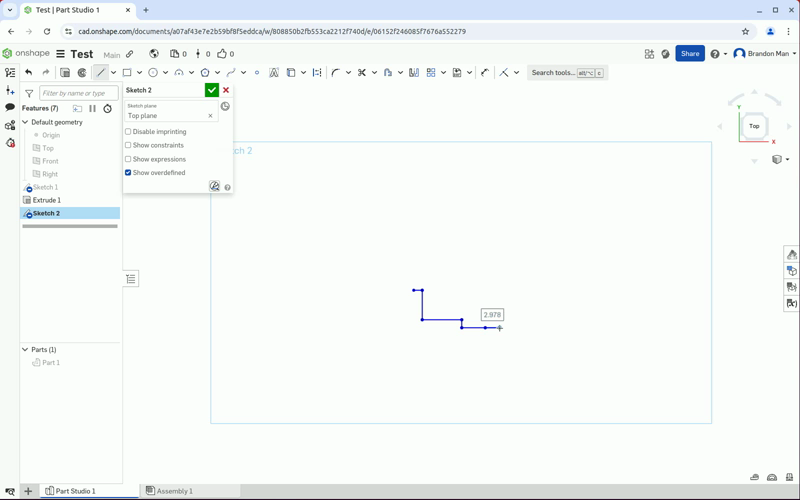
mouse_move(529, 327)
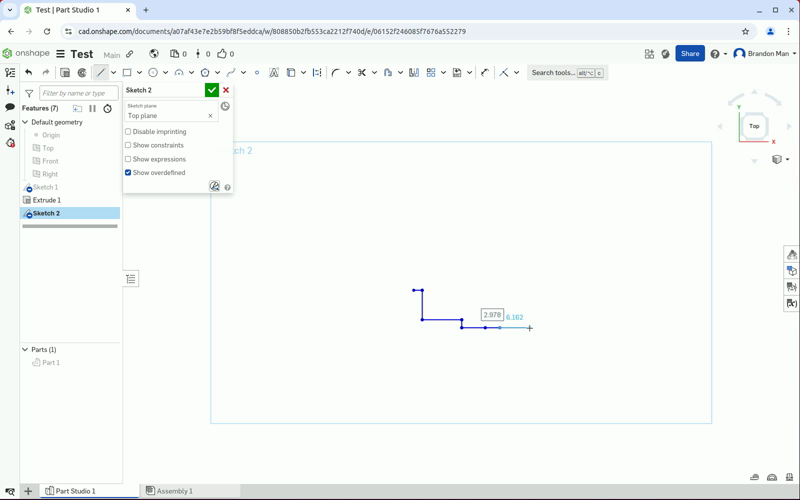
mouse_move(499, 300)
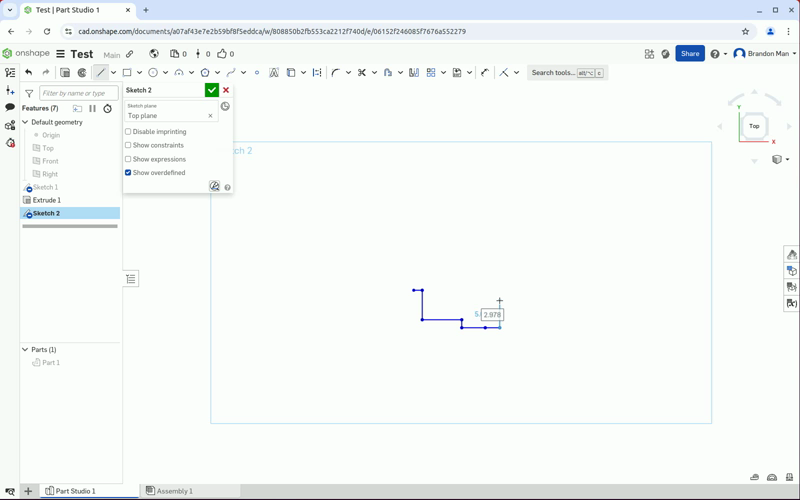
click(499, 300)
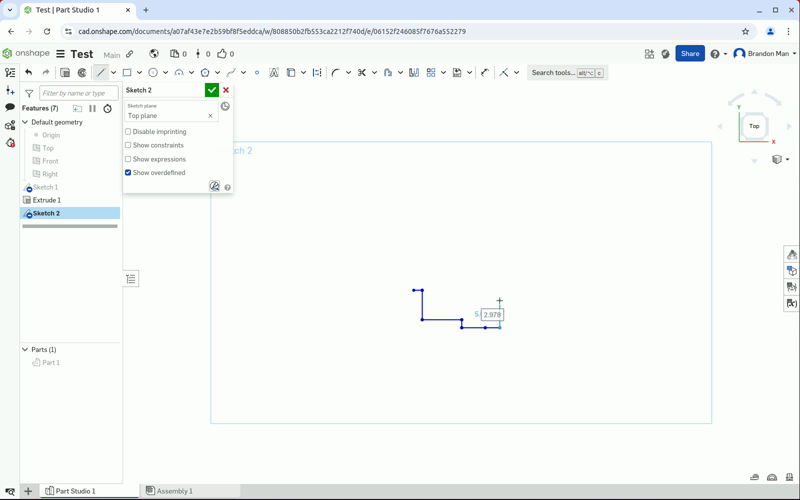
key_up(shift)
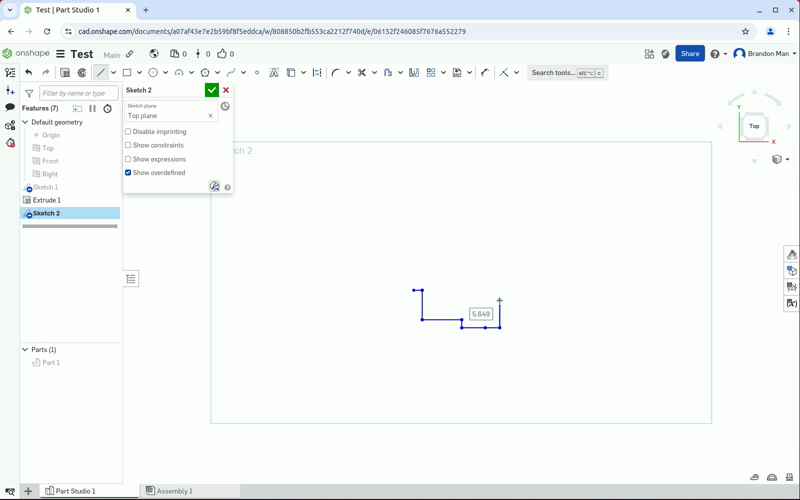
key_down(shift)
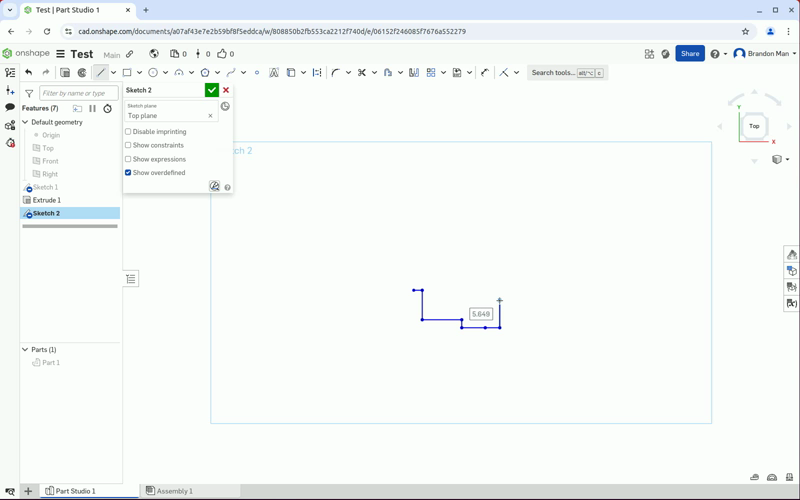
mouse_move(437, 282)
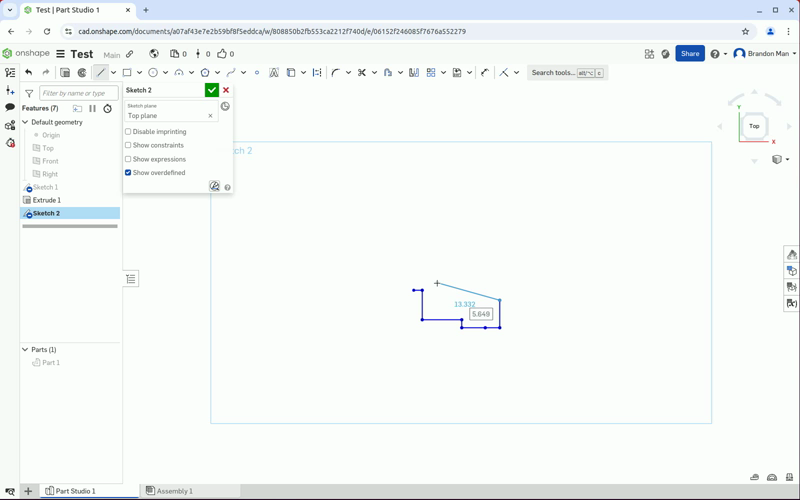
click(437, 282)
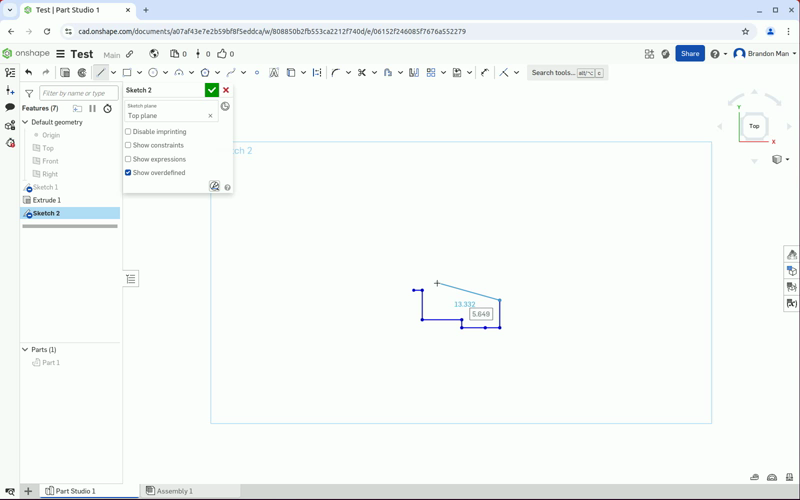
key_up(shift)
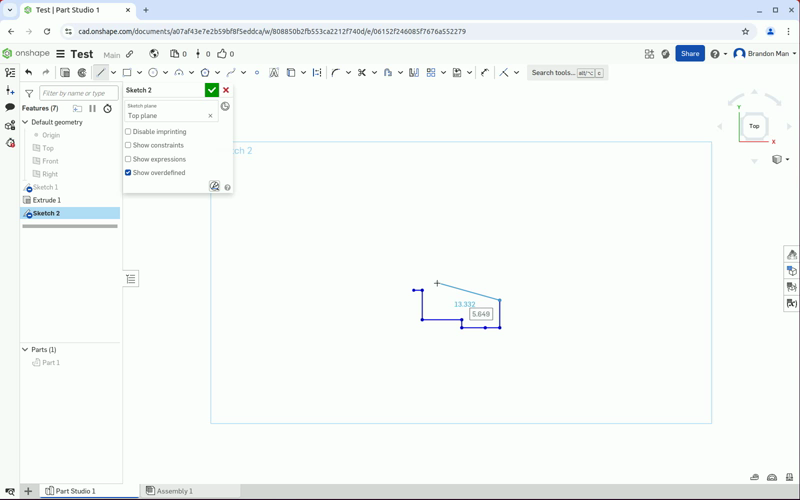
key_down(shift)
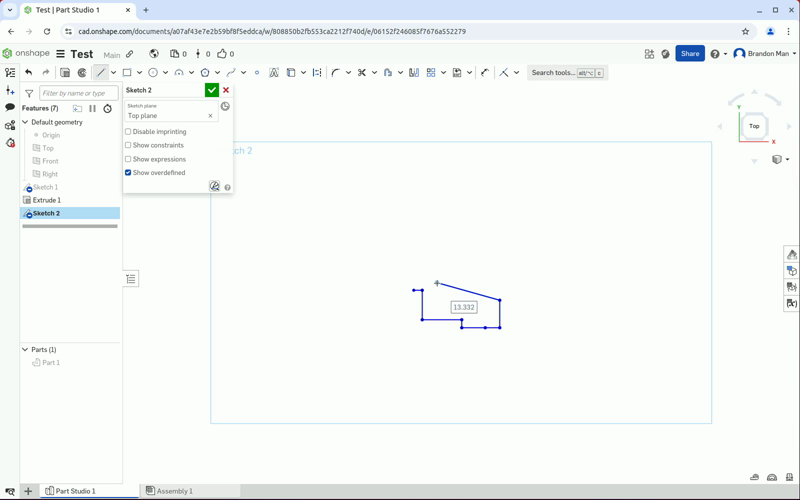
mouse_move(467, 282)
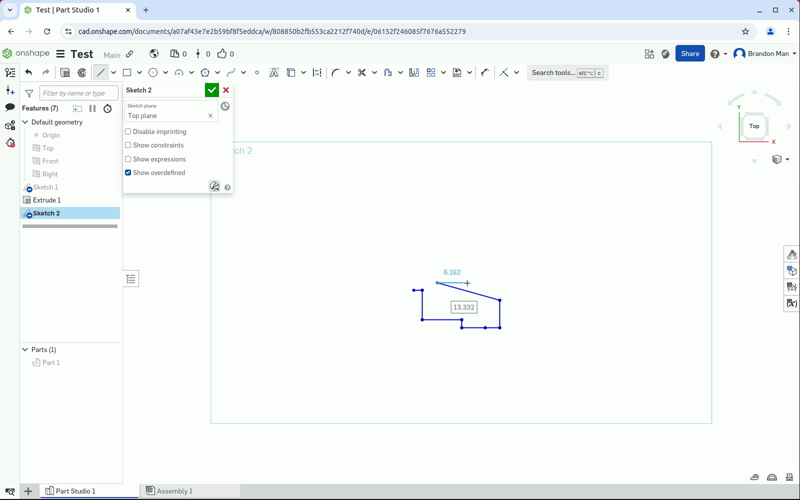
mouse_move(413, 282)
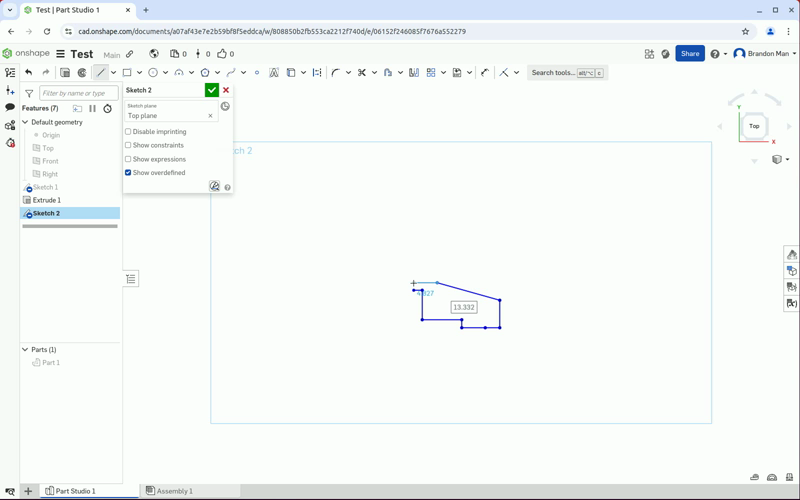
click(413, 282)
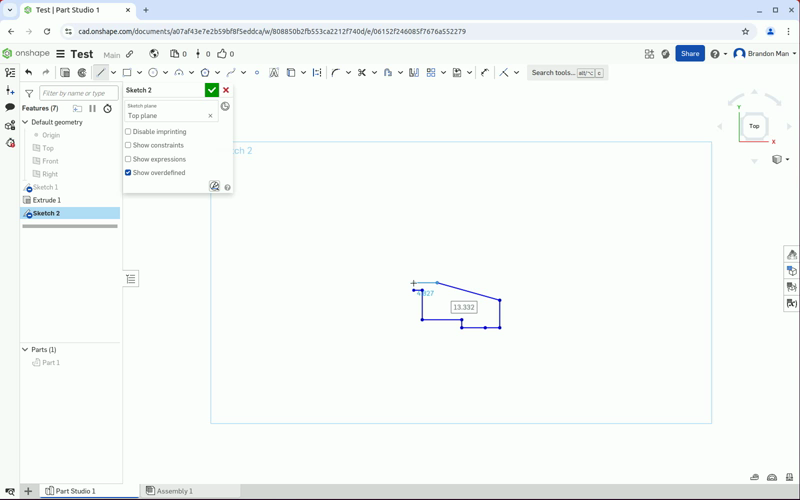
key_up(shift)
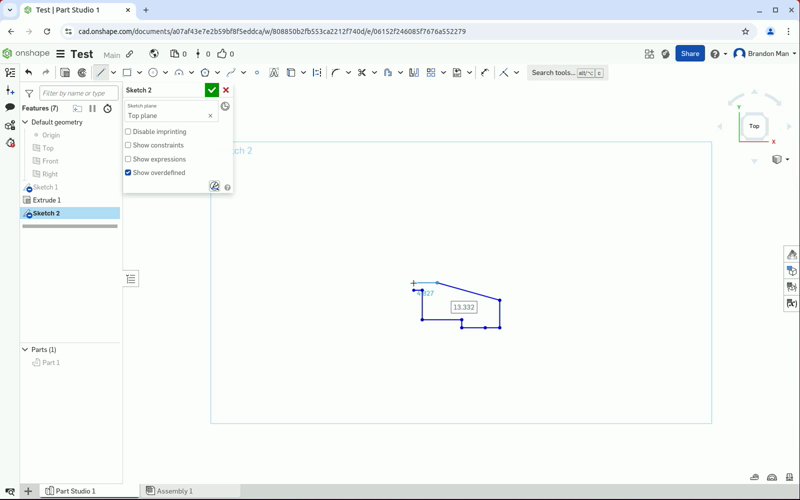
mouse_move(444, 282)
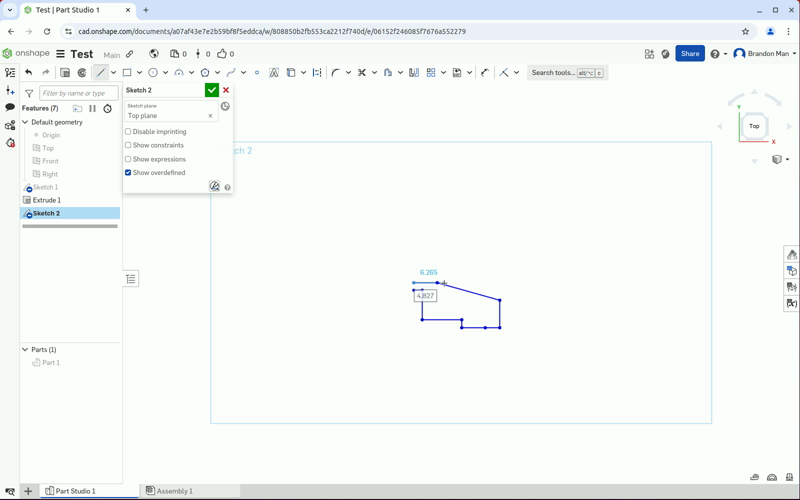
key_down(shift)
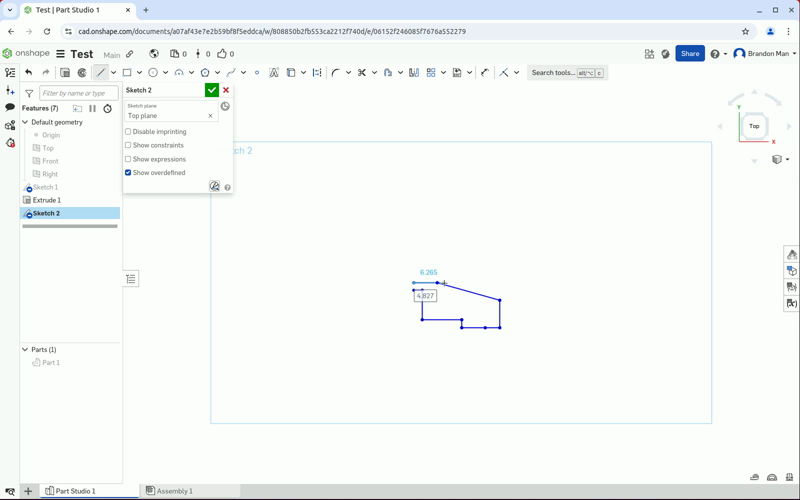
mouse_move(413, 290)
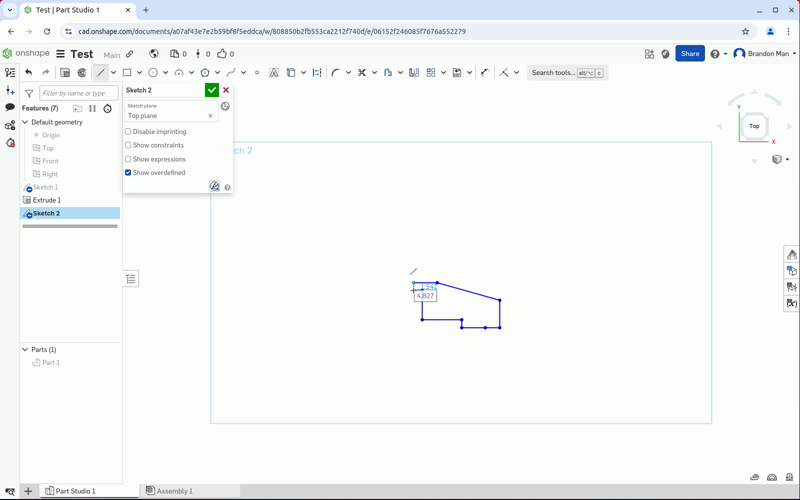
key_up(shift)
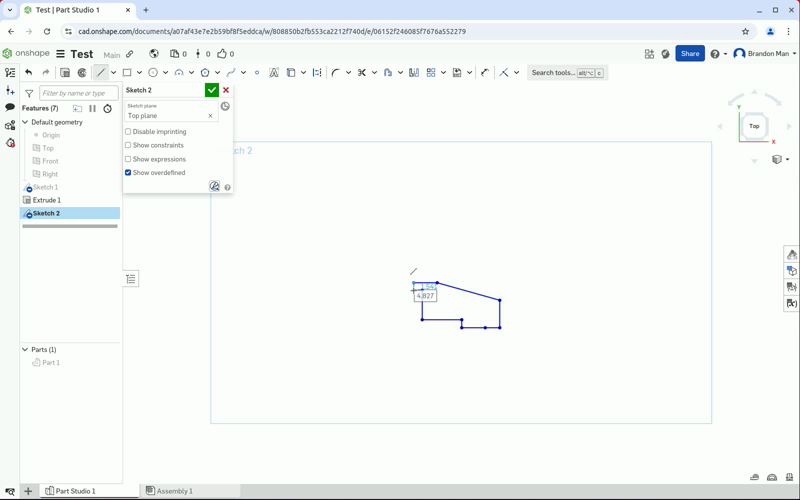
click(413, 290)
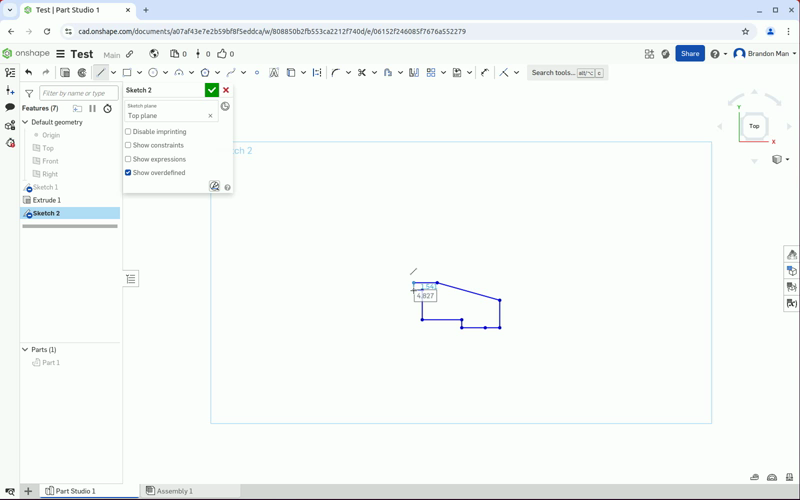
key(esc)
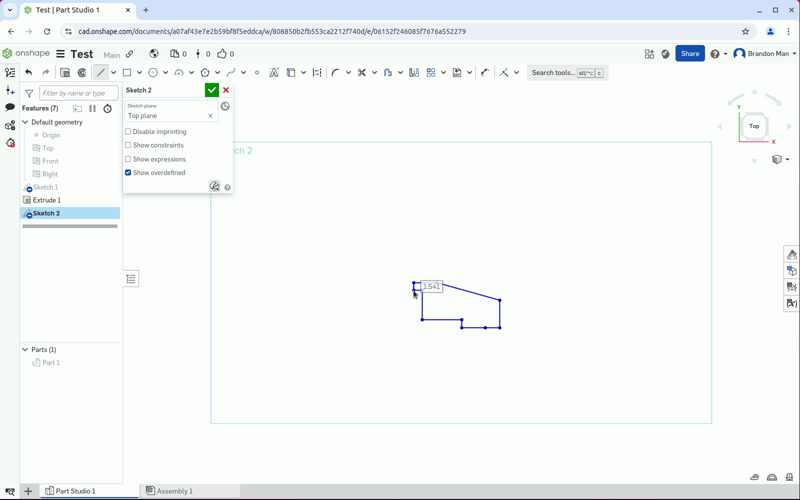
key(c)
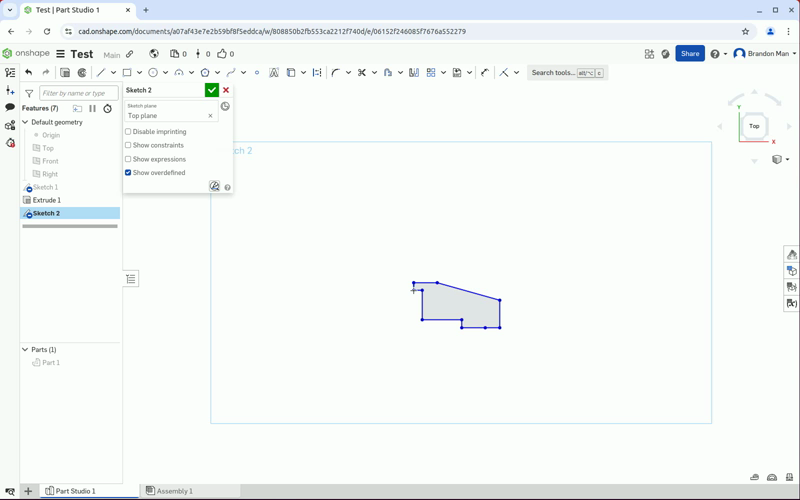
key_down(shift)
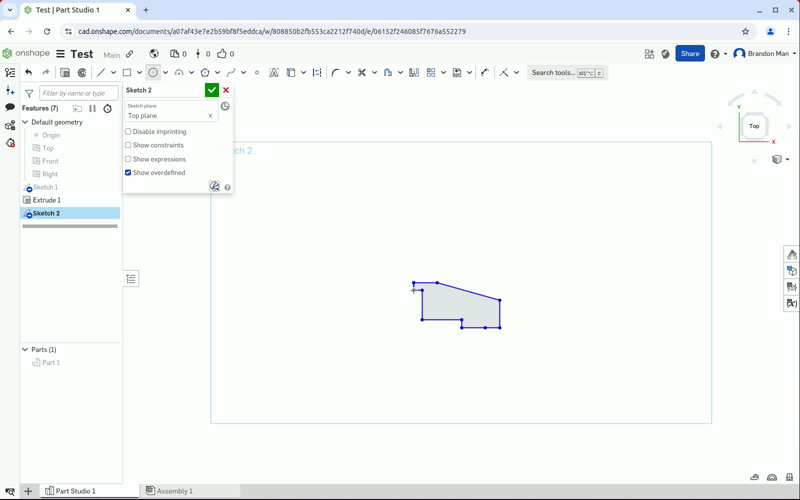
mouse_move(485, 313)
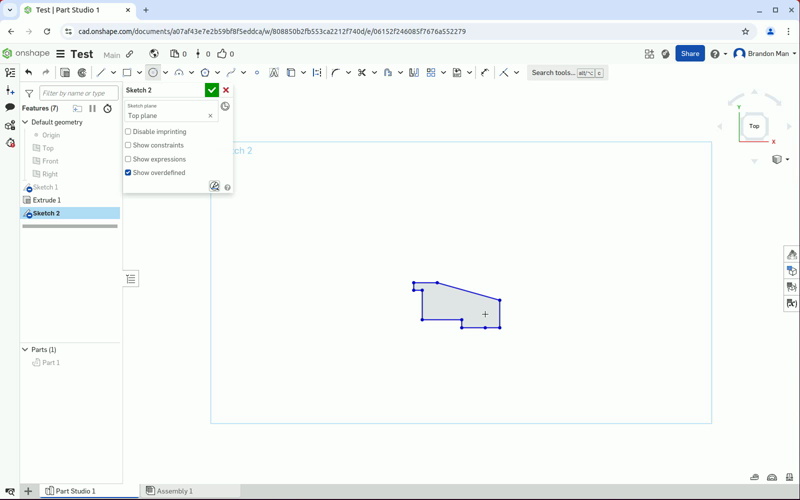
click(485, 313)
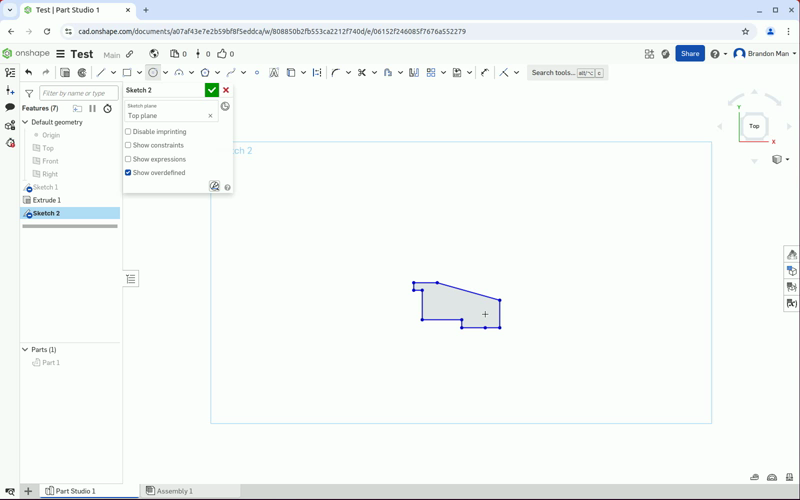
key_up(shift)
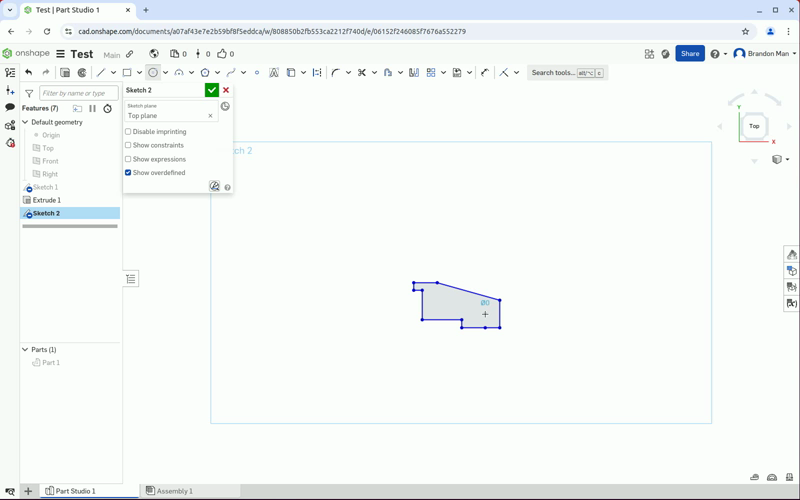
mouse_move(491, 313)
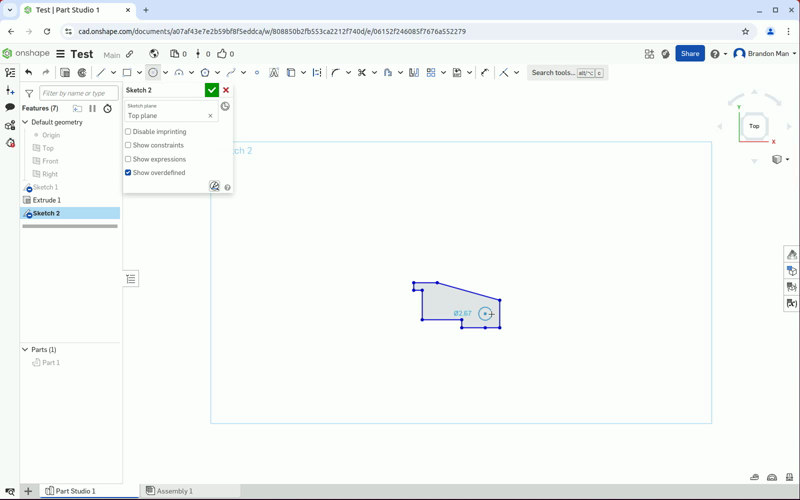
click(491, 313)
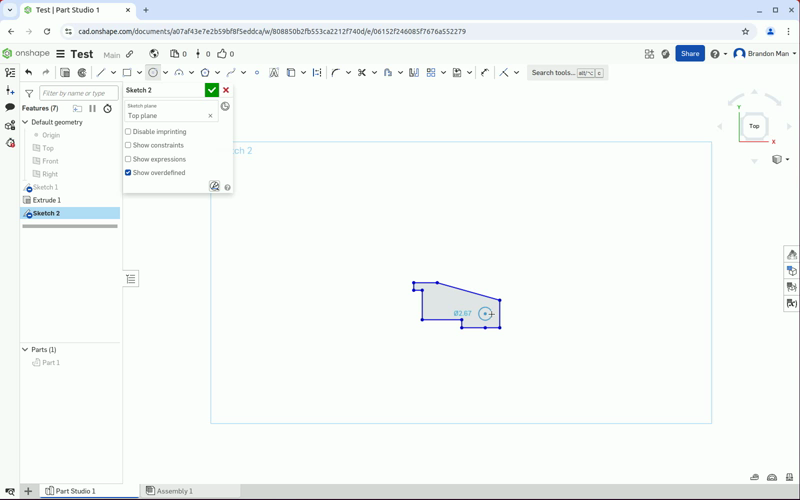
key(esc)
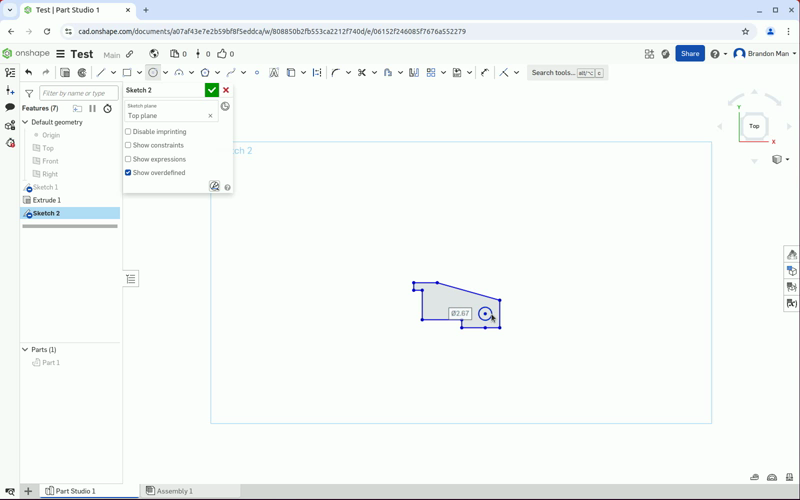
mouse_move(477, 296)
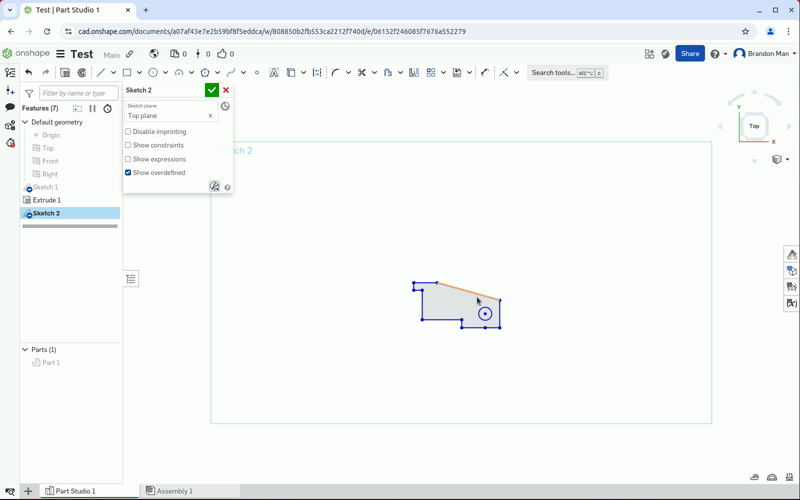
click(477, 296)
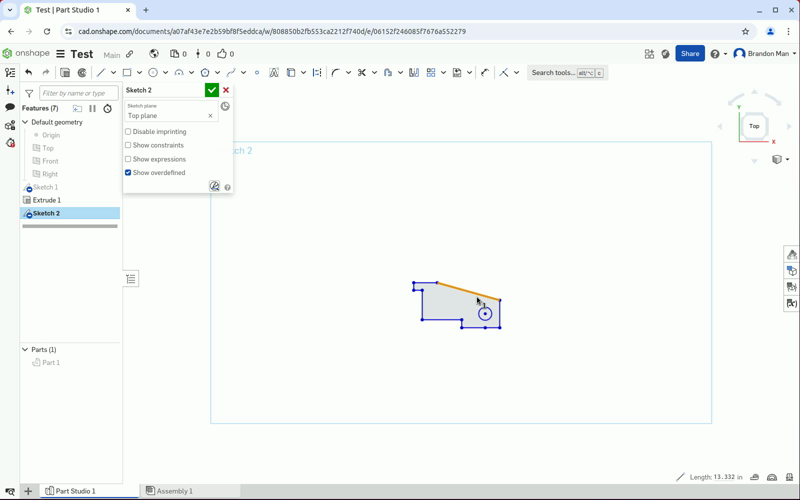
mouse_move(73, 352)
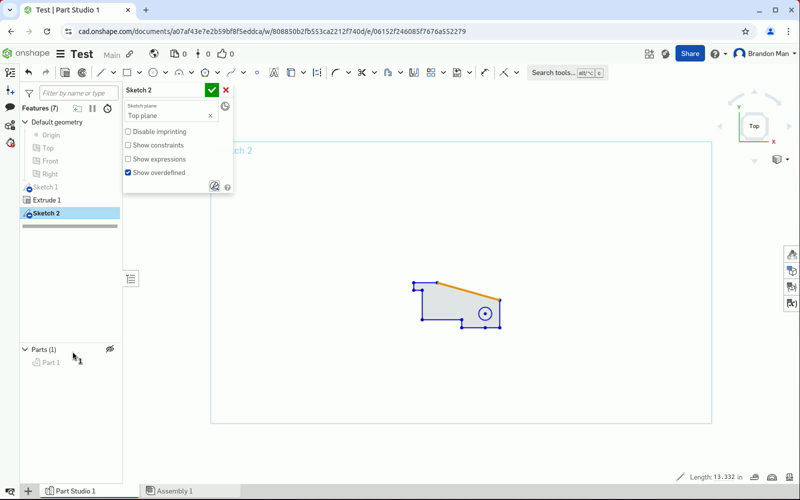
key(shift+y)
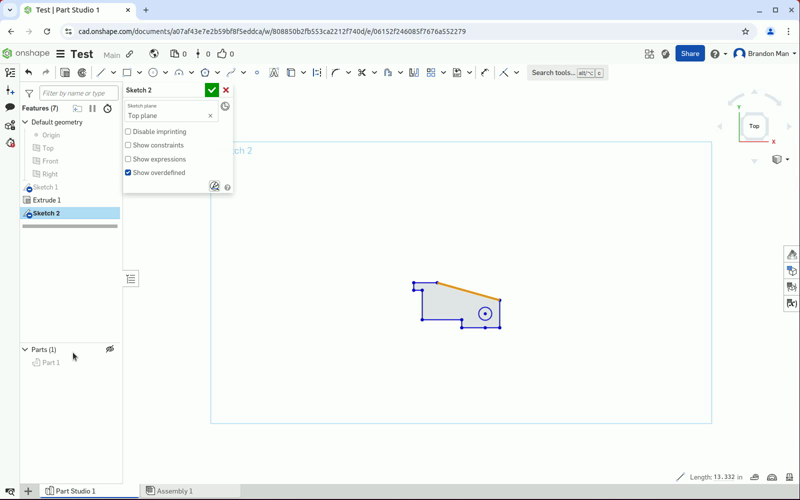
key(shift+e)
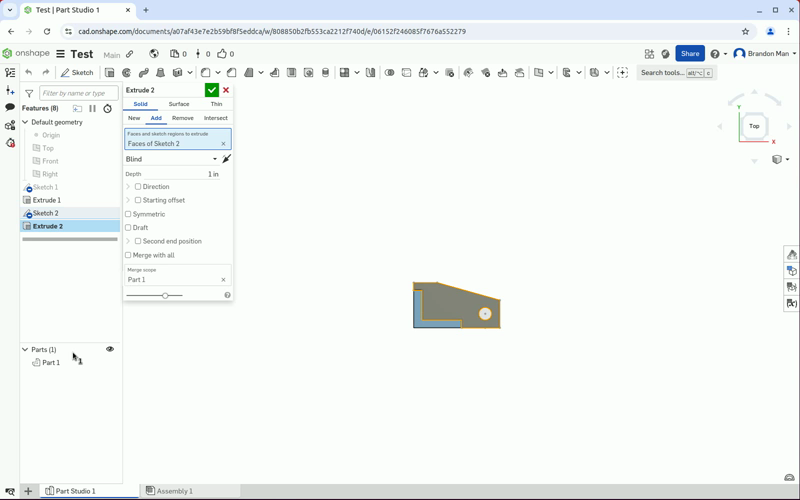
mouse_move(143, 106)
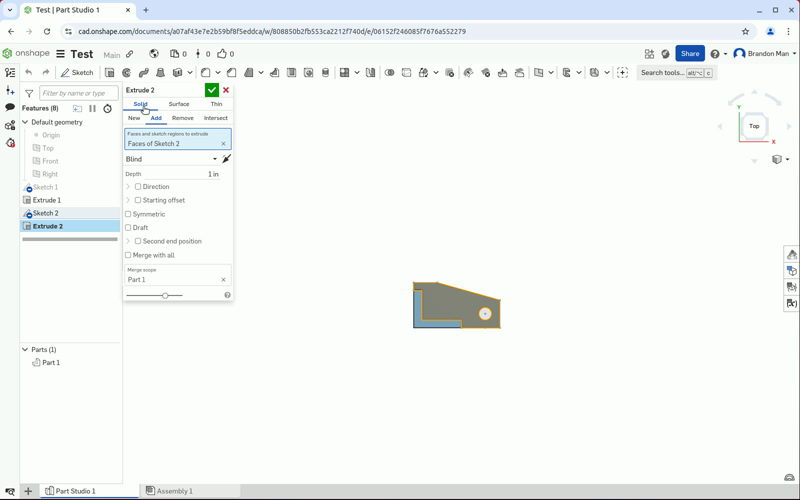
click(143, 106)
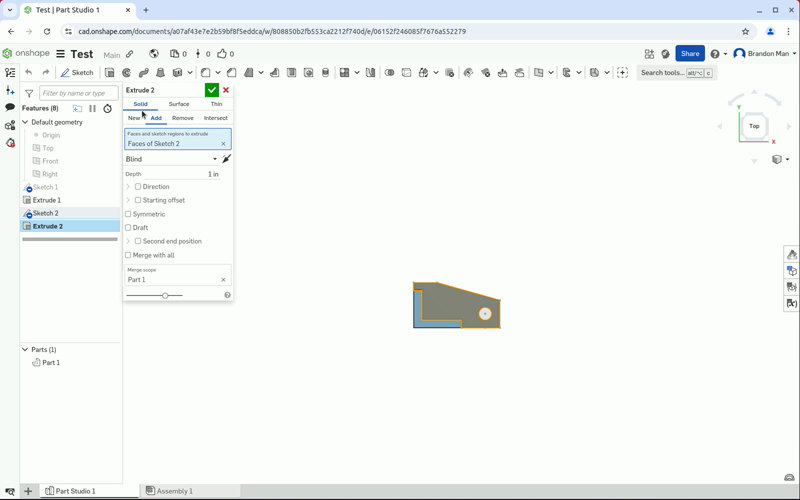
mouse_move(137, 120)
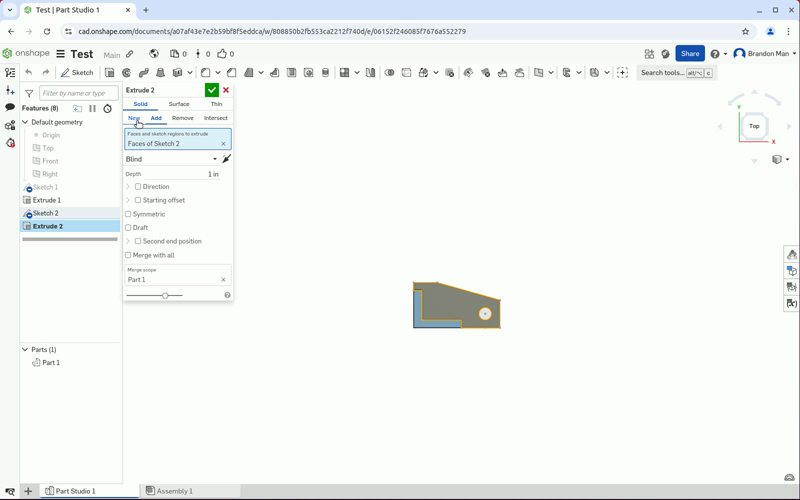
click(137, 120)
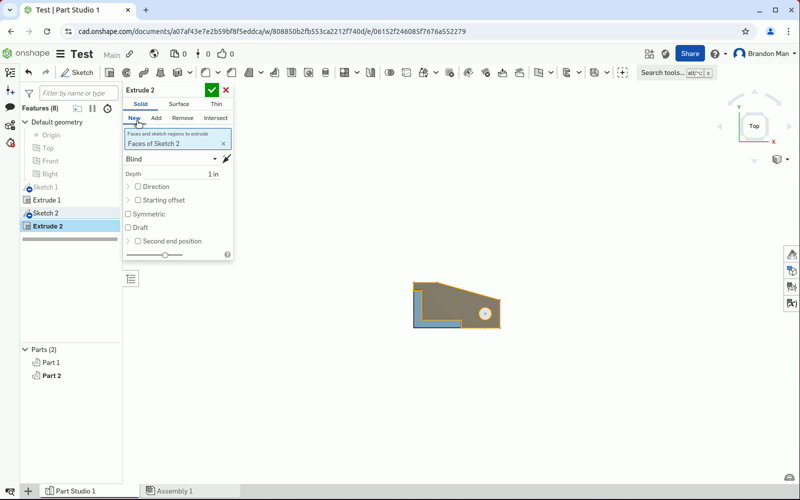
key(tab, 4)
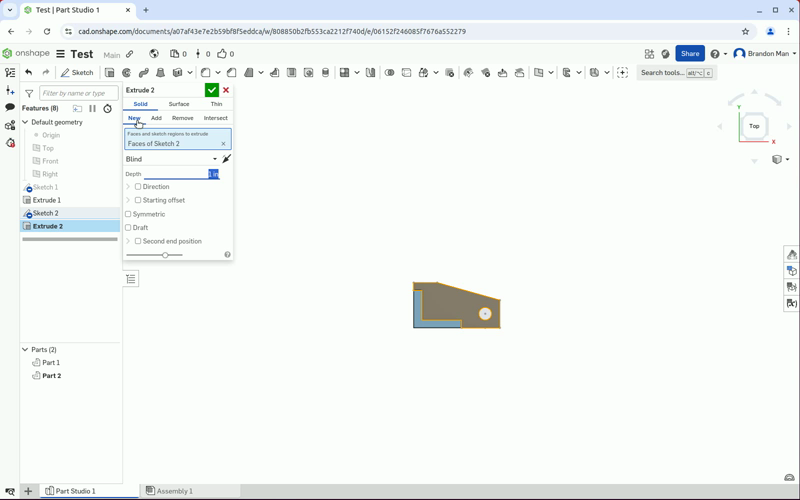
text(1.685)
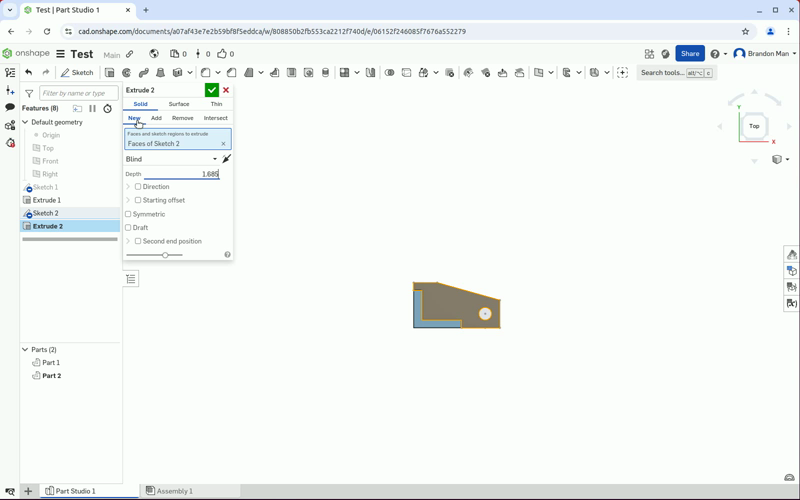
key(enter)
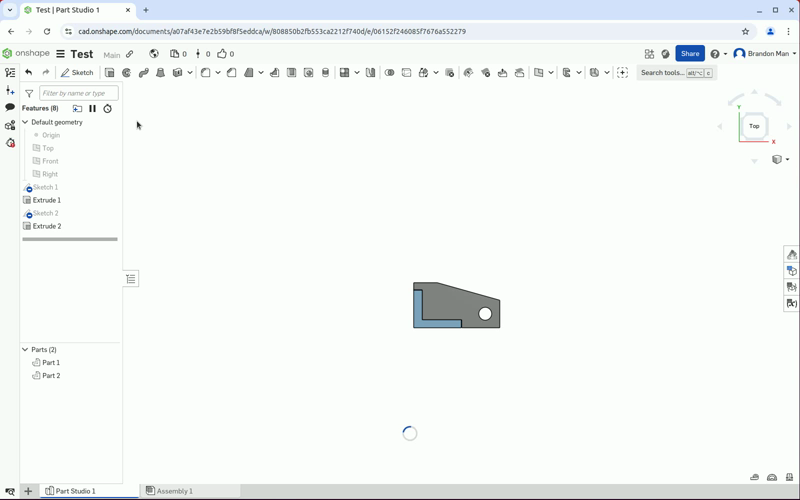
key(shift+h)
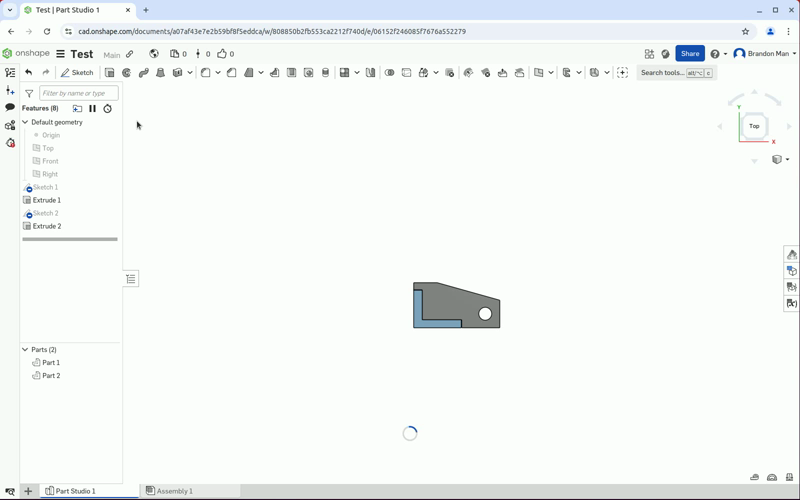
key(shift+h)
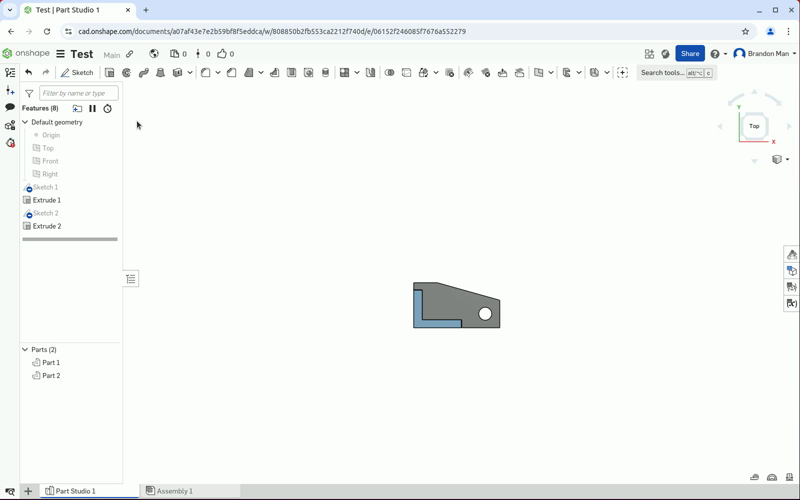
mouse_move(73, 189)
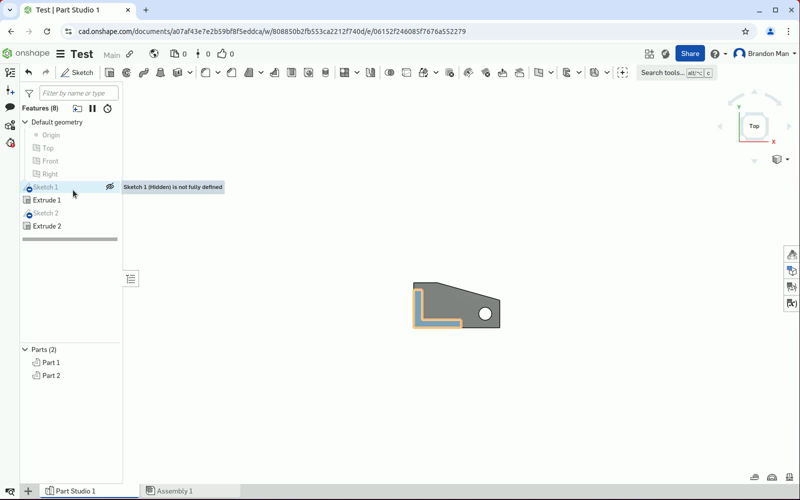
click(73, 189)
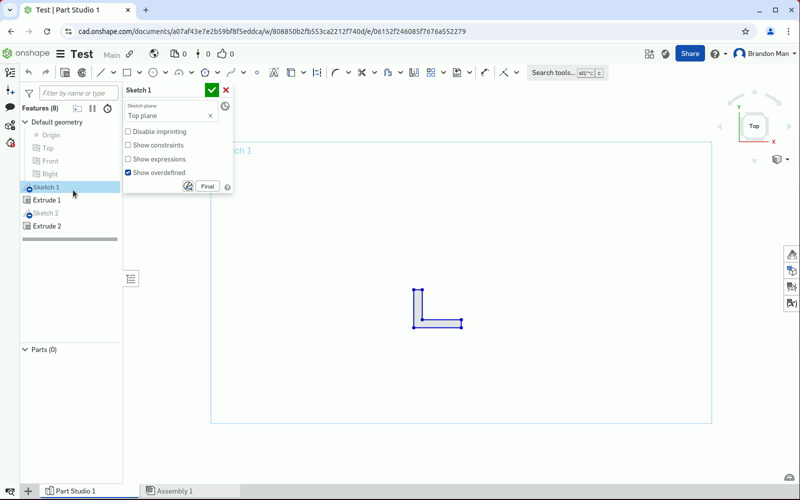
mouse_move(229, 92)
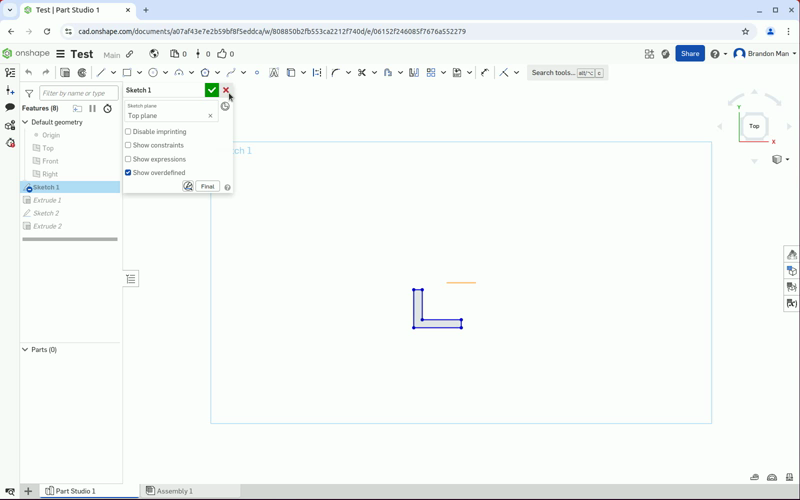
click(229, 92)
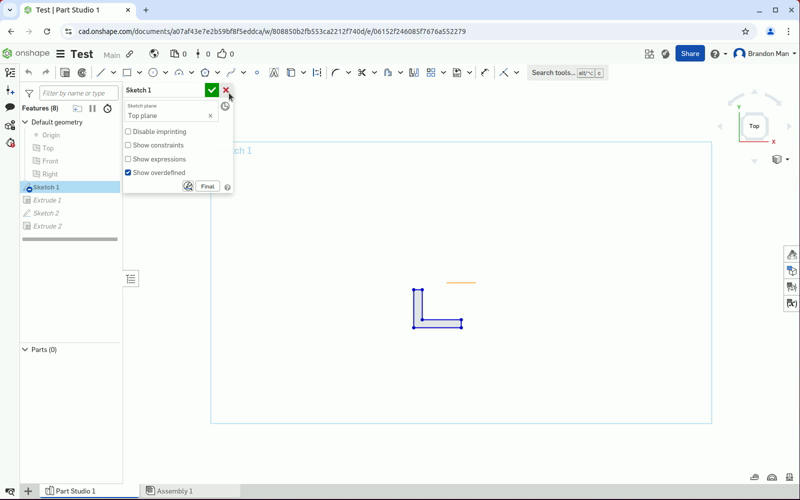
key(shift+s)
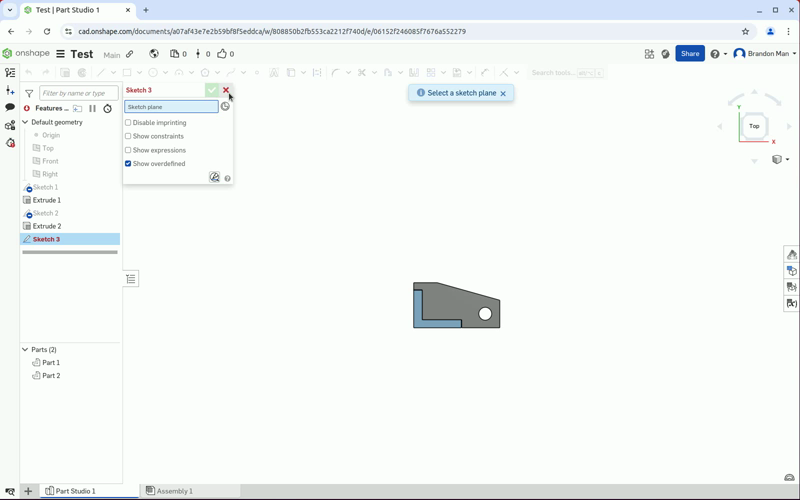
mouse_move(73, 150)
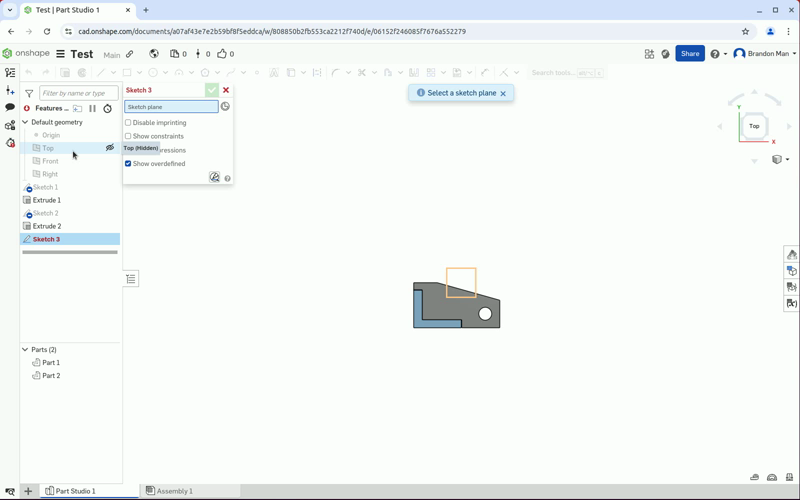
click(73, 150)
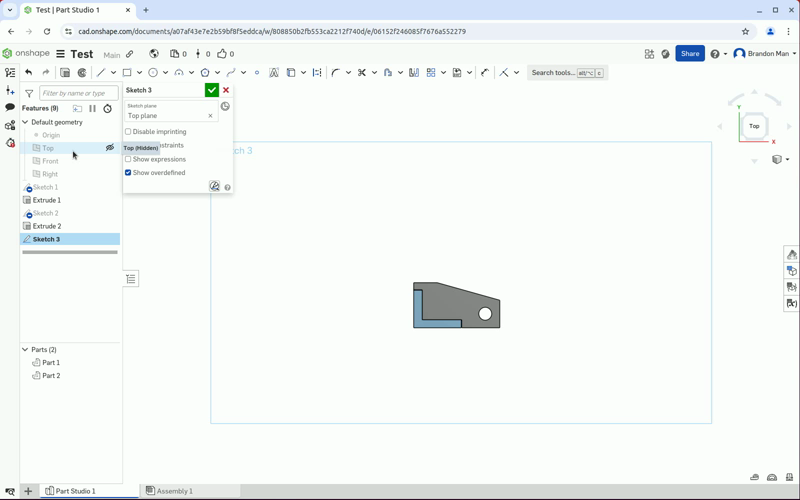
mouse_move(73, 352)
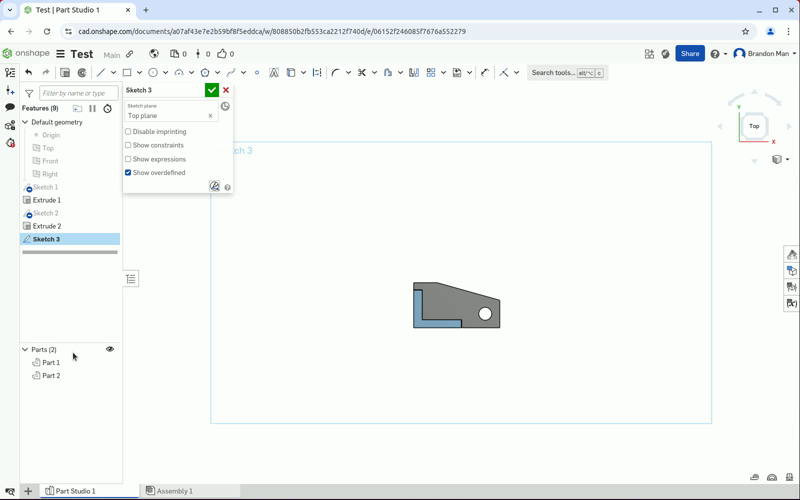
key(y)
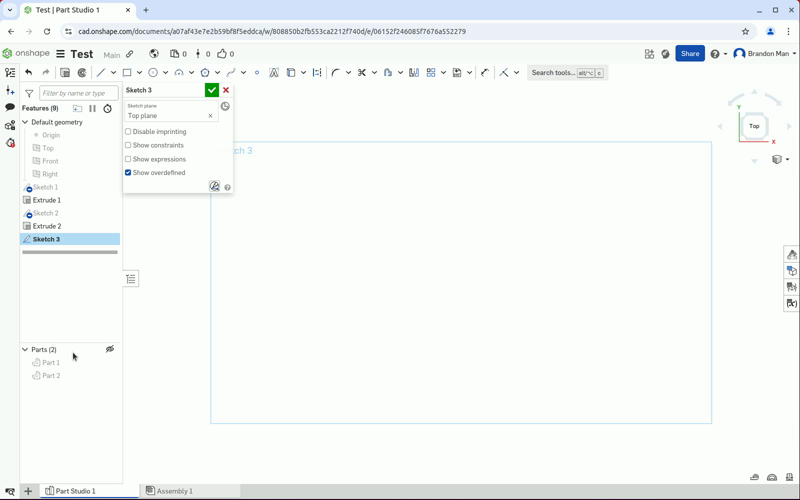
key(l)
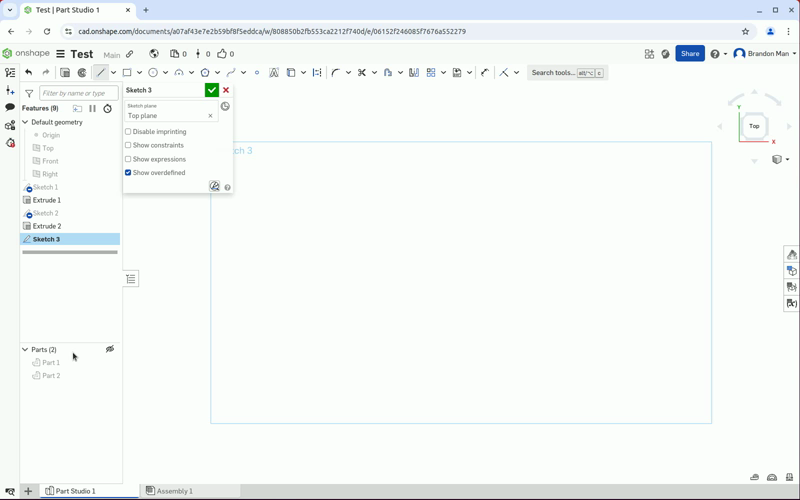
key_down(shift)
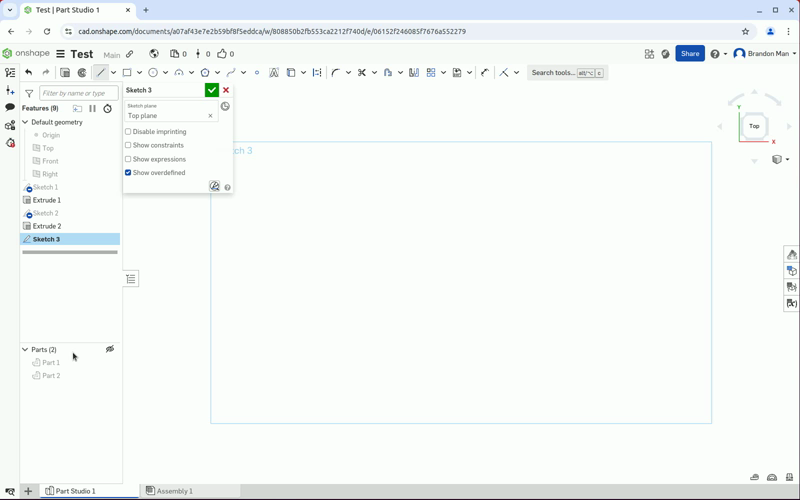
mouse_move(413, 327)
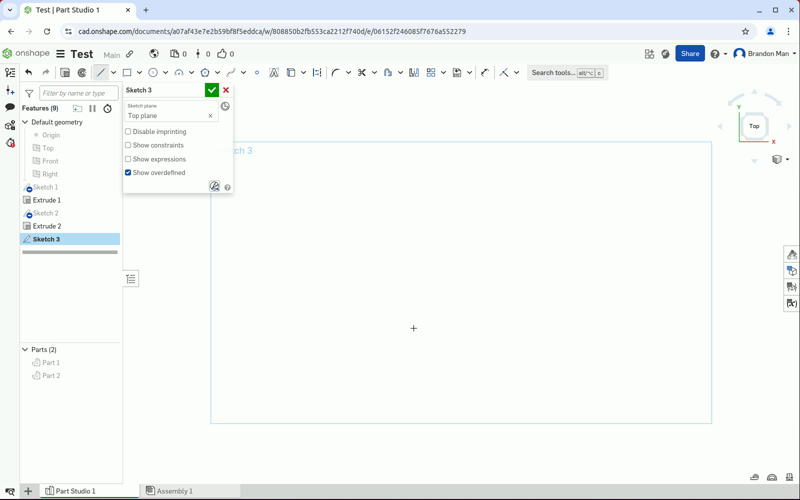
click(413, 327)
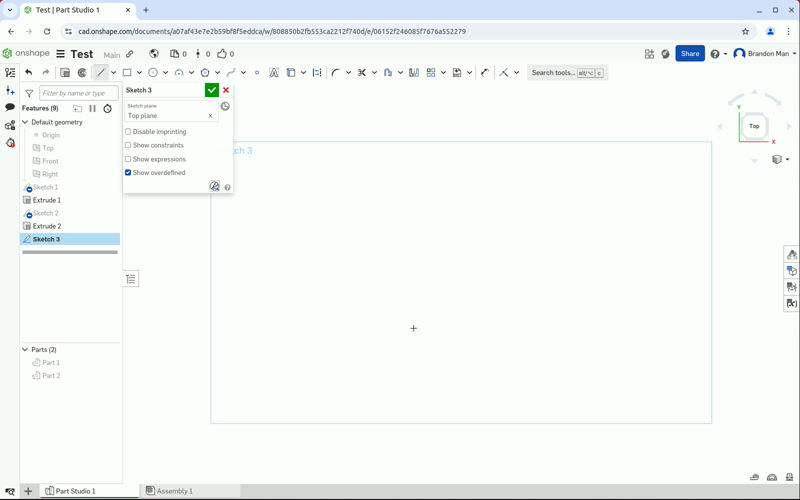
key_up(shift)
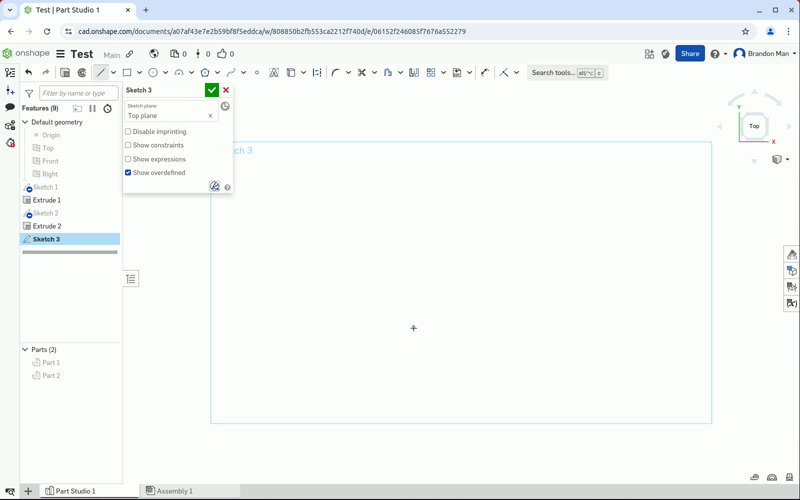
key_down(shift)
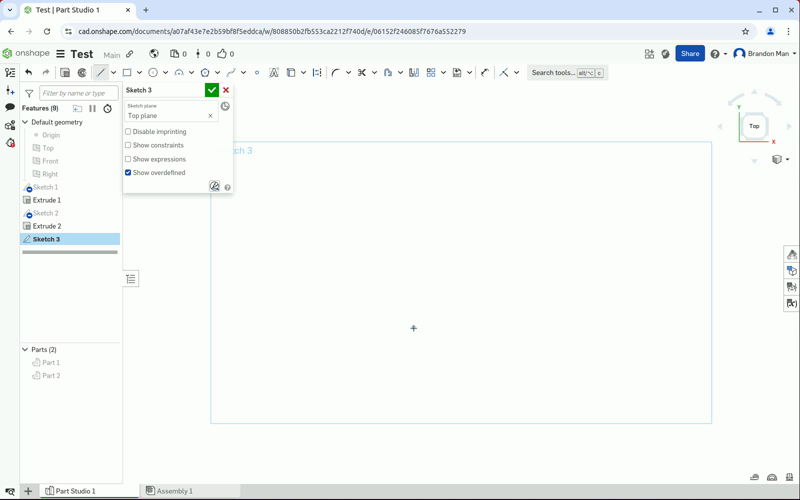
mouse_move(444, 327)
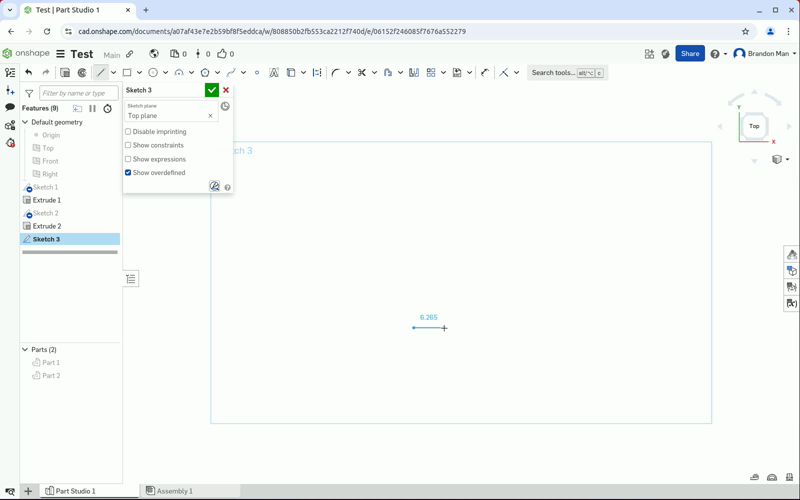
mouse_move(461, 327)
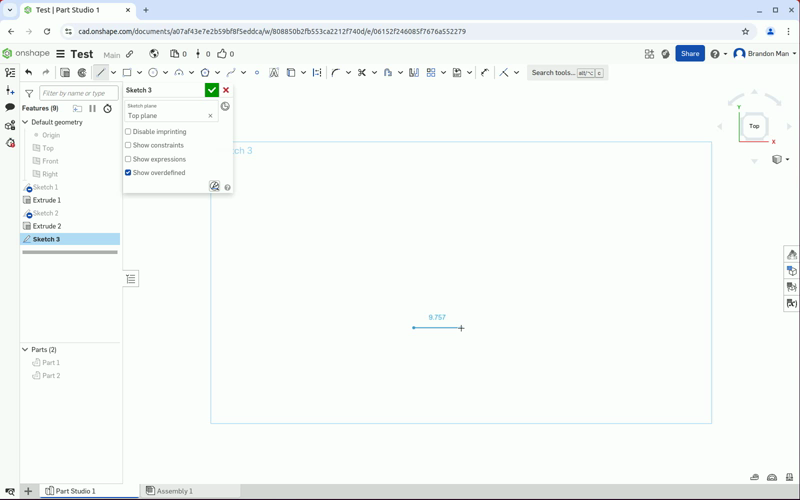
click(461, 327)
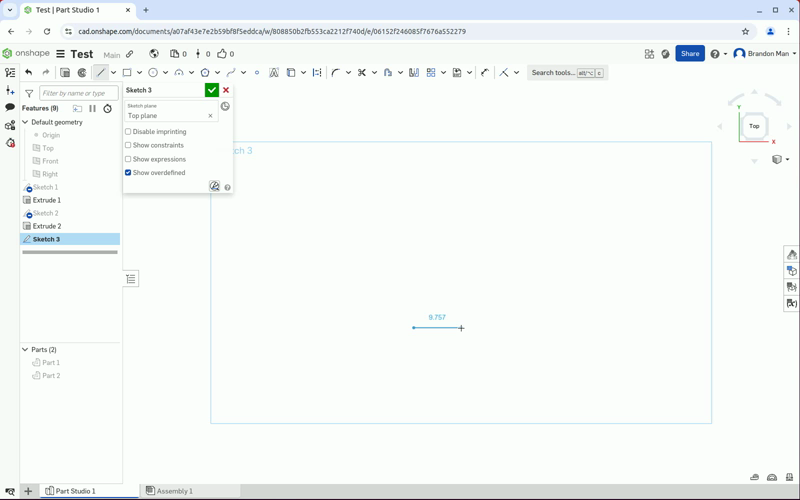
key_up(shift)
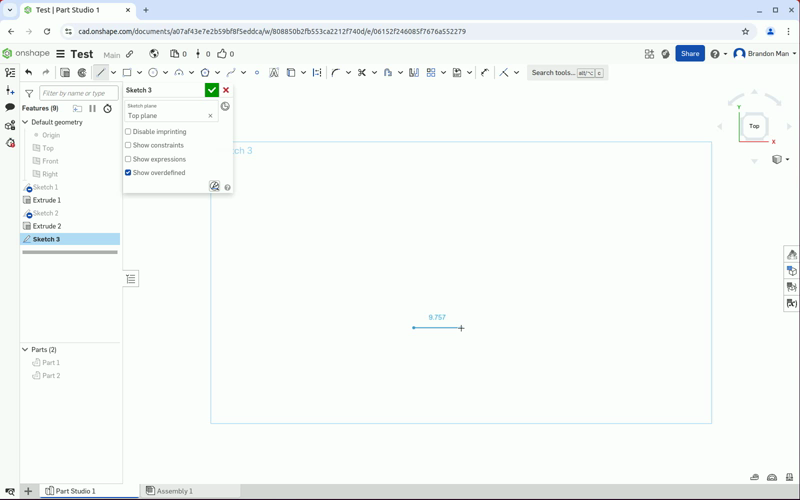
key_down(shift)
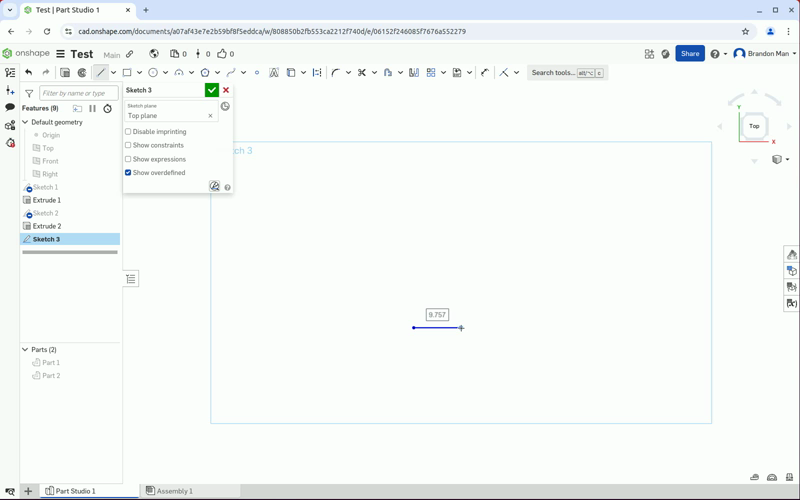
mouse_move(491, 327)
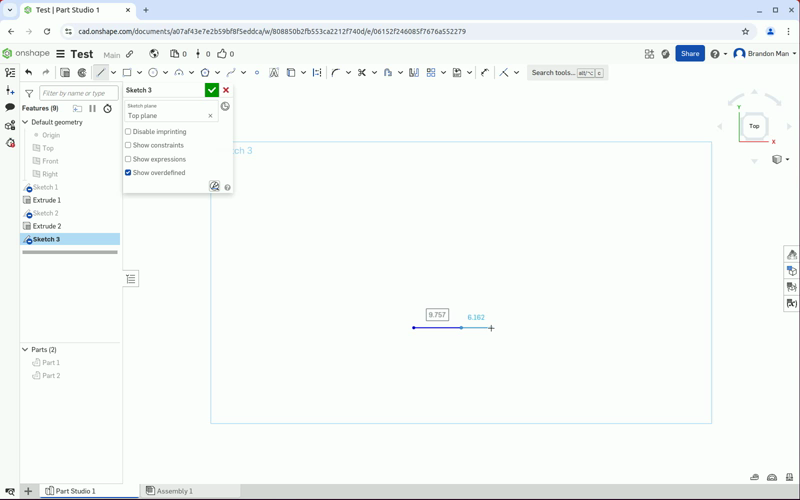
mouse_move(461, 319)
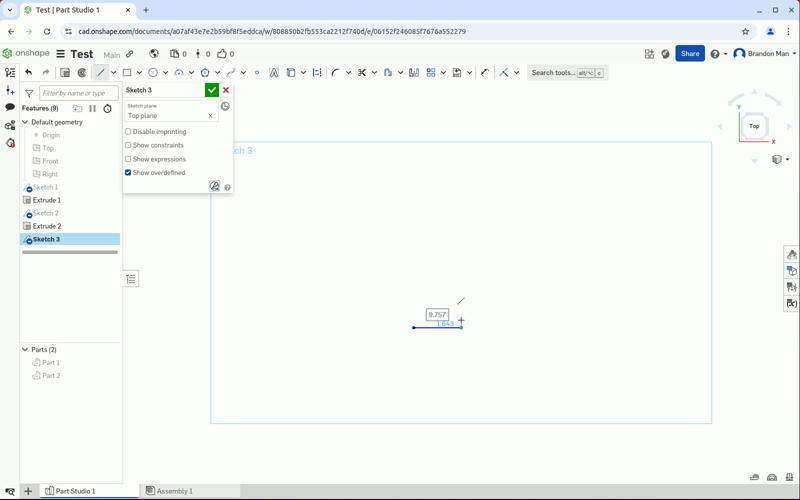
click(461, 319)
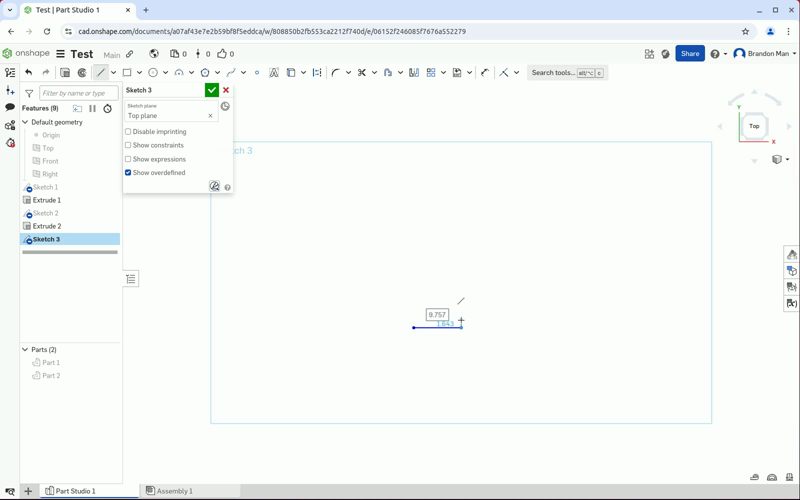
key_up(shift)
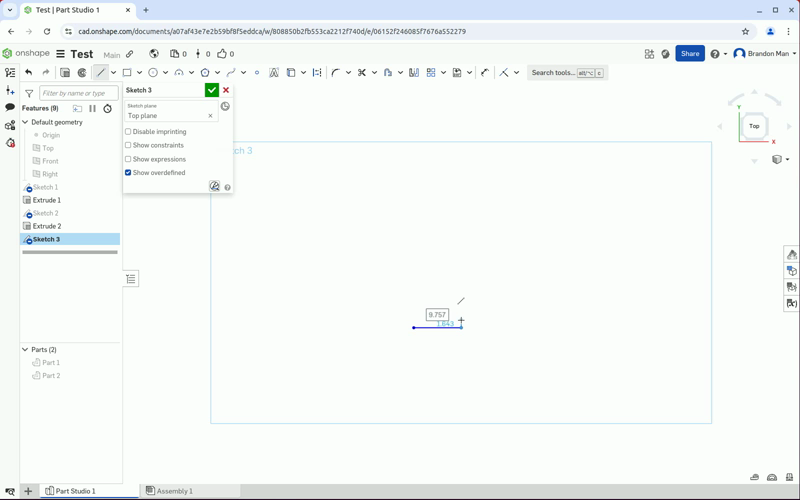
key_down(shift)
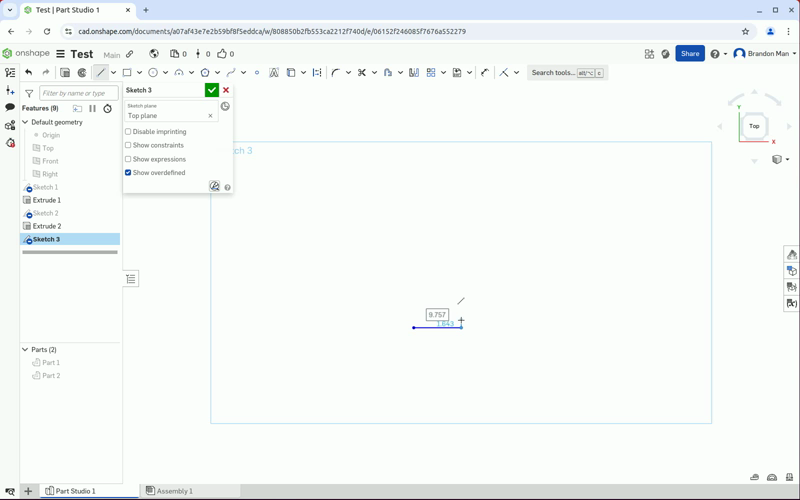
mouse_move(491, 319)
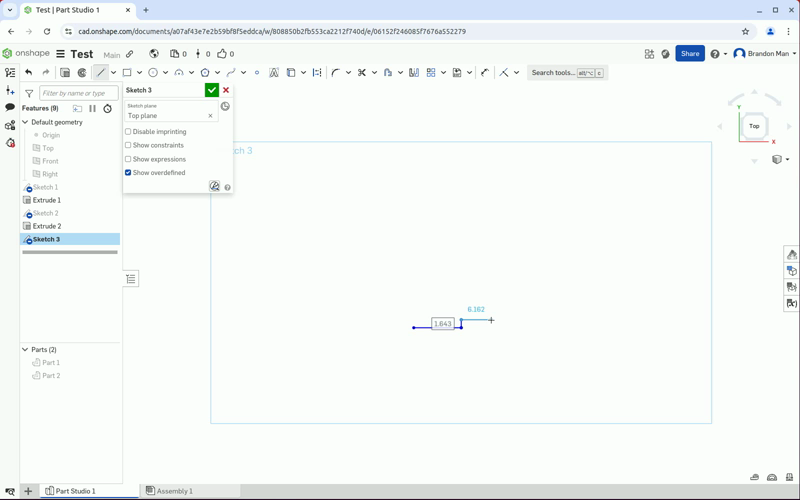
mouse_move(422, 319)
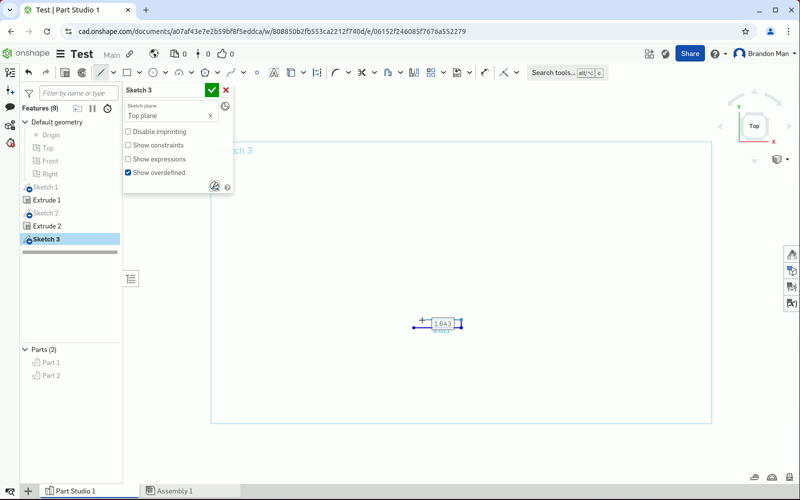
click(422, 319)
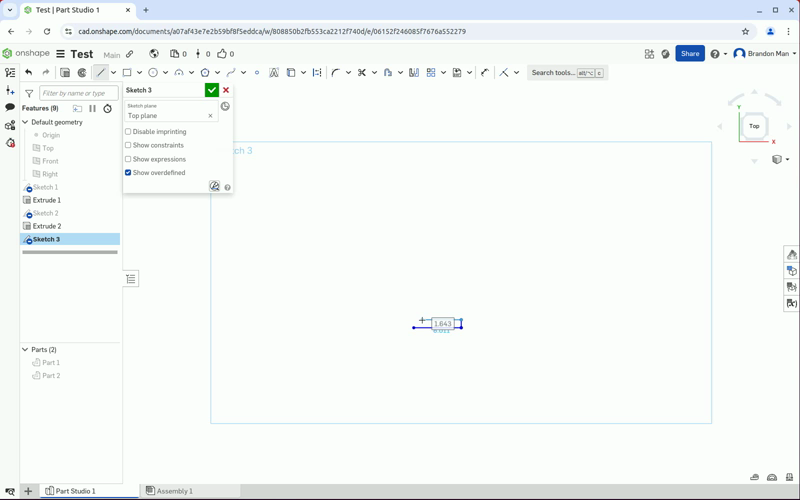
key_up(shift)
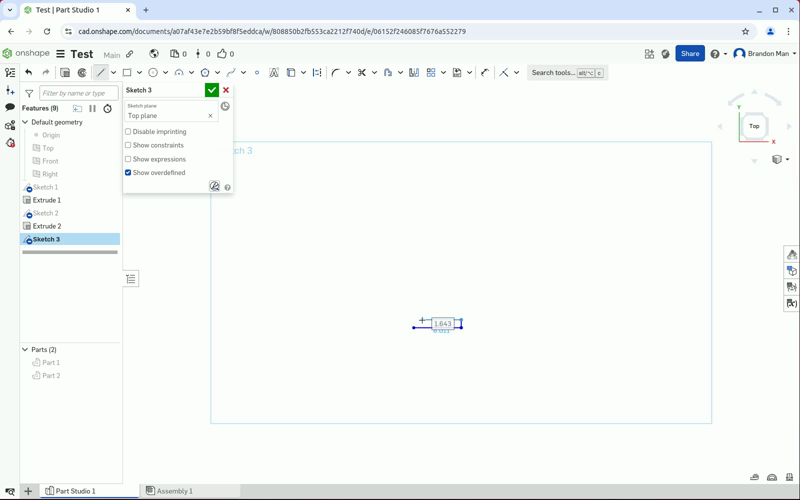
key_down(shift)
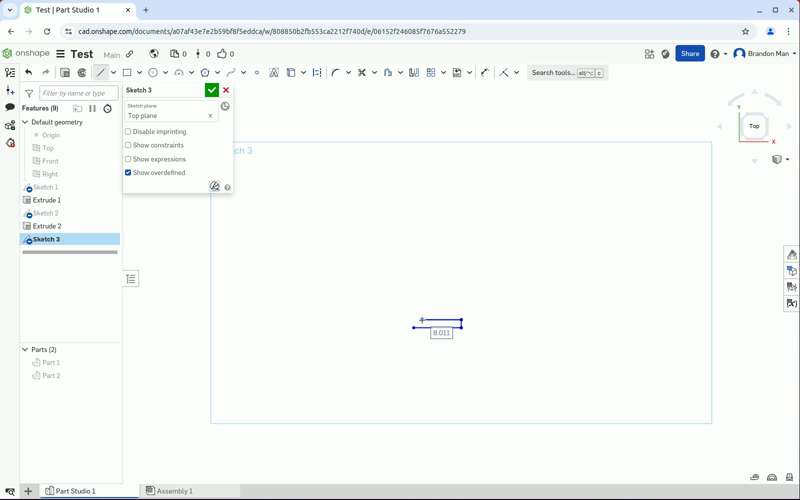
mouse_move(452, 319)
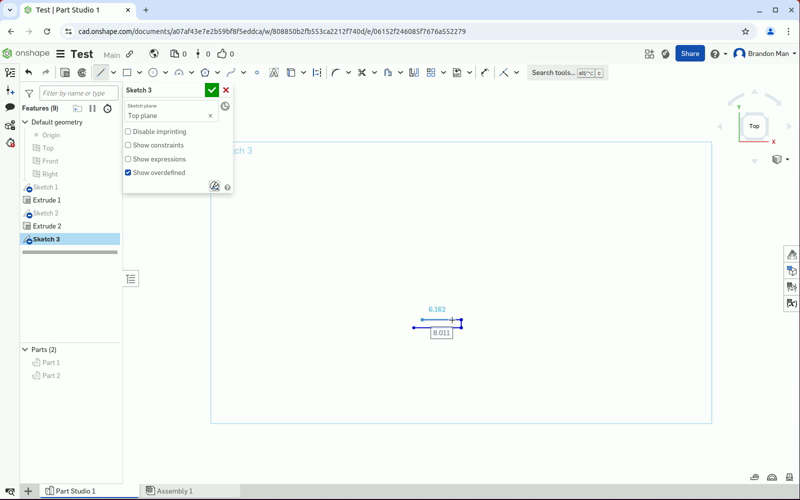
mouse_move(422, 289)
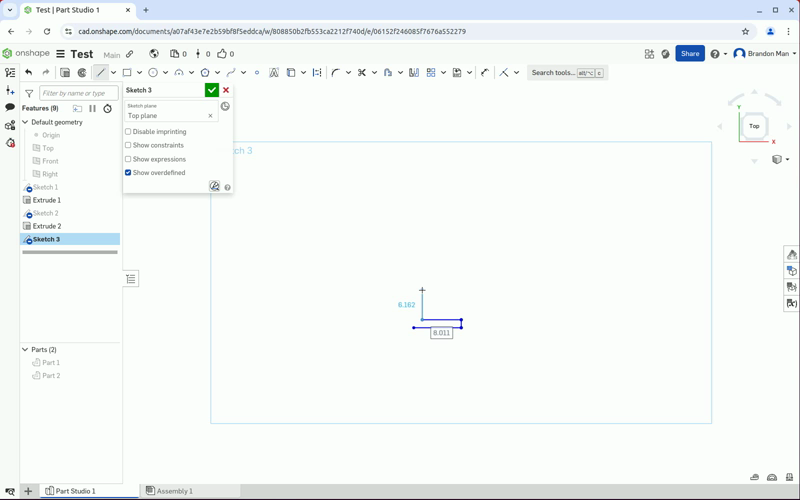
click(422, 289)
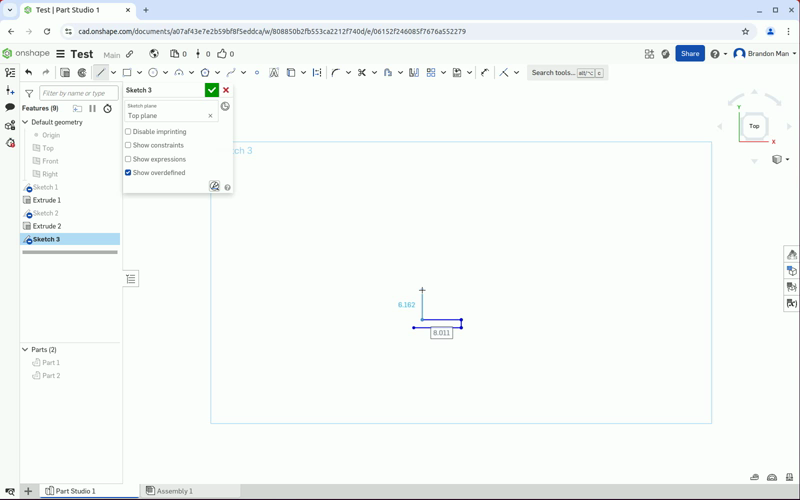
key_up(shift)
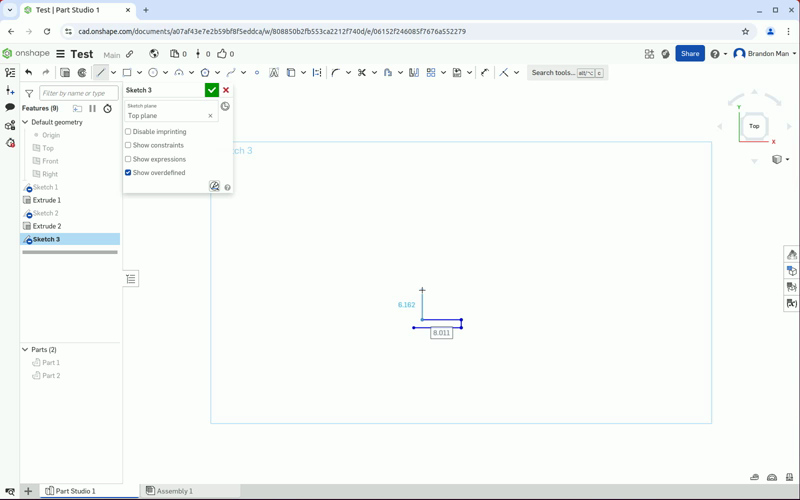
key_down(shift)
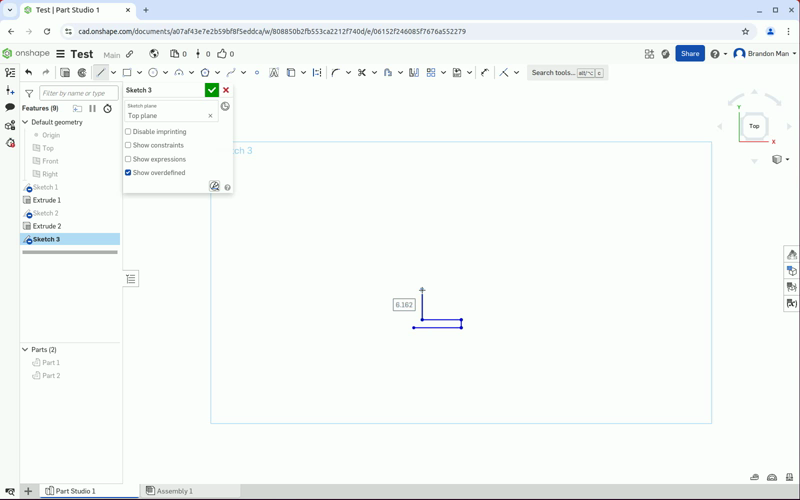
mouse_move(452, 289)
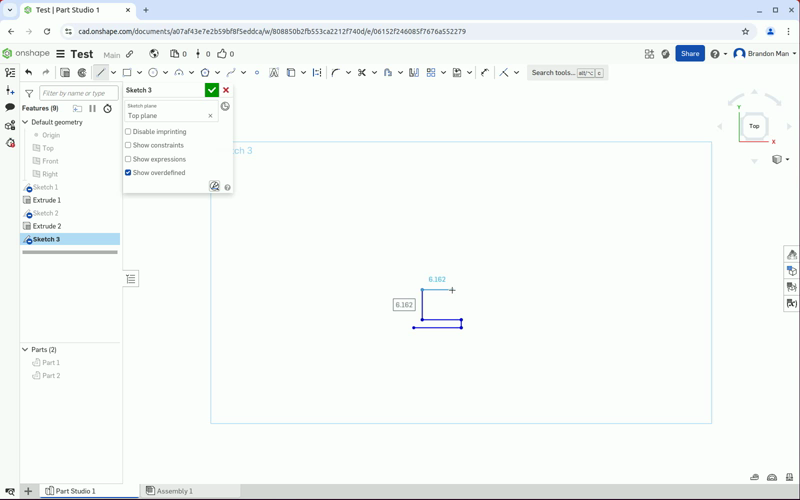
mouse_move(413, 289)
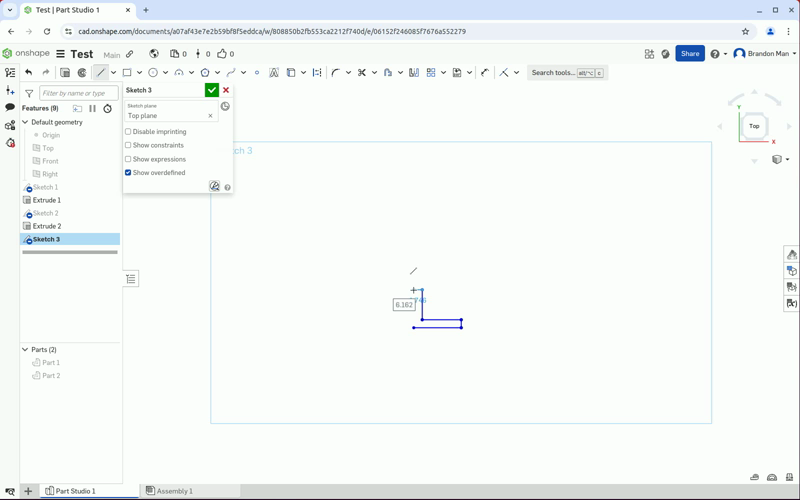
click(413, 289)
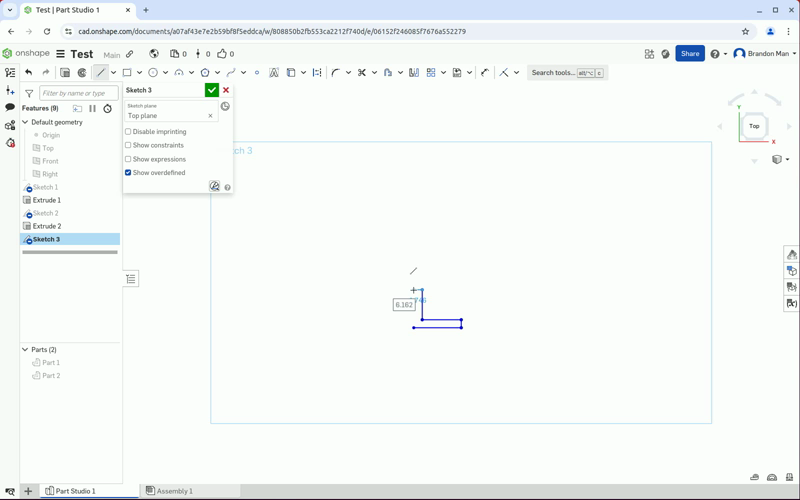
key_up(shift)
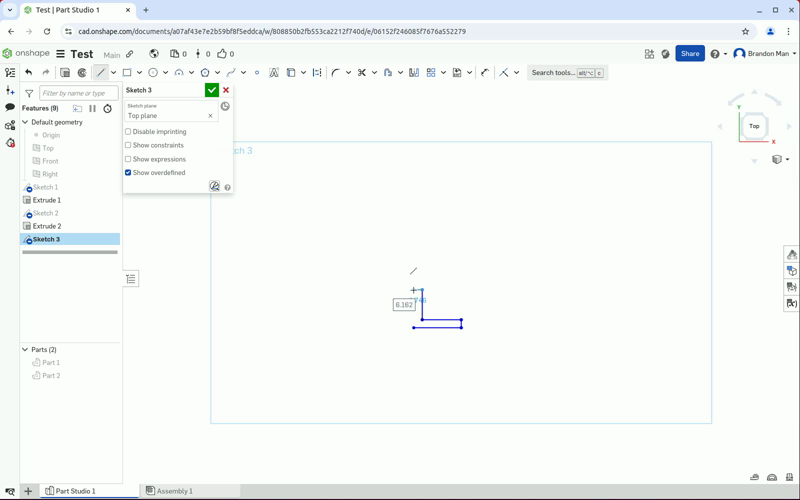
mouse_move(444, 289)
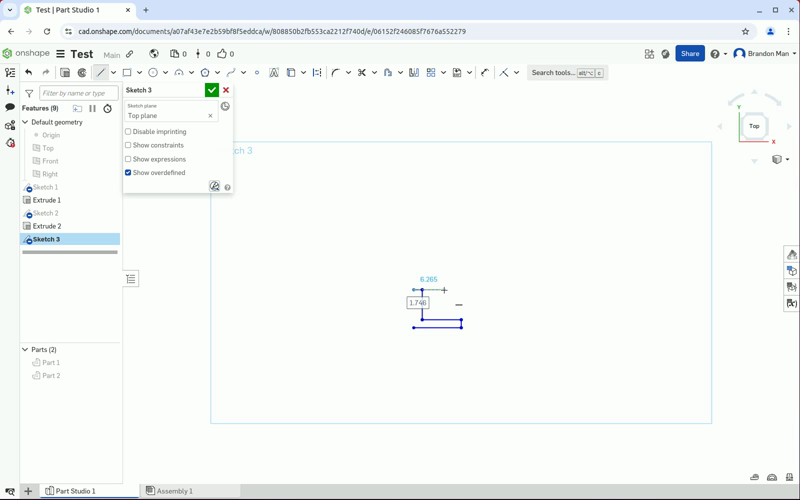
key_down(shift)
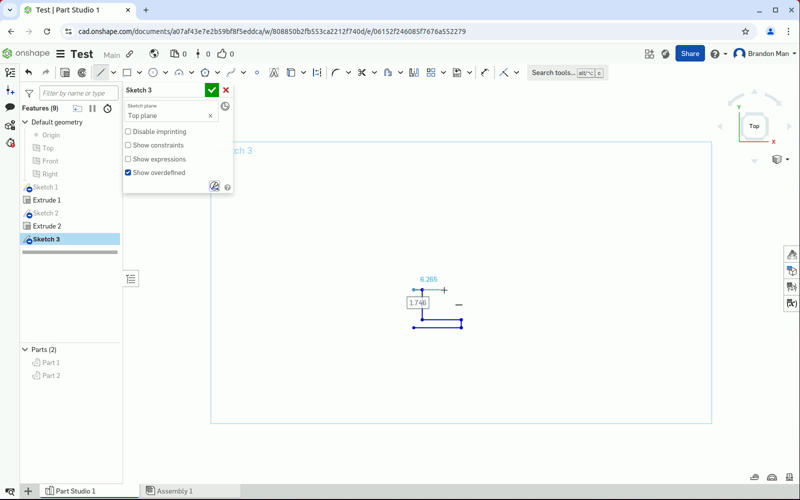
mouse_move(413, 327)
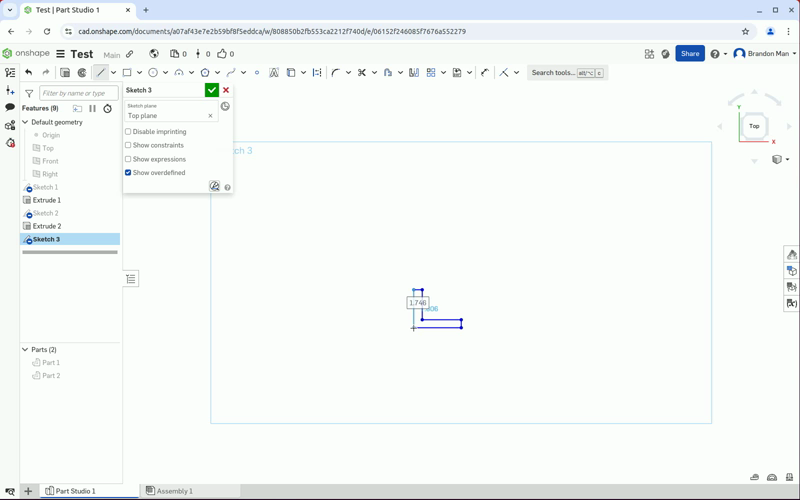
key_up(shift)
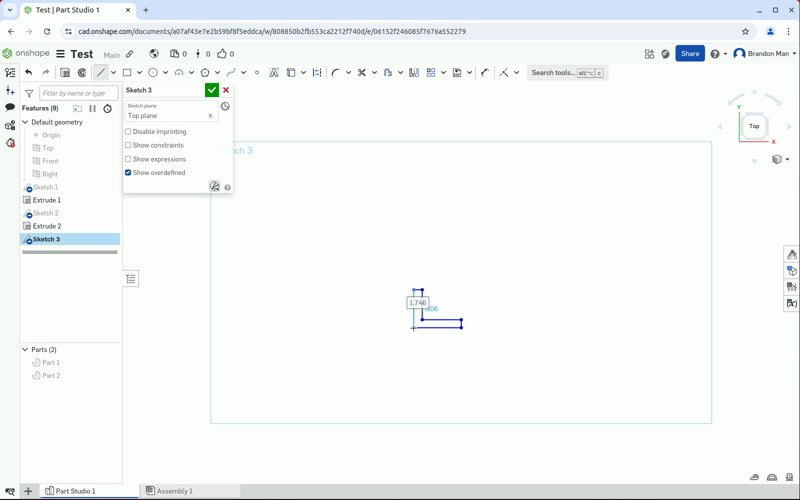
click(413, 327)
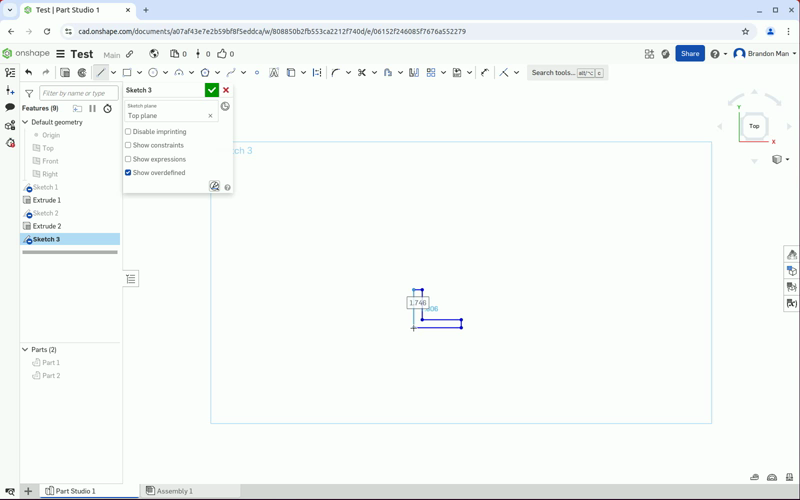
key(esc)
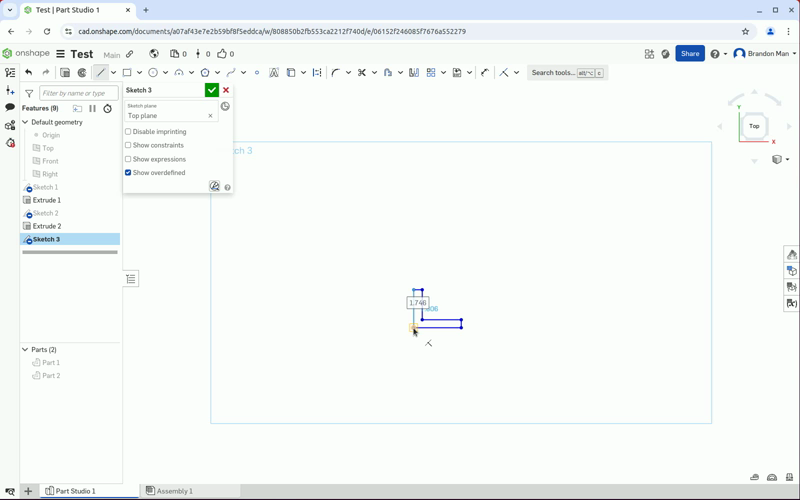
mouse_move(444, 324)
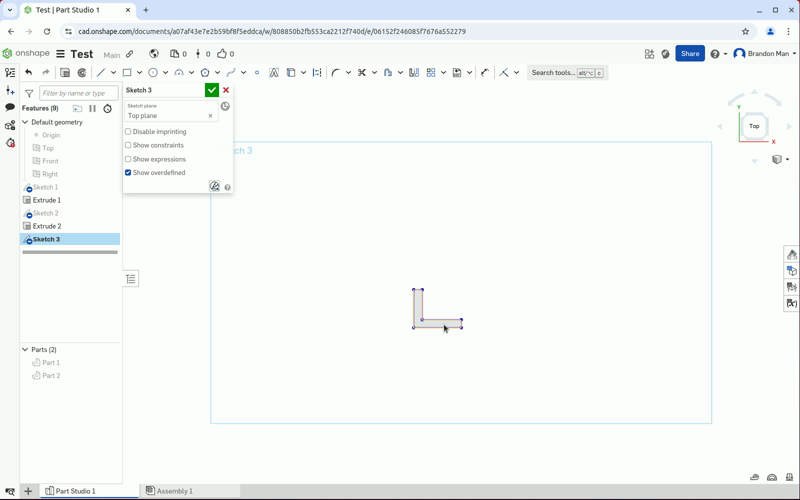
scroll(6)
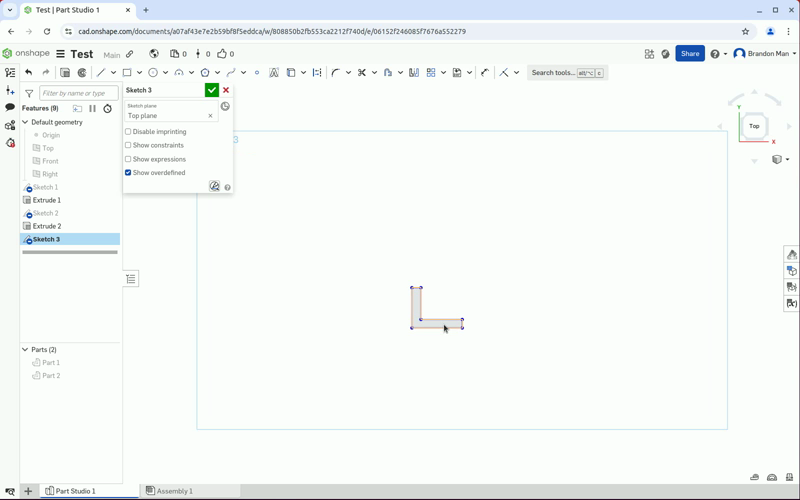
scroll(6)
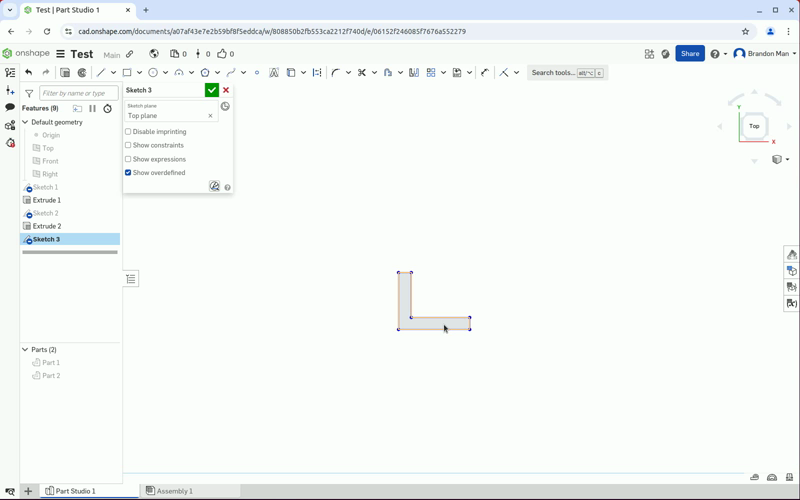
scroll(6)
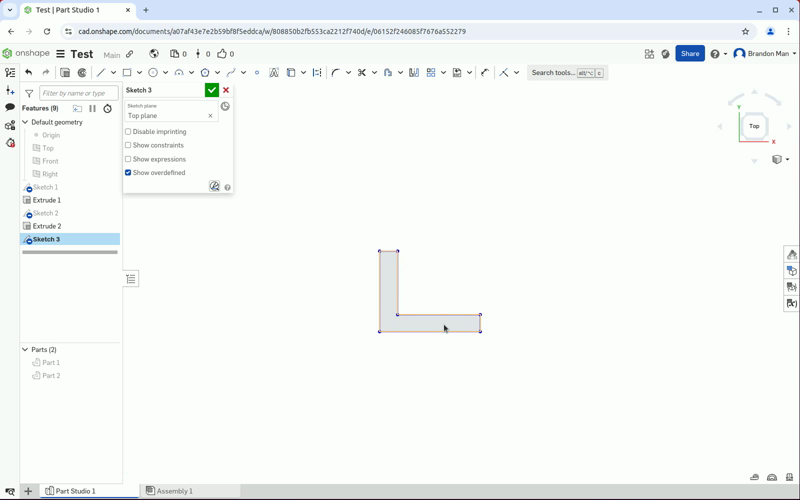
scroll(6)
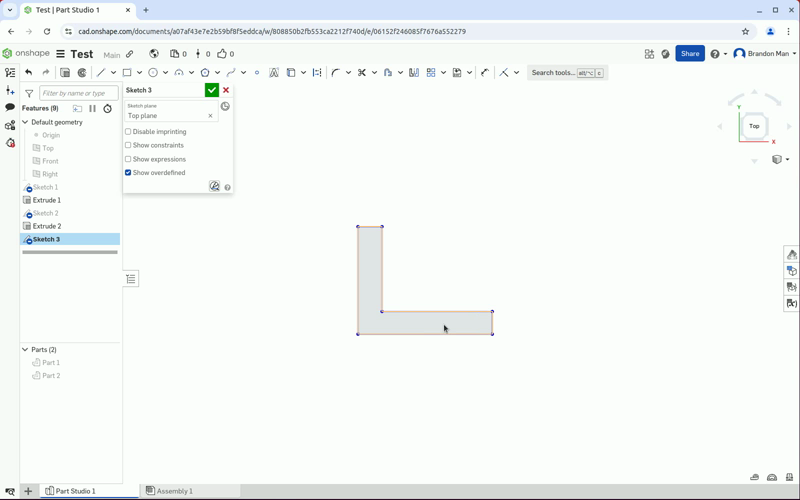
scroll(6)
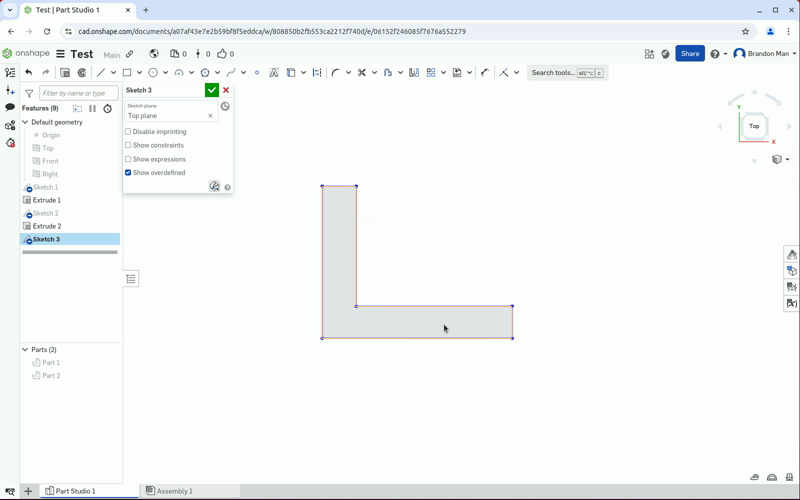
scroll(6)
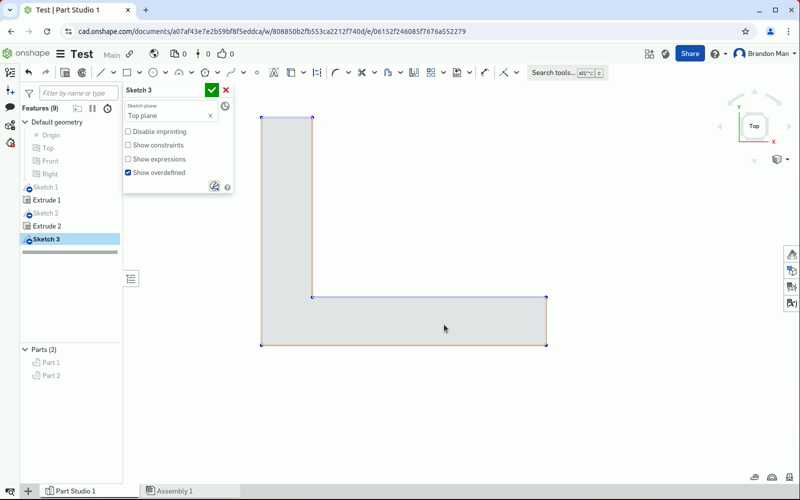
scroll(6)
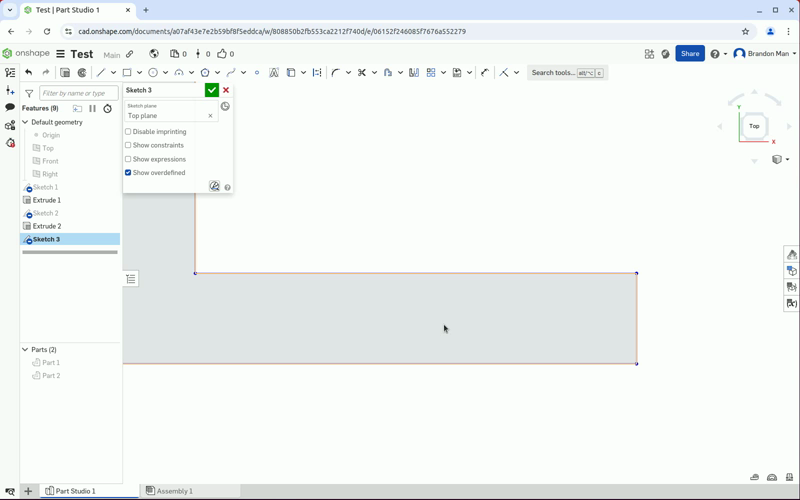
click(444, 324)
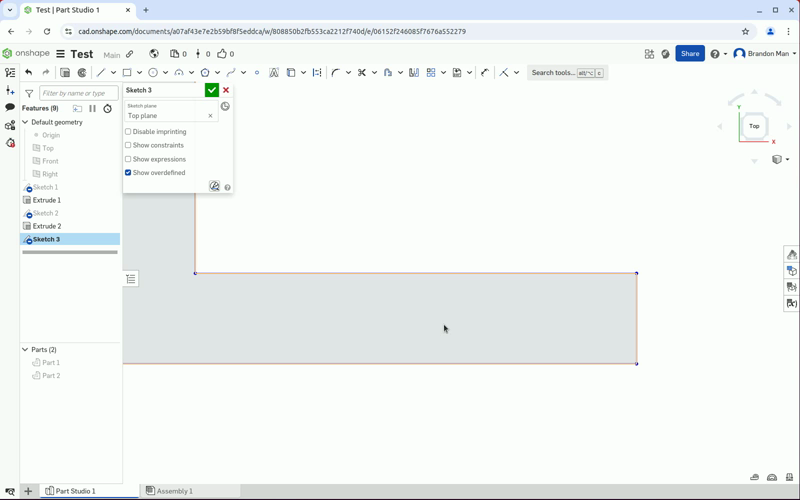
scroll(-6)
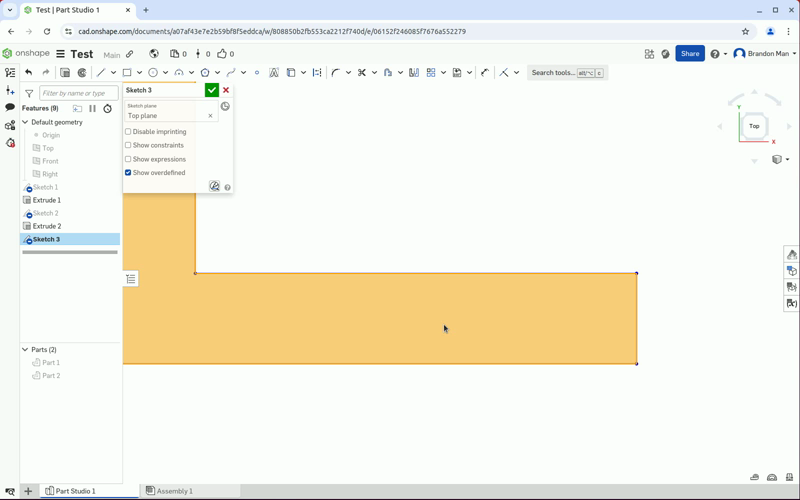
scroll(-6)
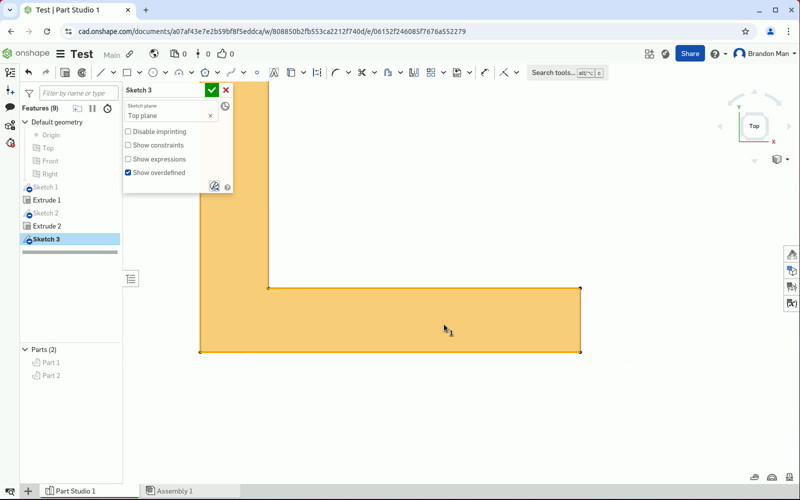
scroll(-6)
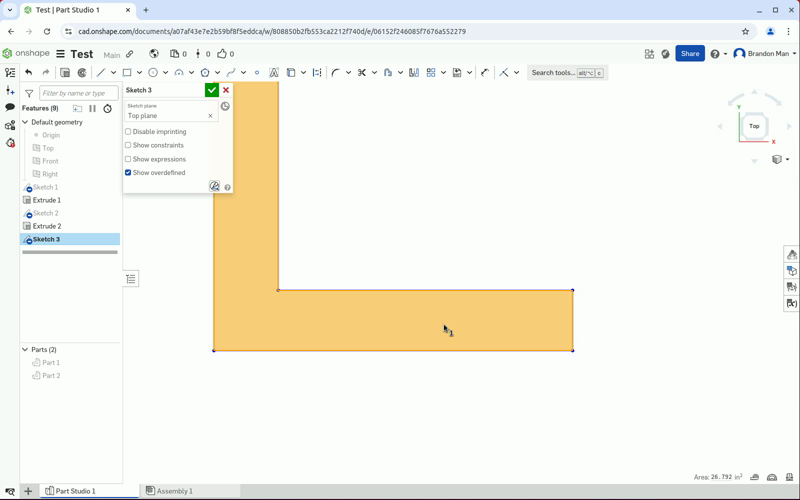
scroll(-6)
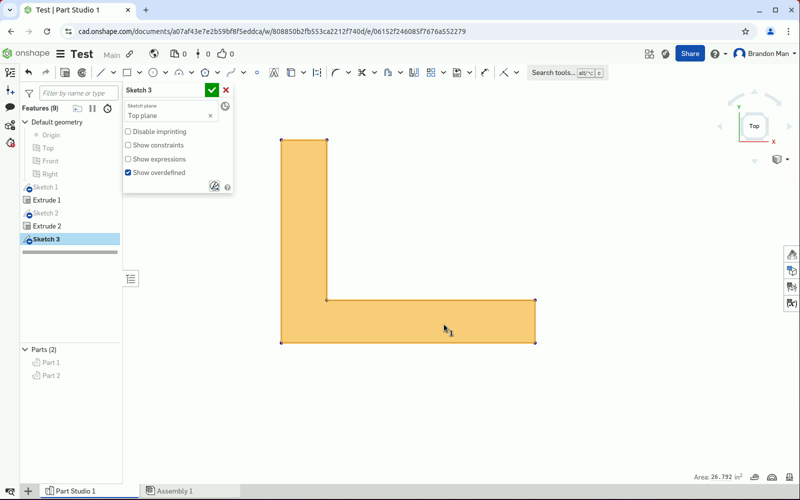
scroll(-6)
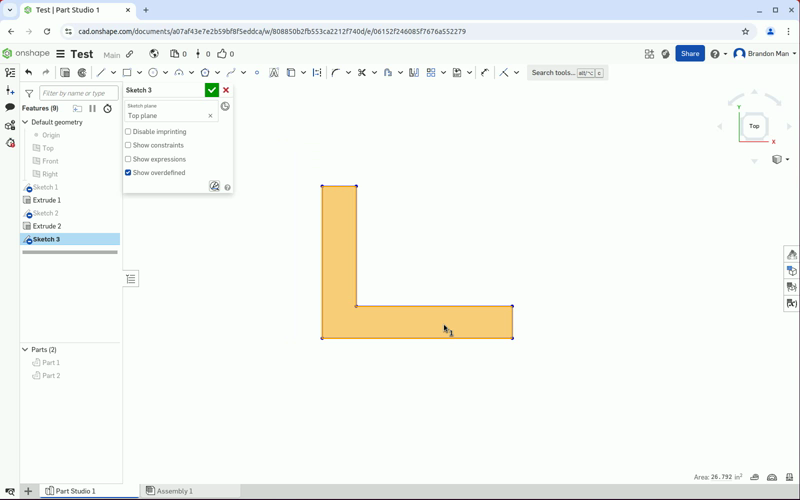
scroll(-6)
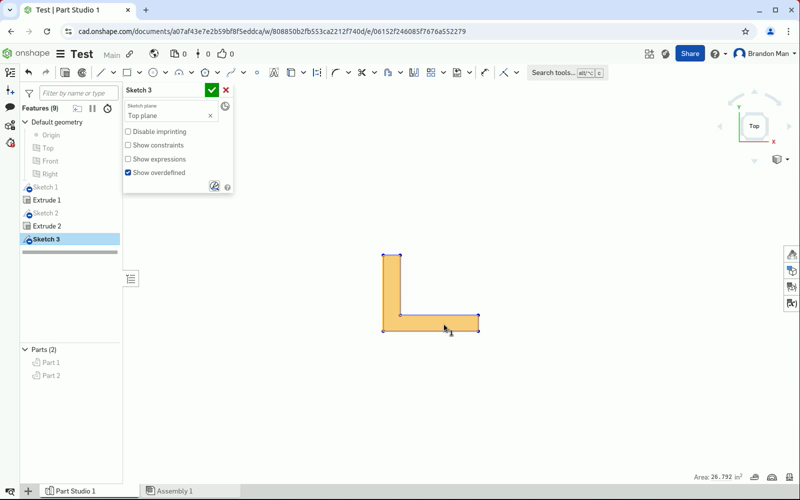
scroll(-6)
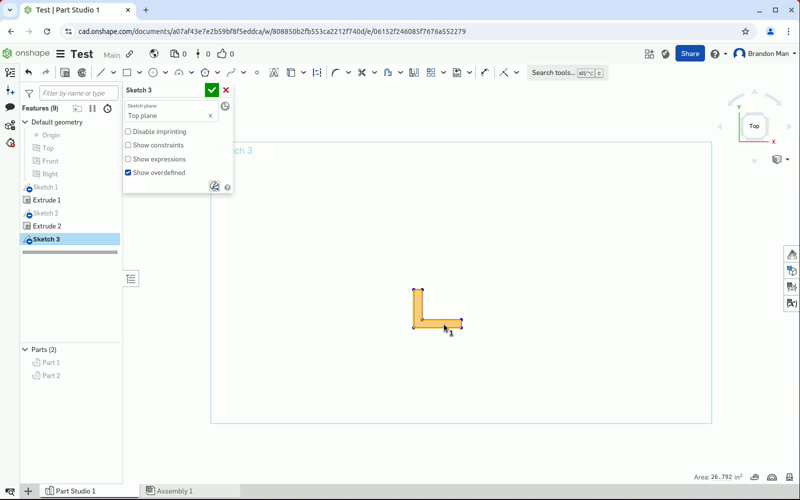
mouse_move(73, 352)
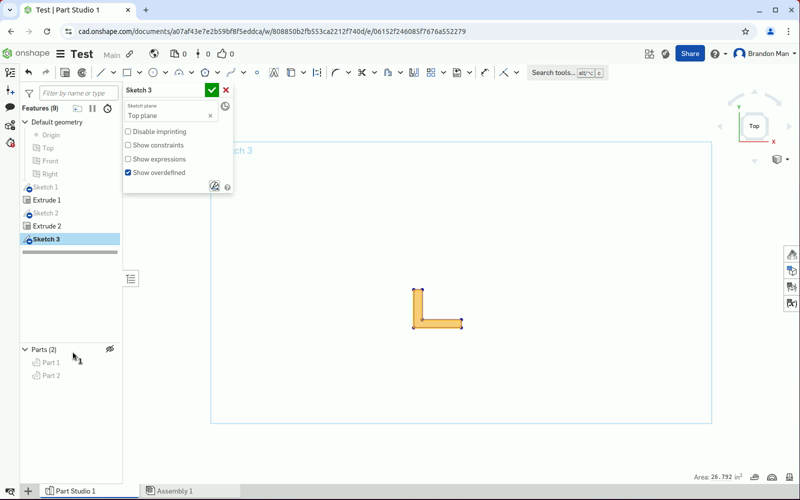
key(shift+y)
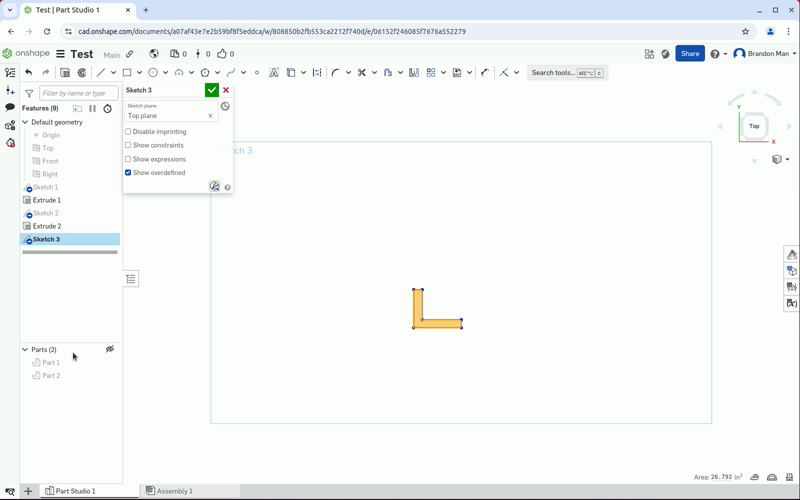
key(shift+e)
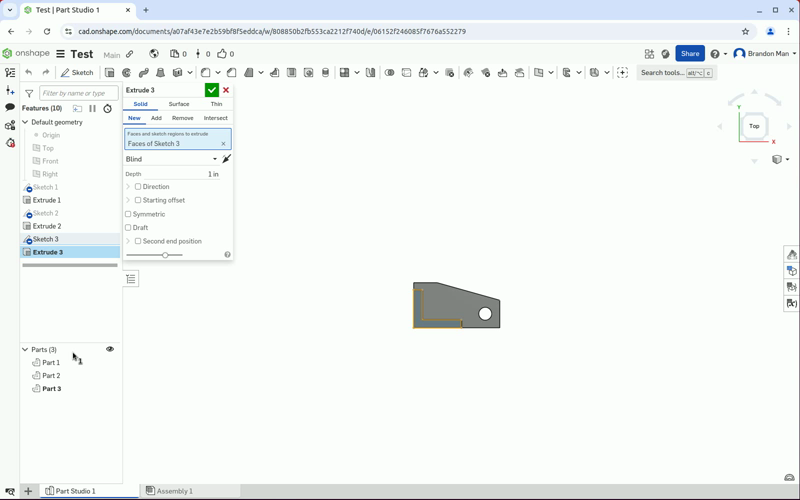
mouse_move(143, 106)
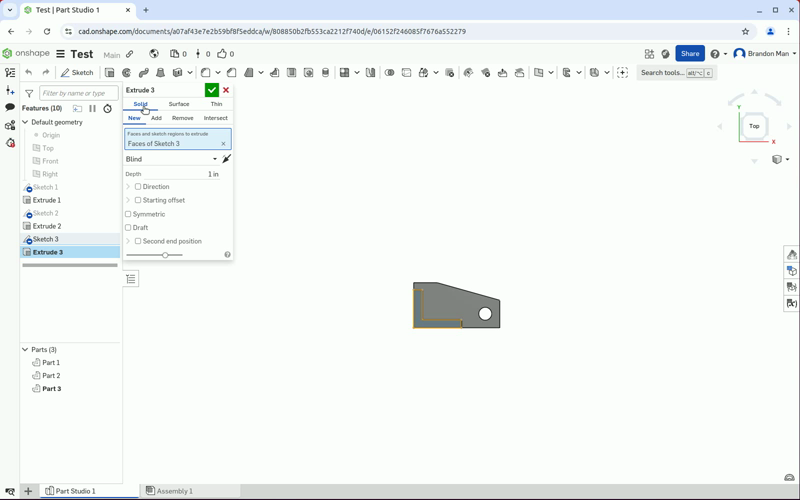
click(143, 106)
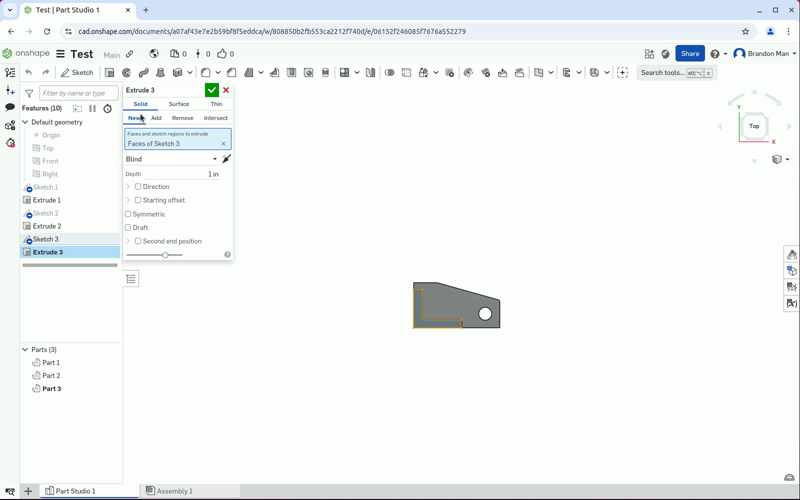
mouse_move(137, 120)
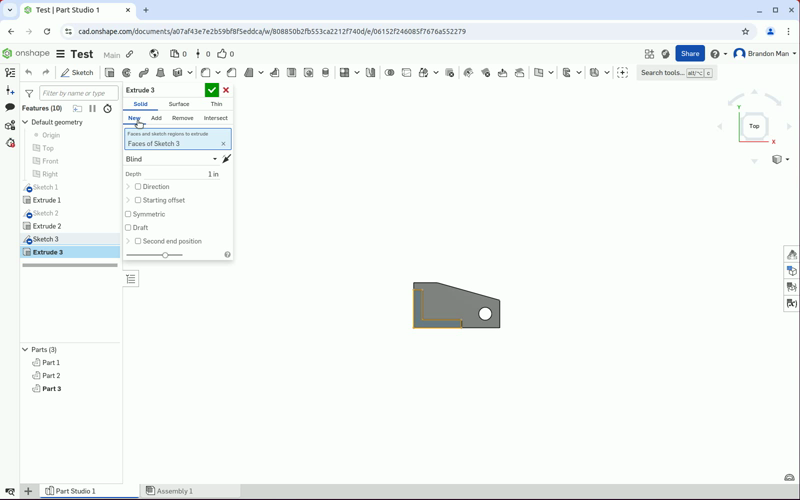
click(137, 120)
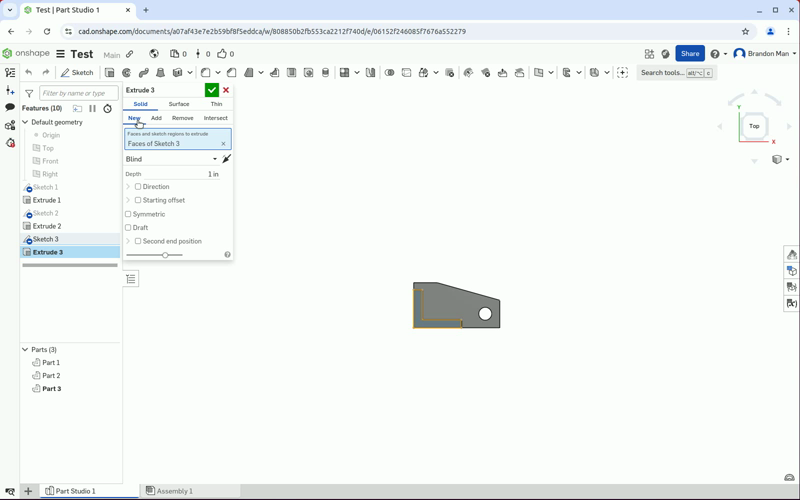
key(tab, 4)
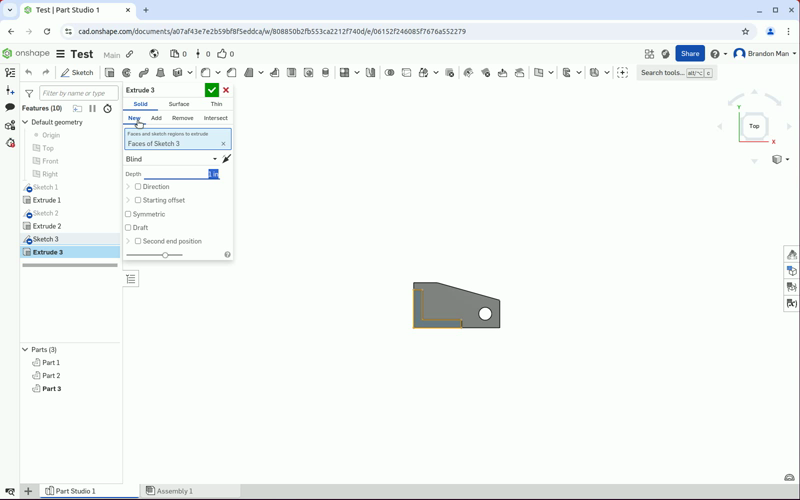
text(6.74)
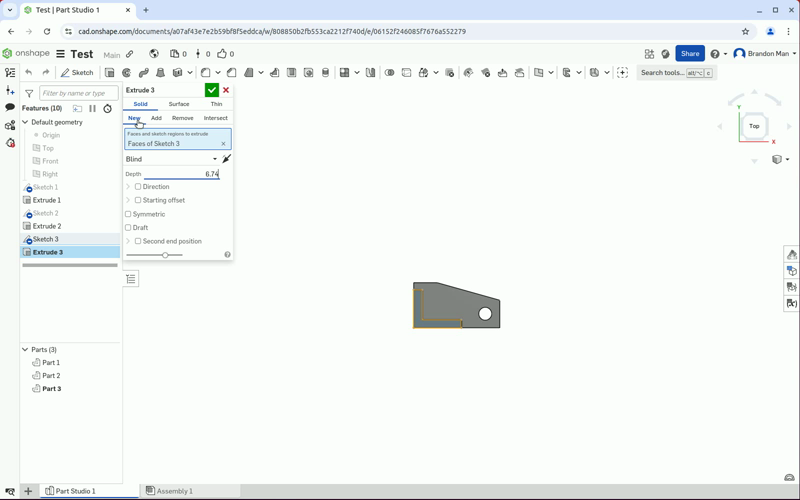
key(enter)
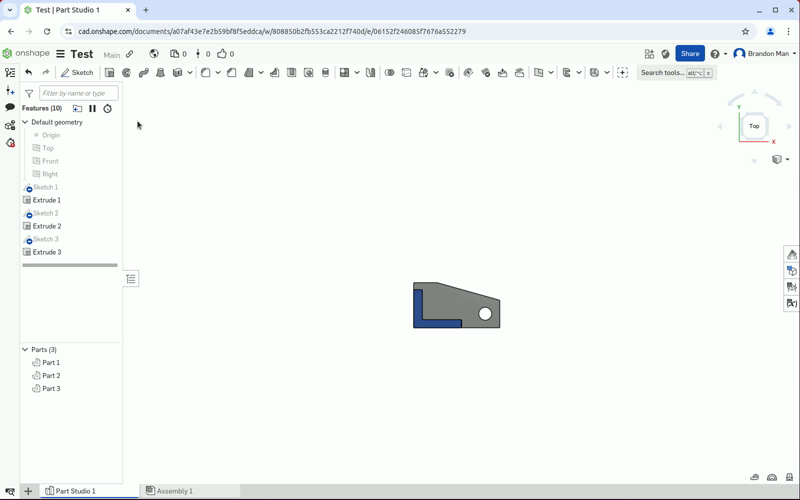
key(shift+h)
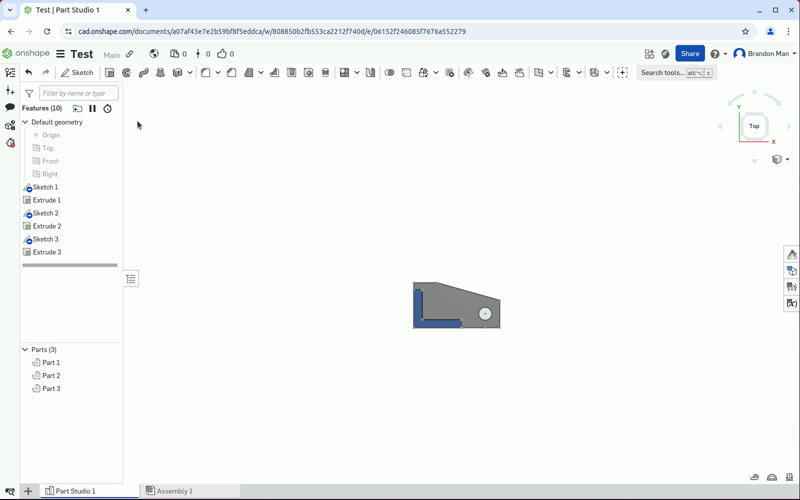
key(shift+h)
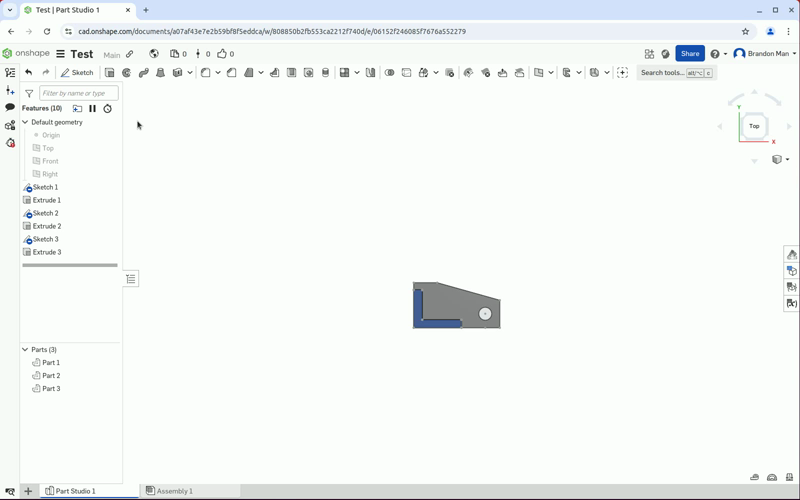
key(shift+7)
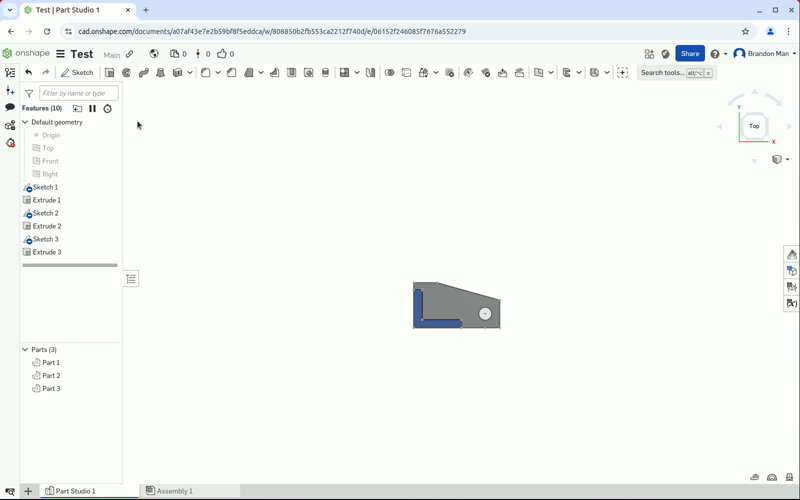
key(up, 3)
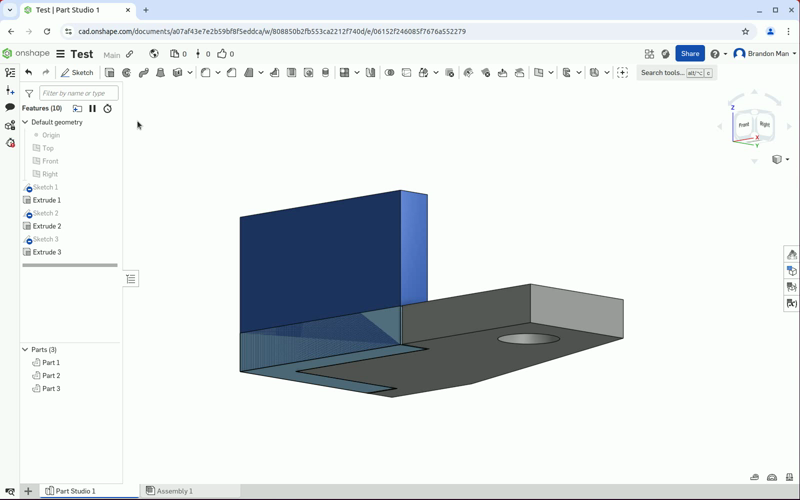
key(left, 3)
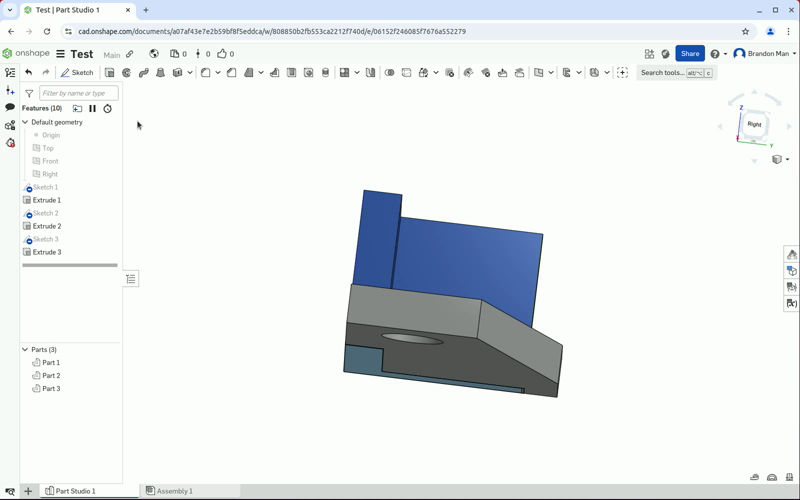
key(right, 3)
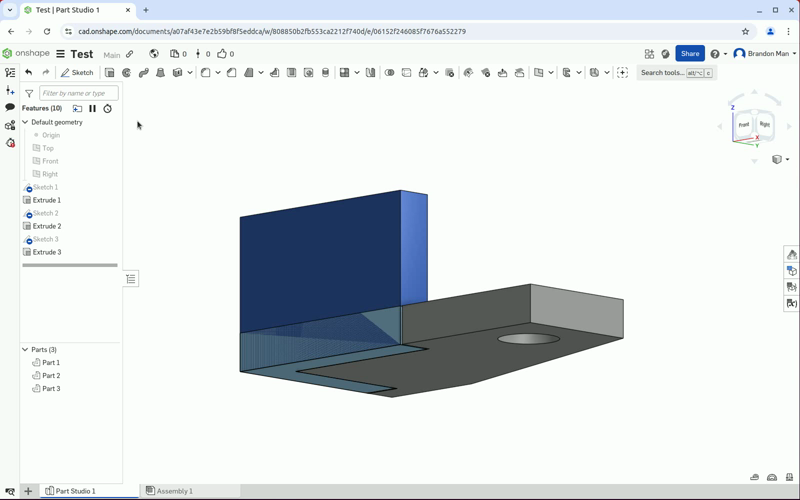
key(down, 3)
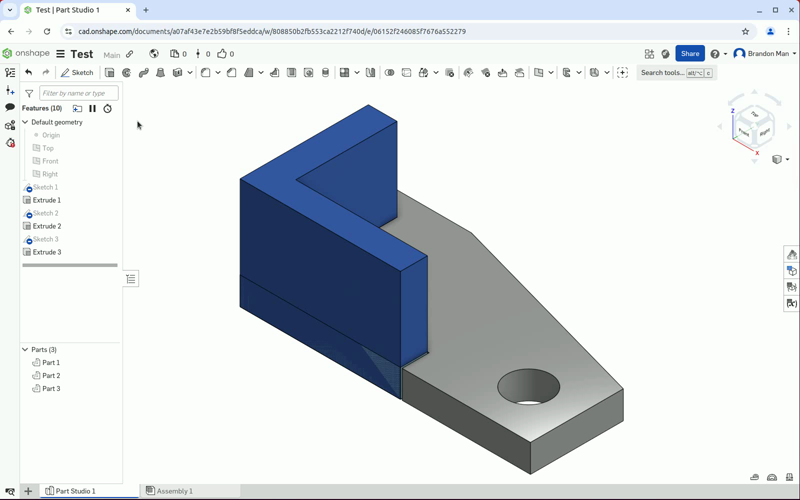
mouse_move(73, 189)
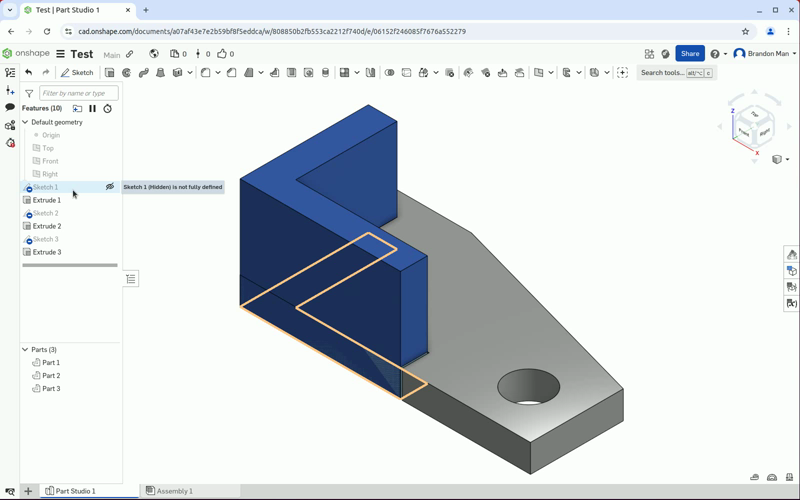
click(73, 189)